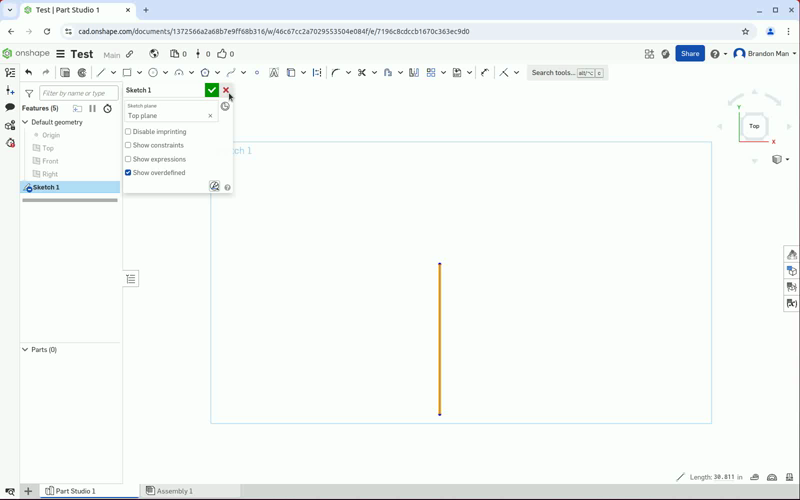
key(shift+h)
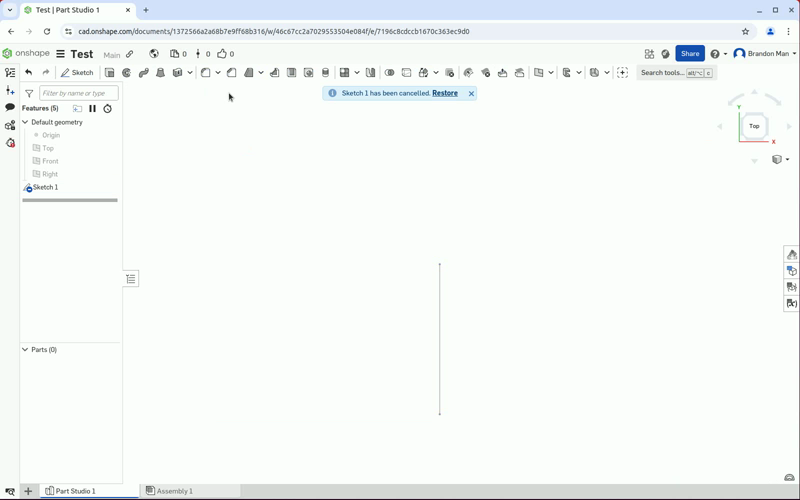
key(shift+s)
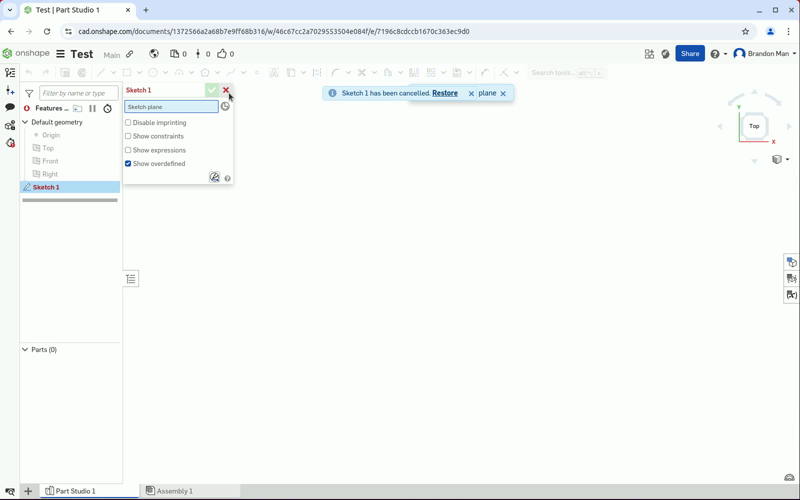
mouse_move(73, 150)
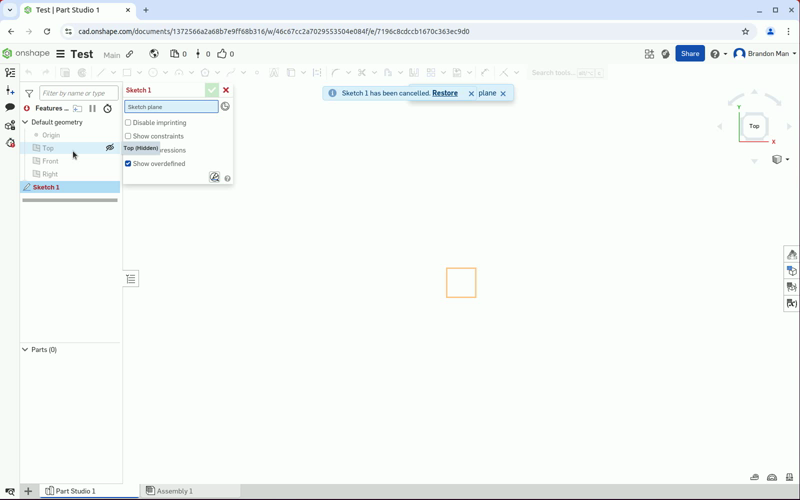
click(73, 150)
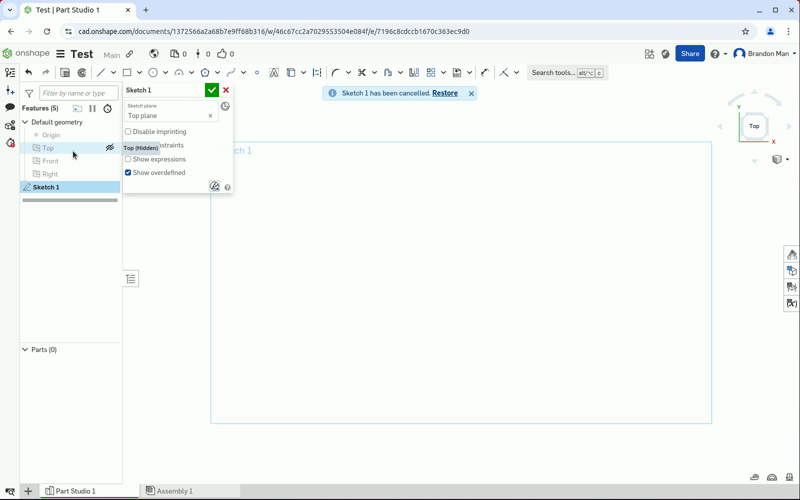
mouse_move(73, 352)
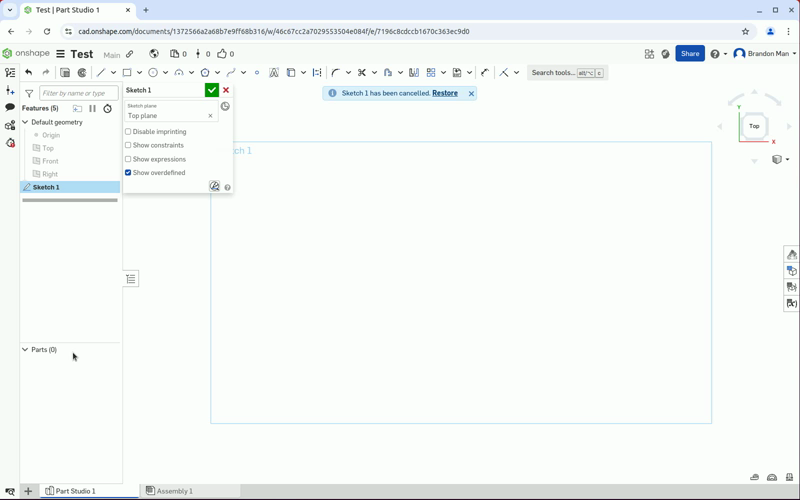
key(y)
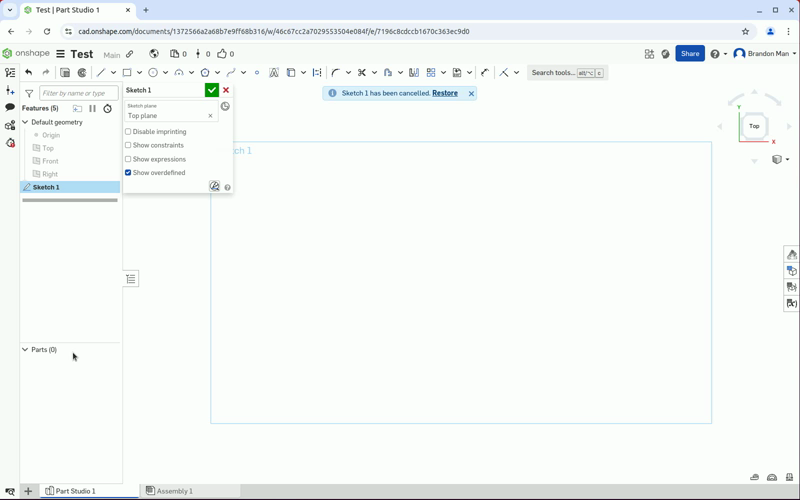
key(c)
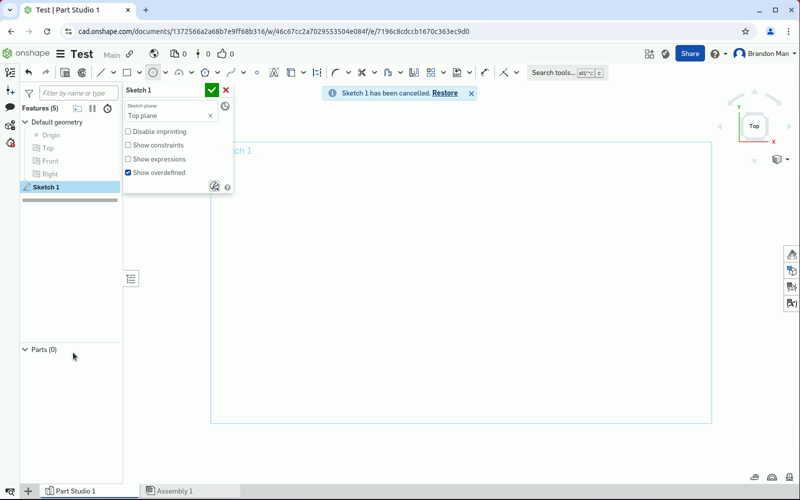
key_down(shift)
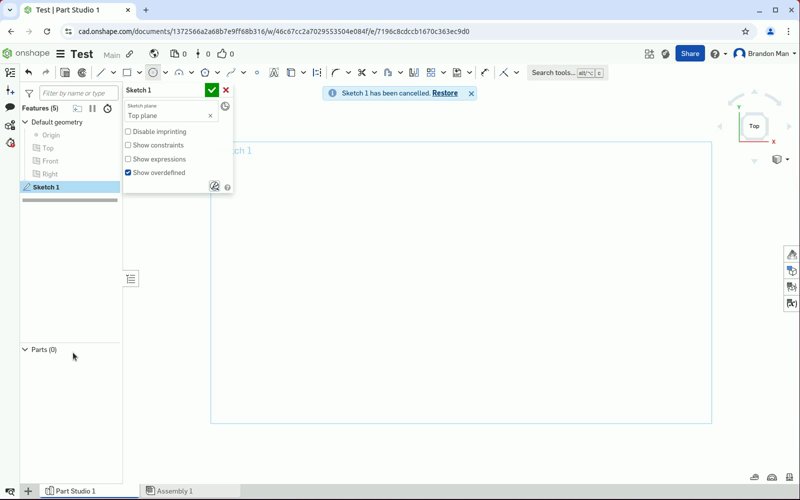
mouse_move(461, 282)
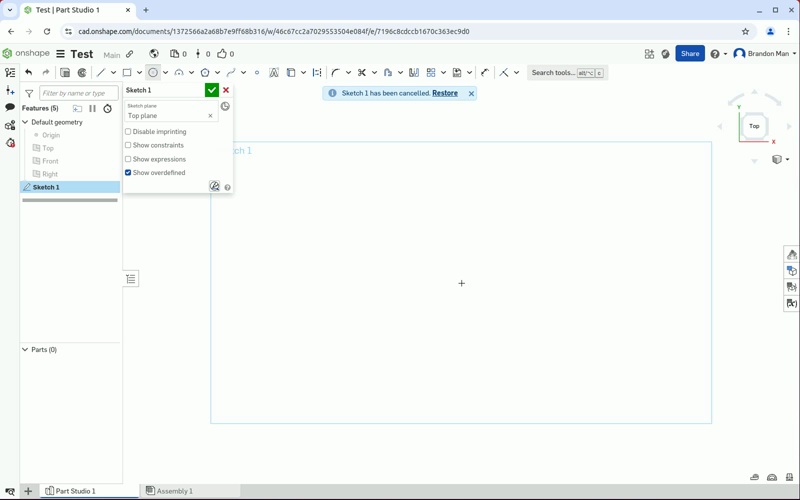
click(461, 282)
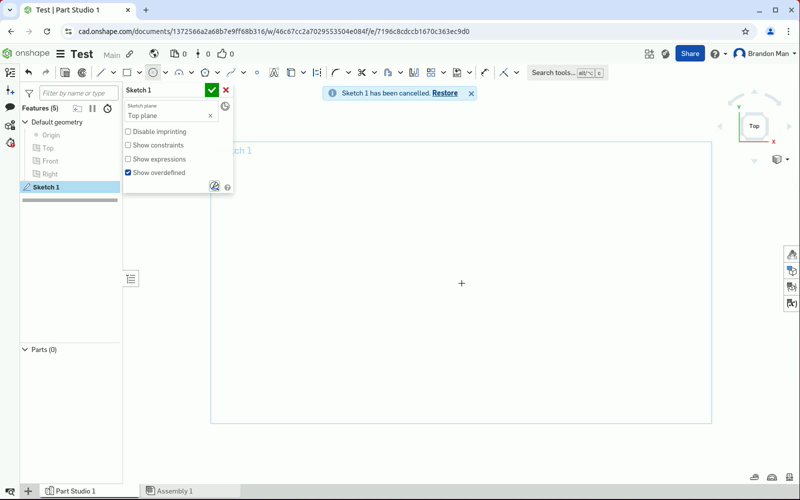
key_up(shift)
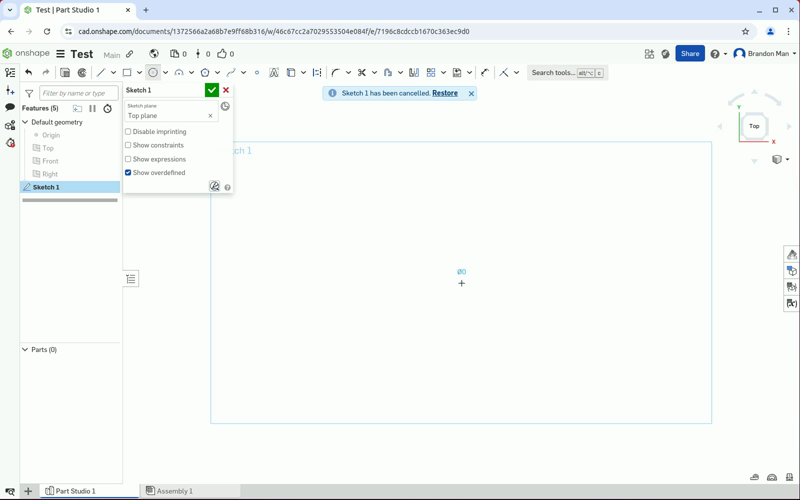
mouse_move(466, 282)
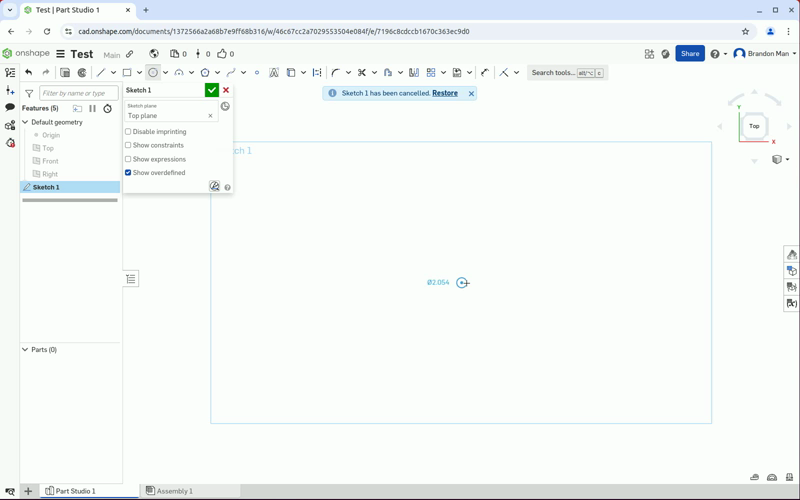
click(466, 282)
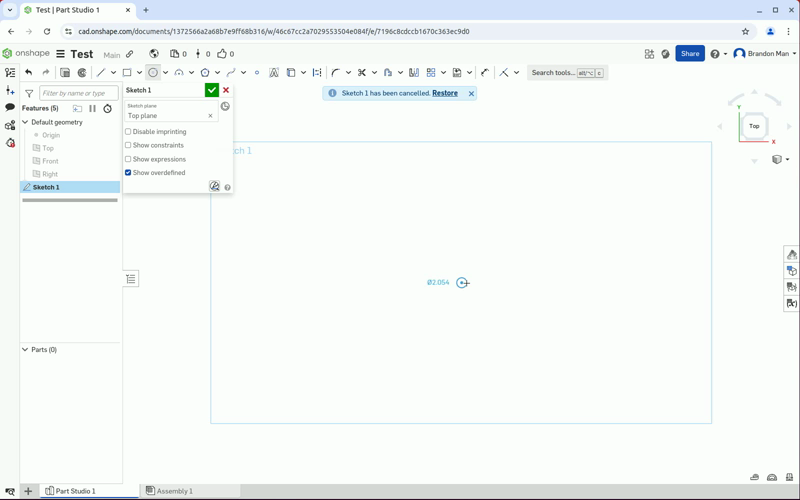
key(esc)
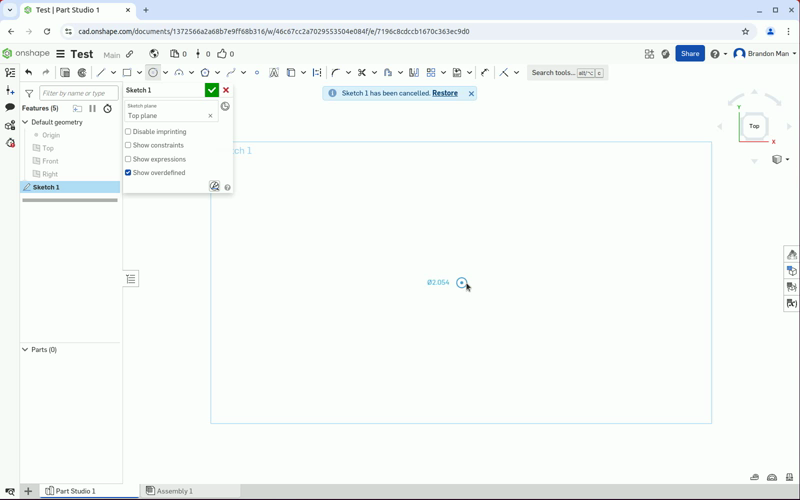
mouse_move(464, 279)
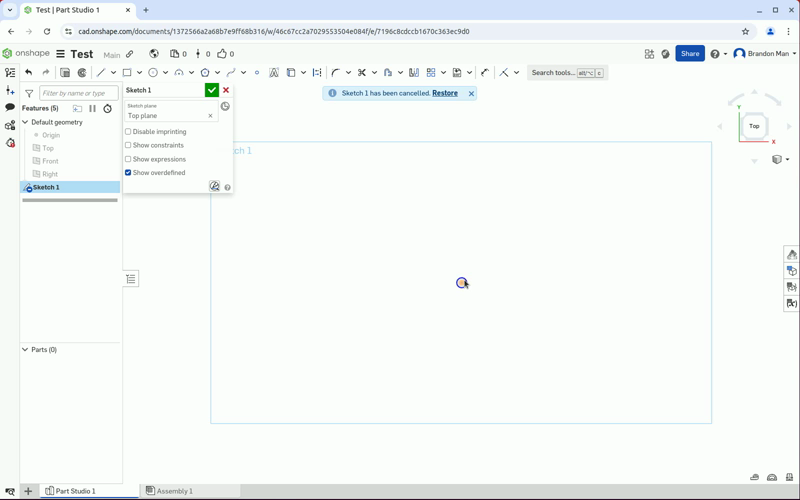
scroll(6)
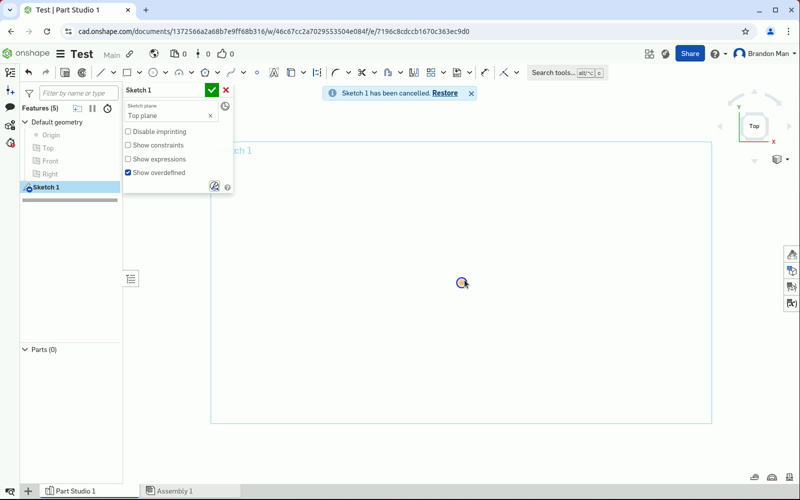
scroll(6)
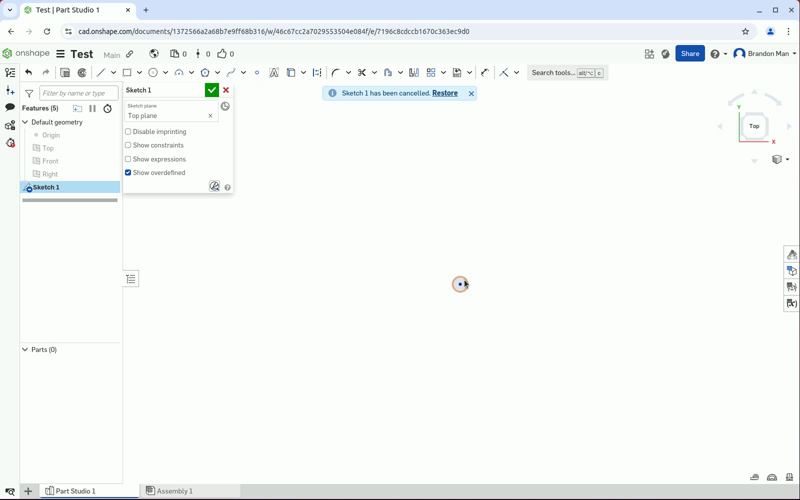
scroll(6)
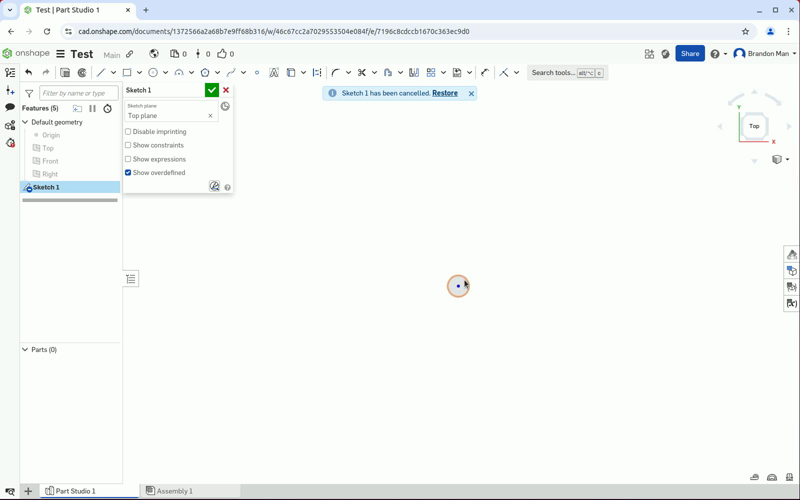
scroll(6)
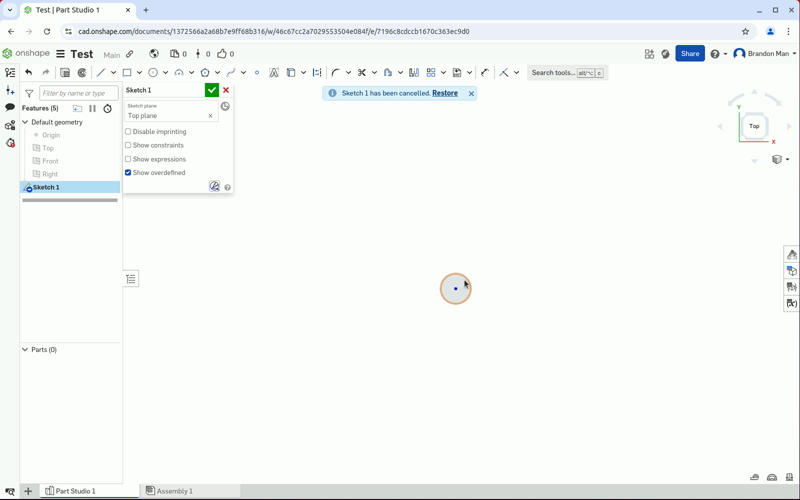
scroll(6)
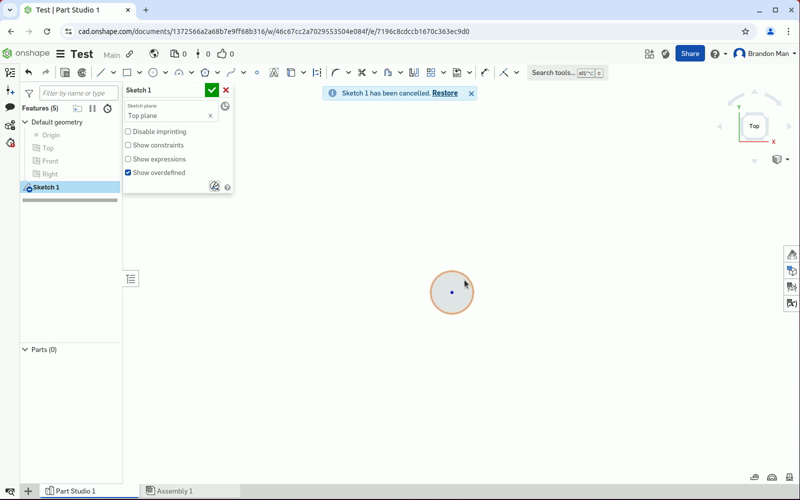
scroll(6)
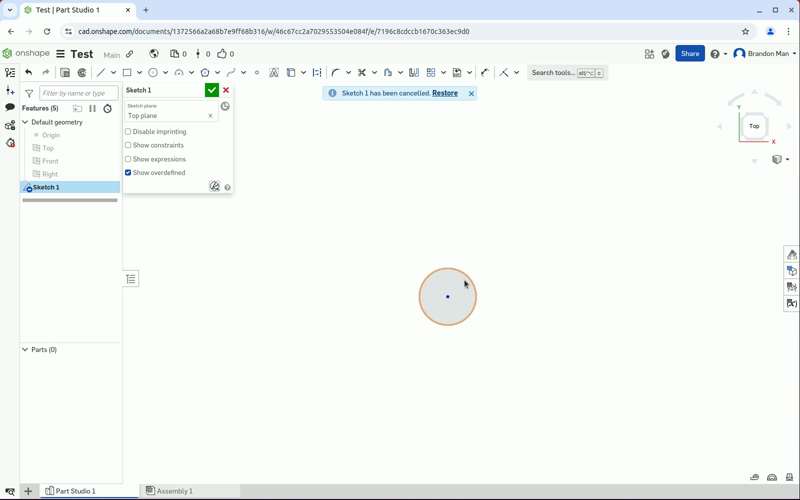
scroll(6)
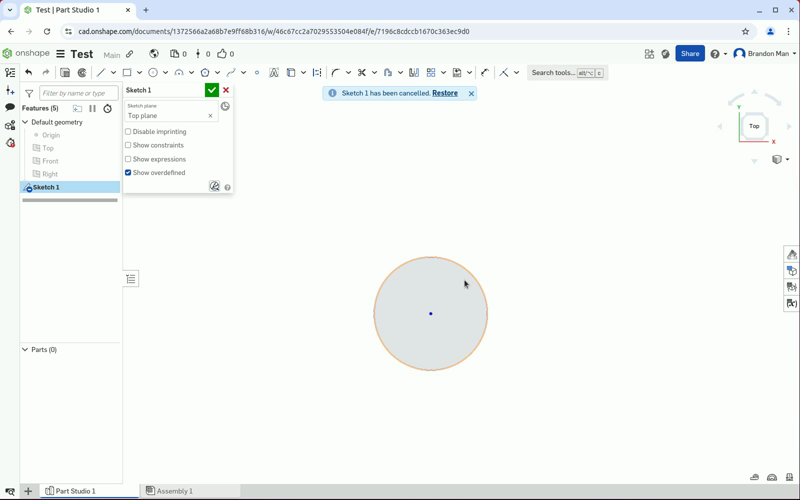
click(464, 279)
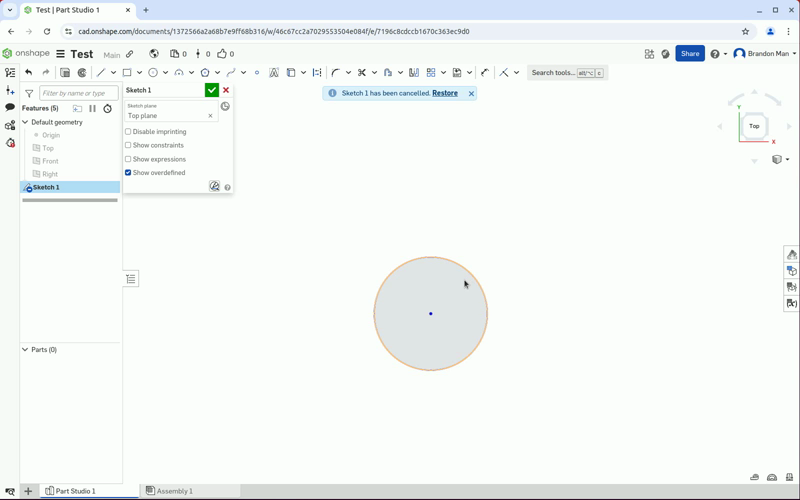
scroll(-6)
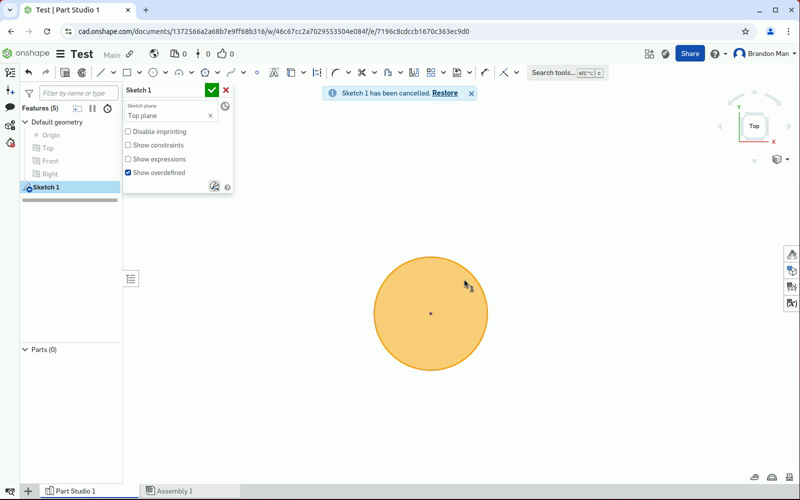
scroll(-6)
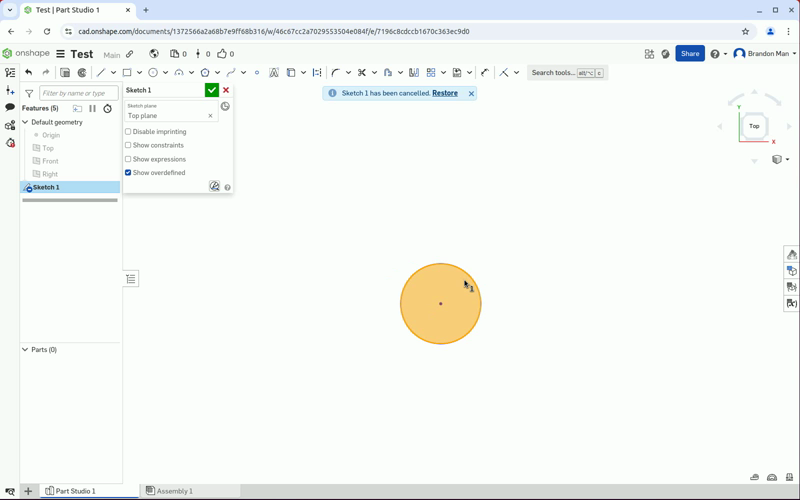
scroll(-6)
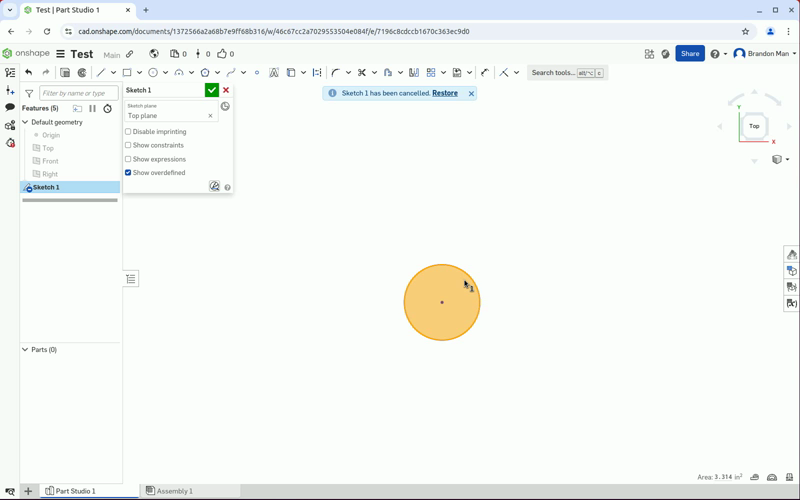
scroll(-6)
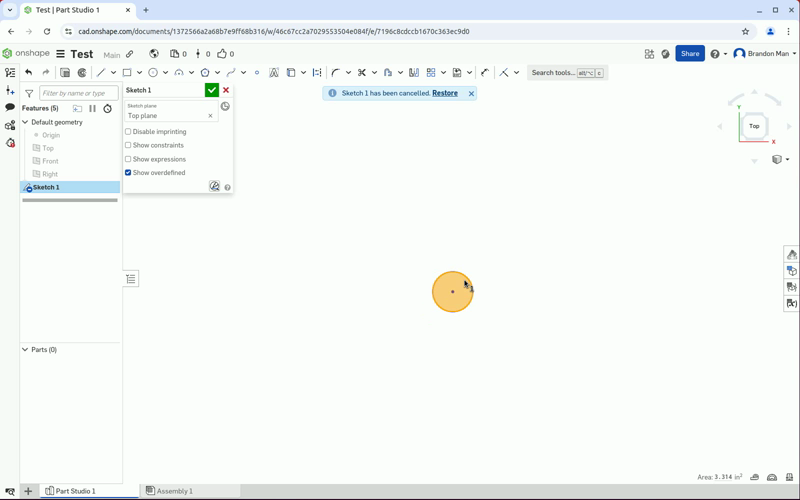
scroll(-6)
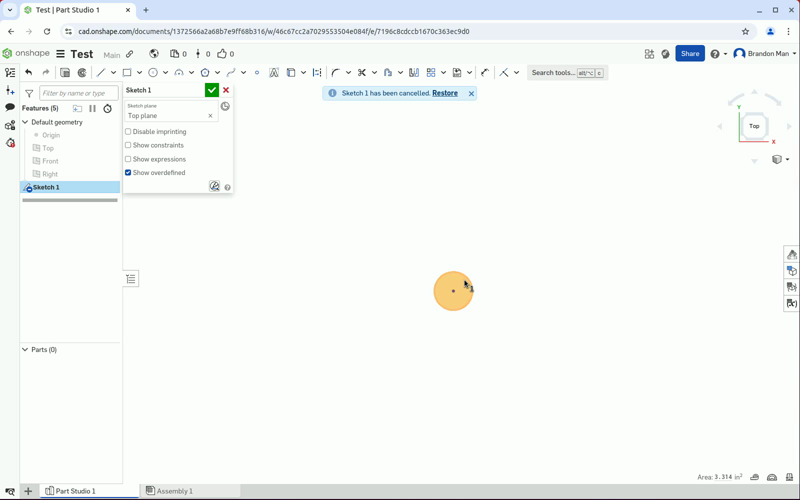
scroll(-6)
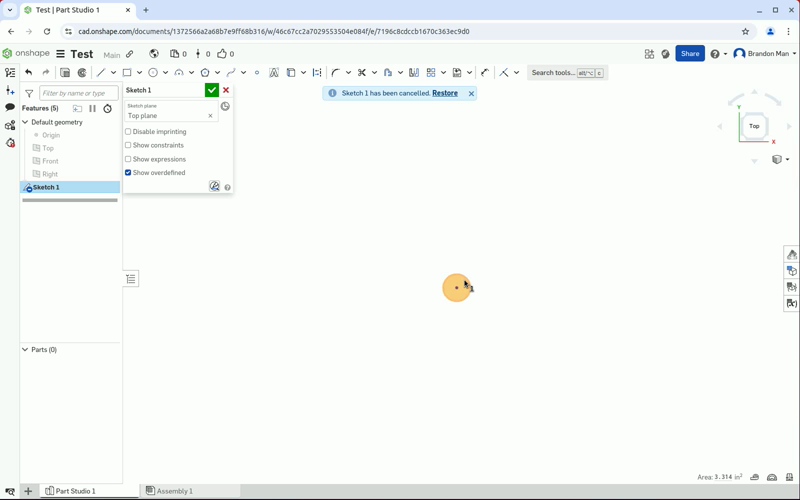
scroll(-6)
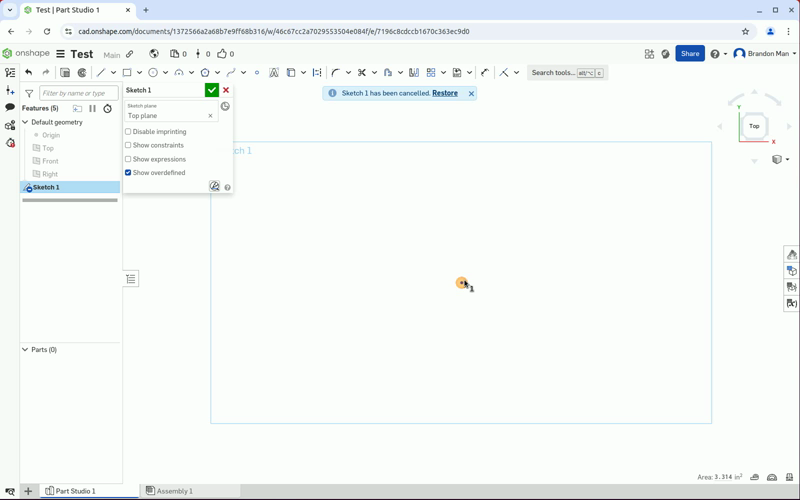
mouse_move(73, 352)
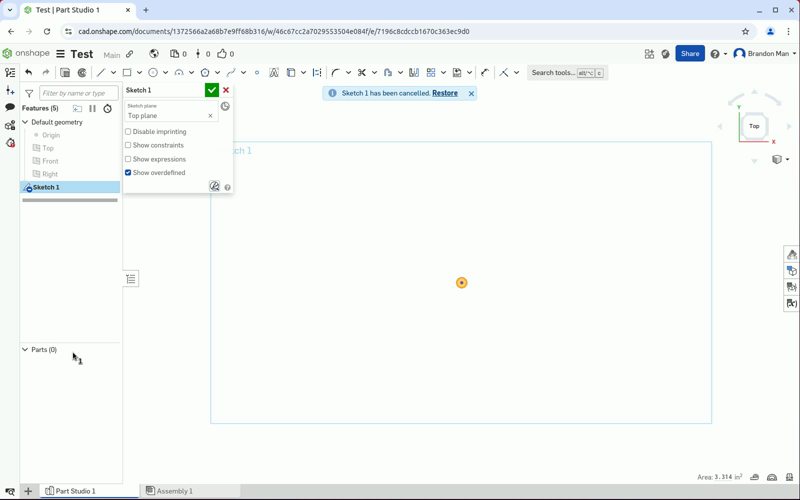
key(shift+y)
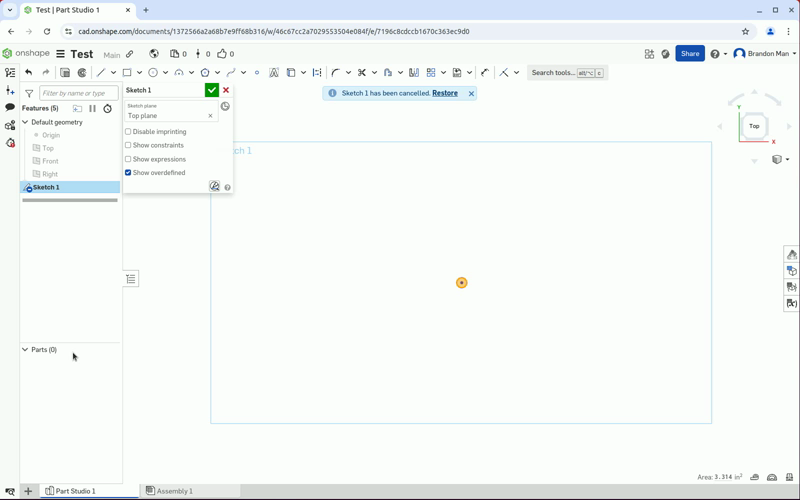
key(shift+e)
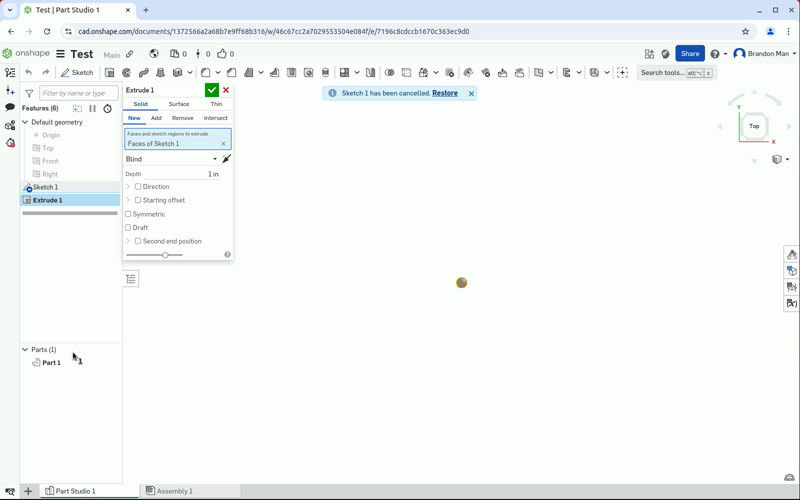
mouse_move(143, 106)
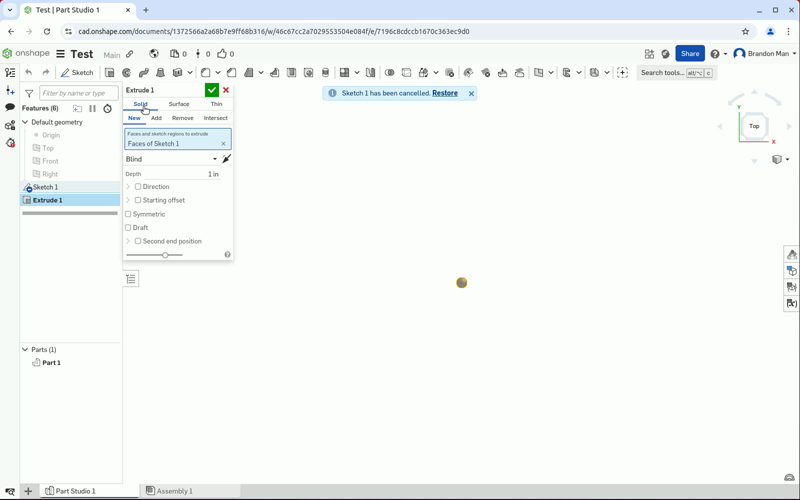
click(143, 106)
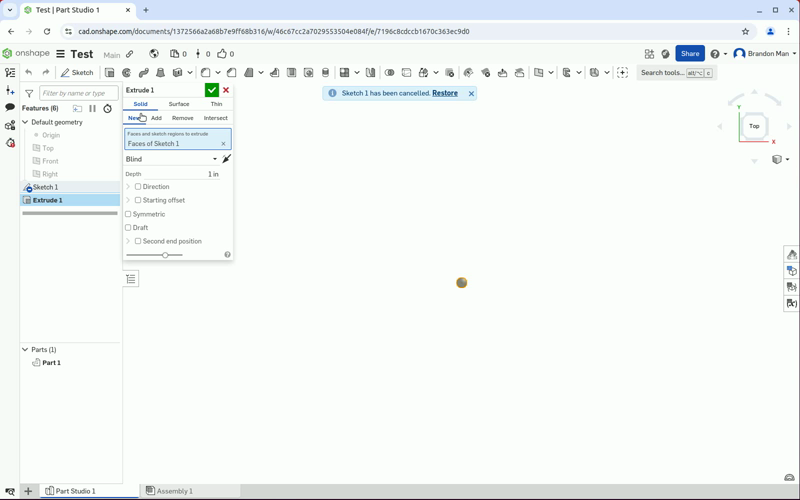
mouse_move(137, 120)
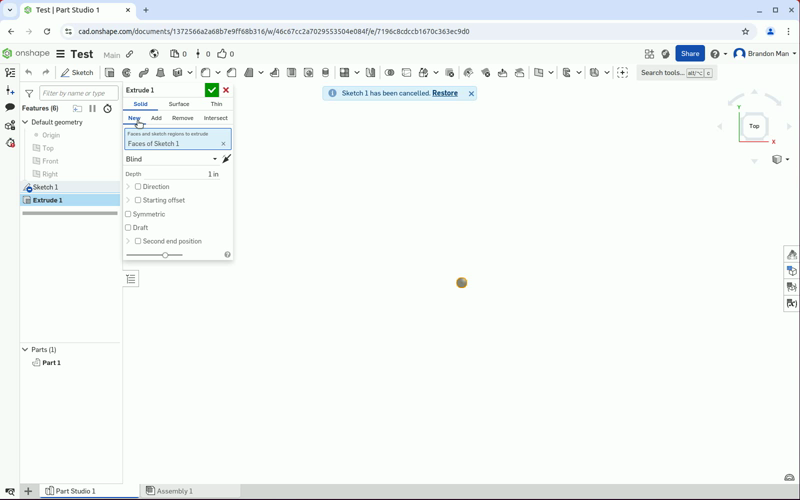
click(137, 120)
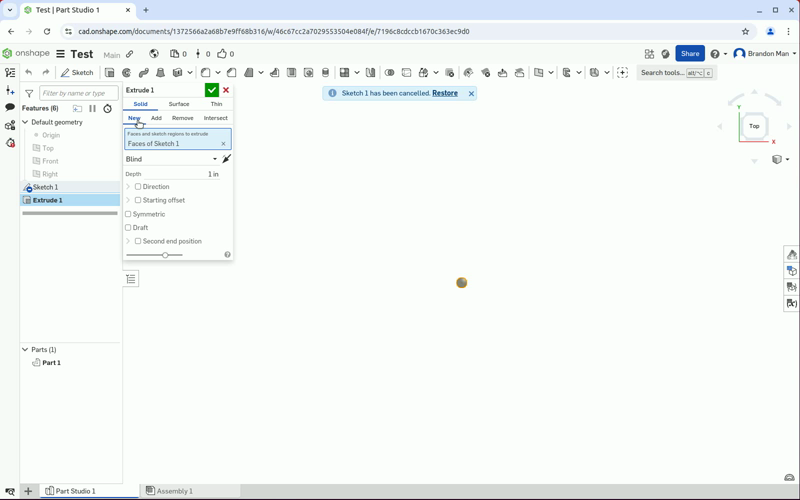
key(tab, 4)
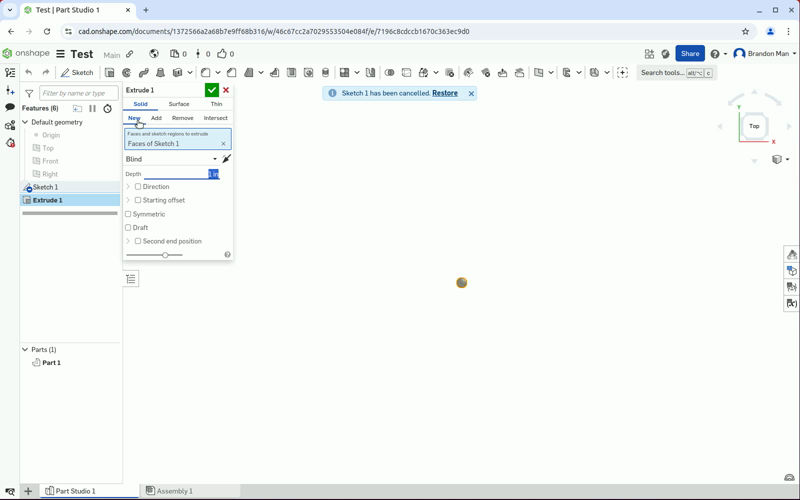
text(21.423)
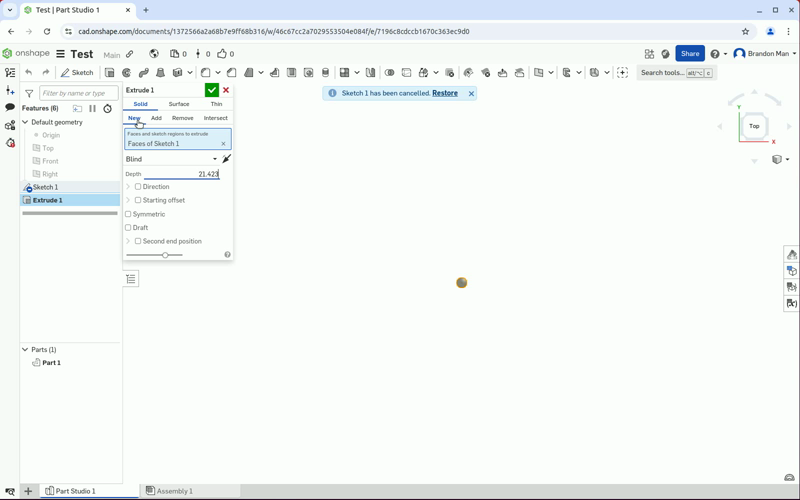
key(enter)
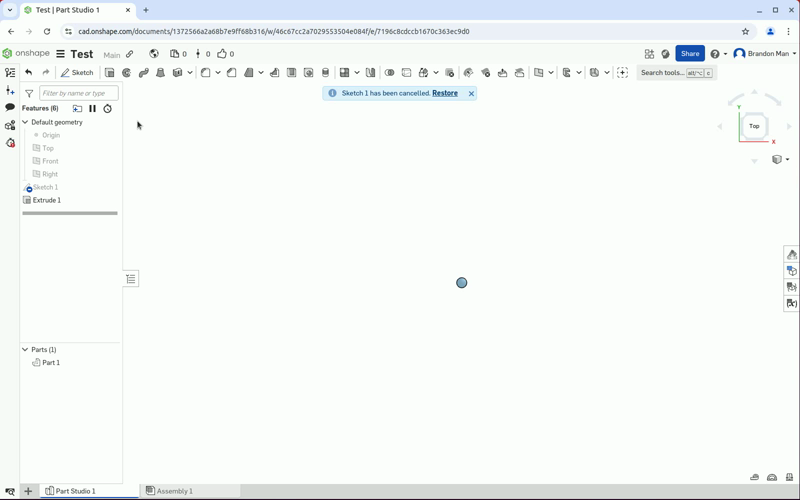
key(shift+h)
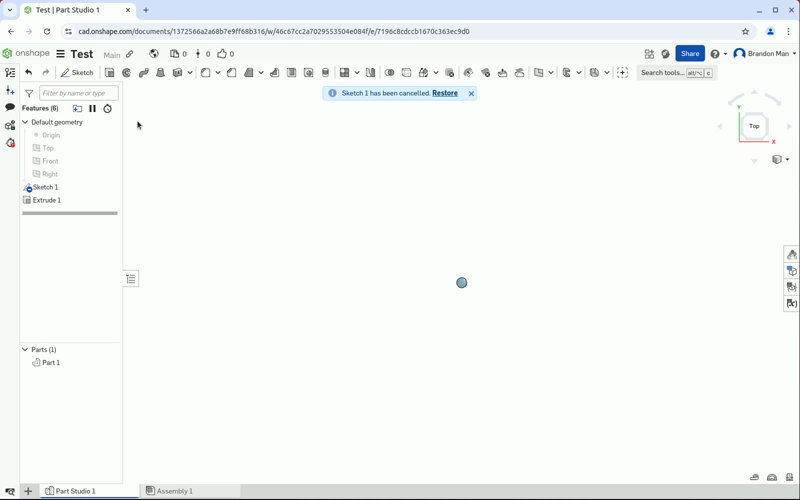
key(shift+h)
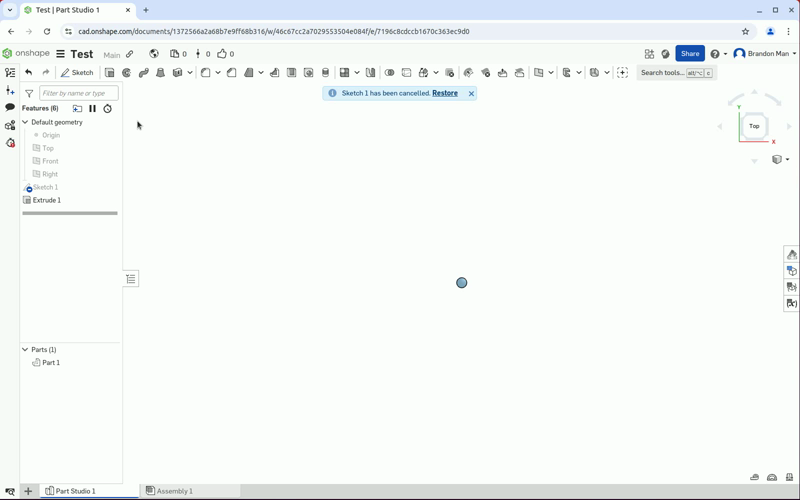
mouse_move(73, 189)
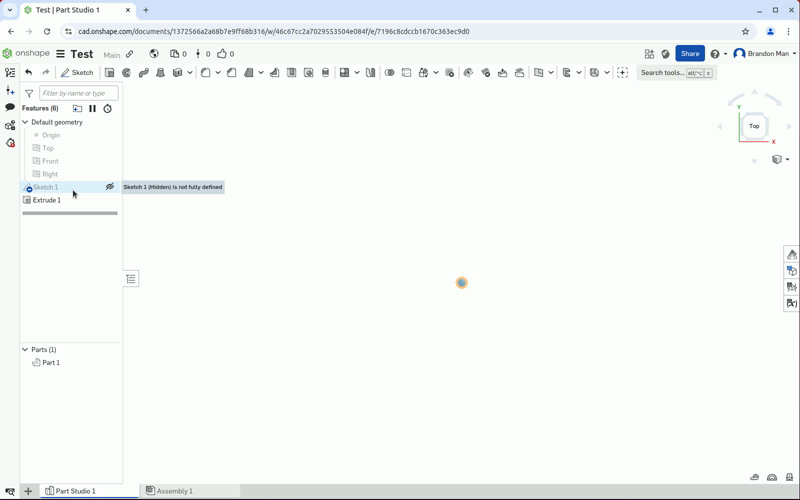
click(73, 189)
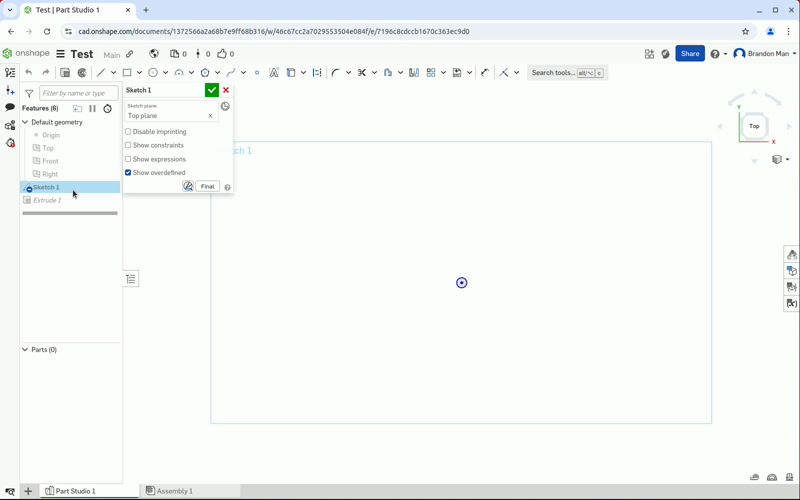
mouse_move(229, 92)
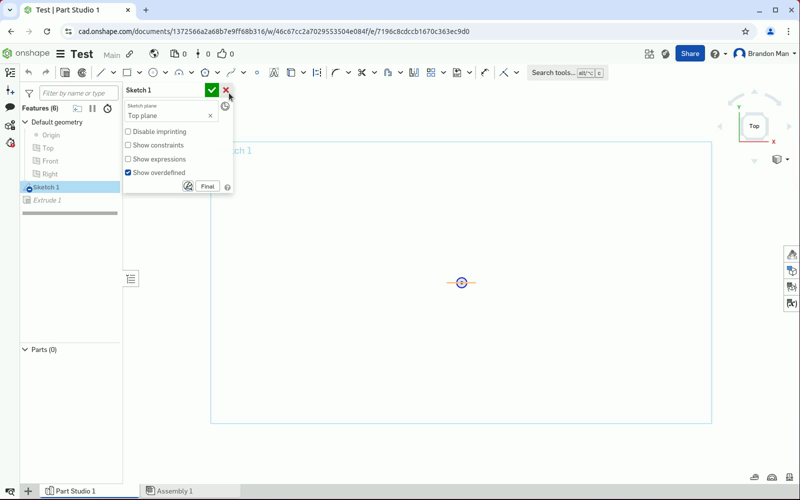
click(229, 92)
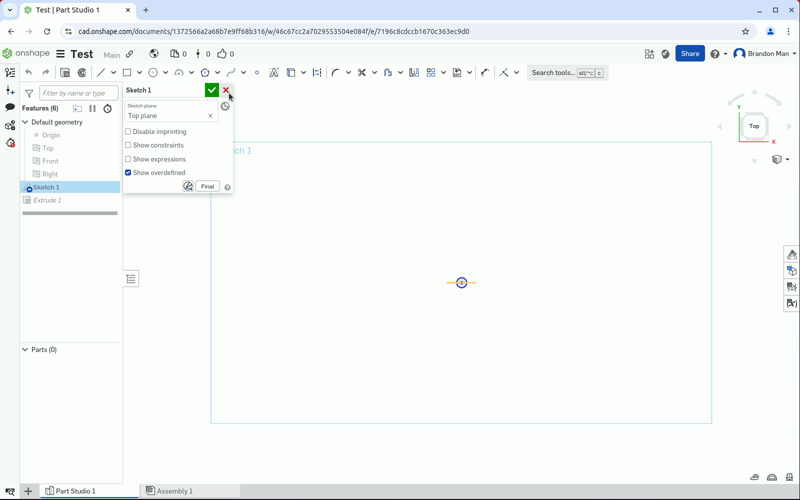
key(shift+s)
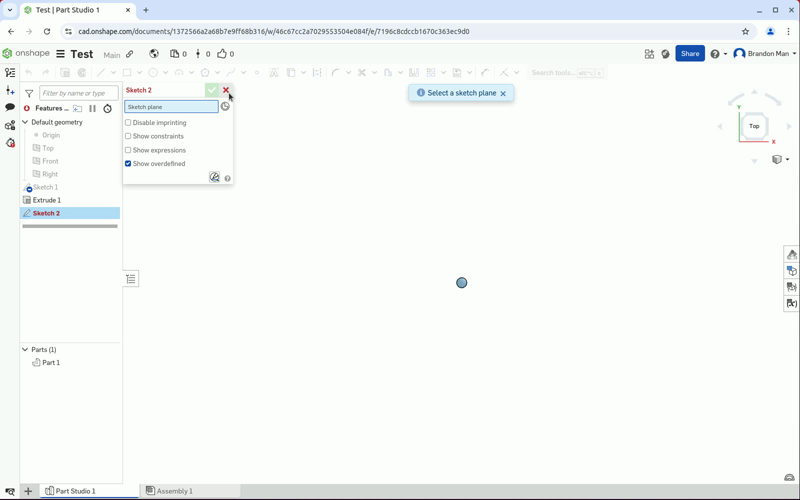
mouse_move(73, 150)
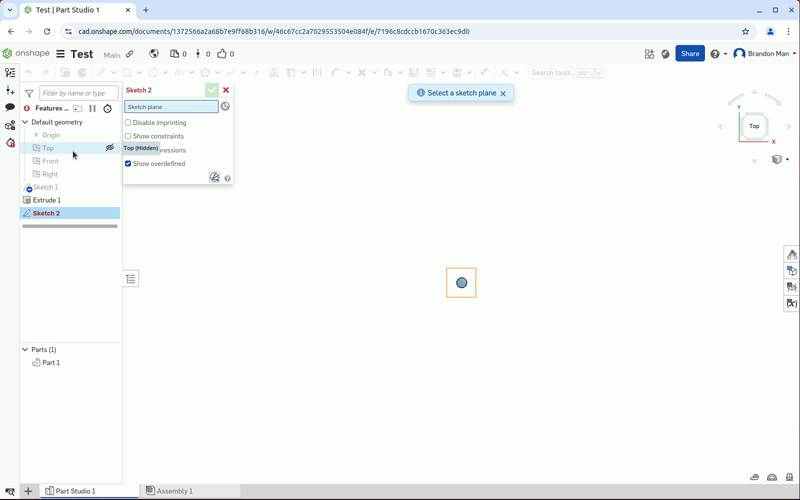
click(73, 150)
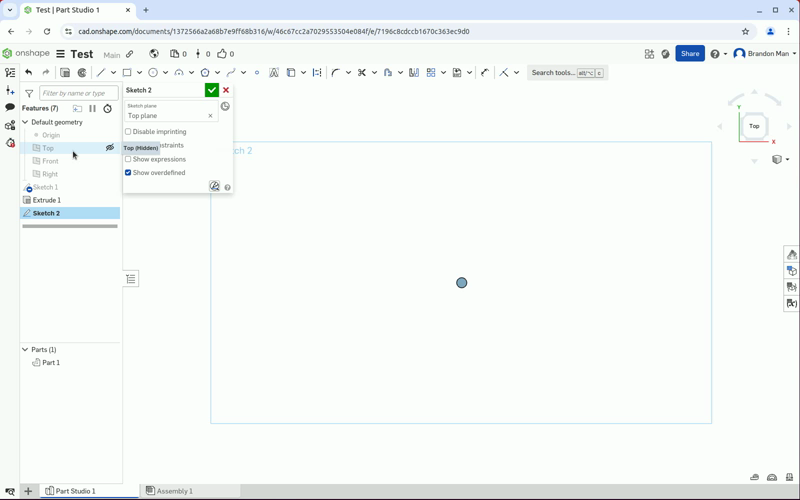
mouse_move(73, 352)
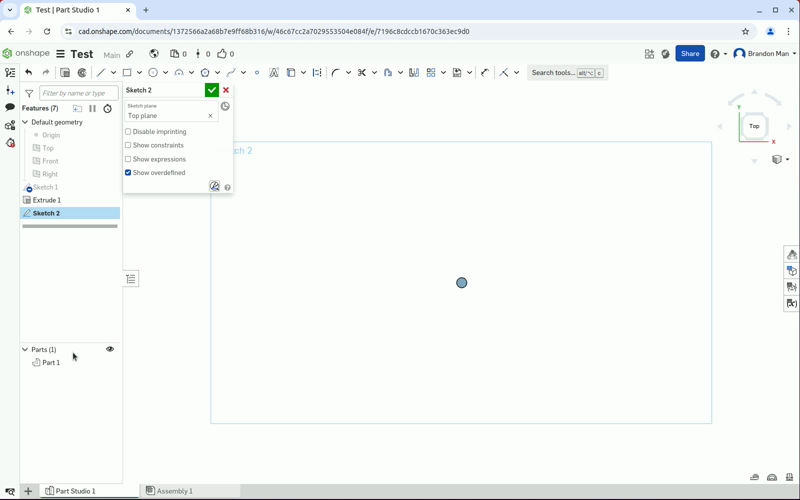
key(y)
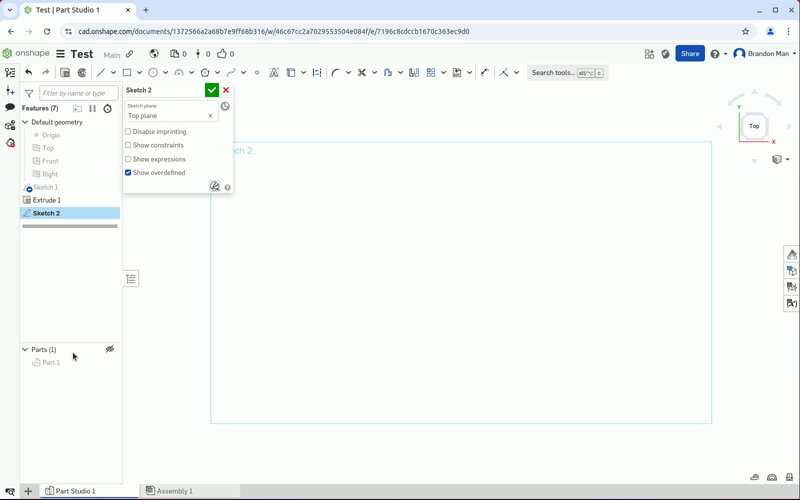
key(l)
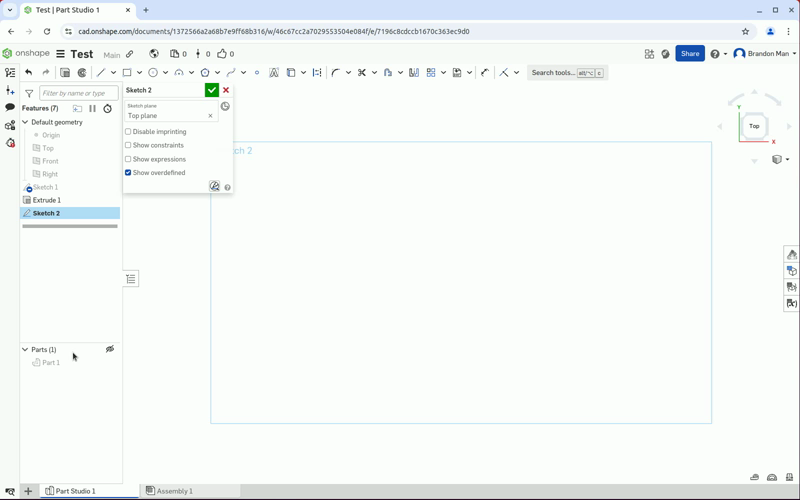
key_down(shift)
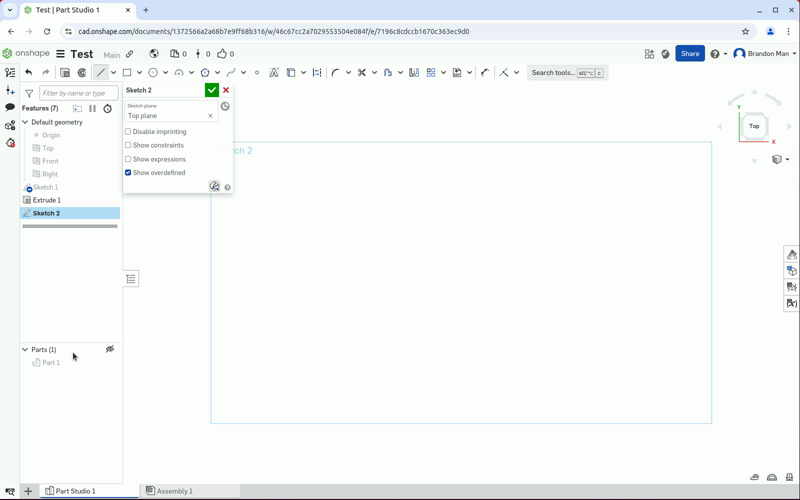
mouse_move(452, 281)
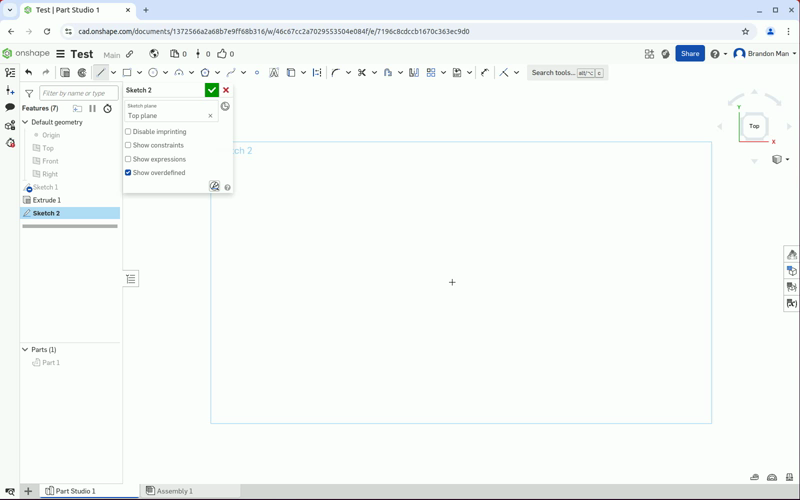
click(452, 281)
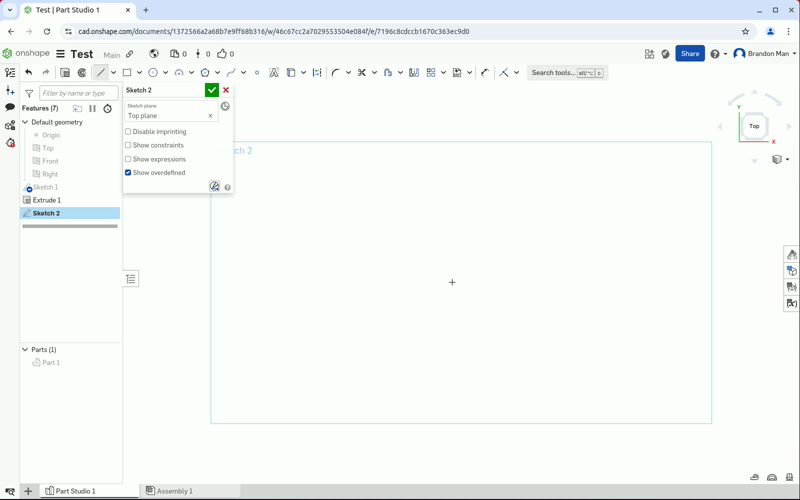
key_up(shift)
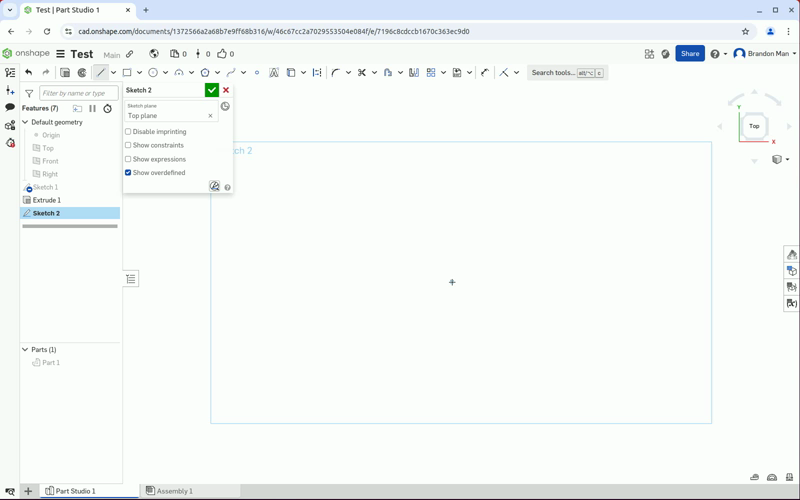
key_down(shift)
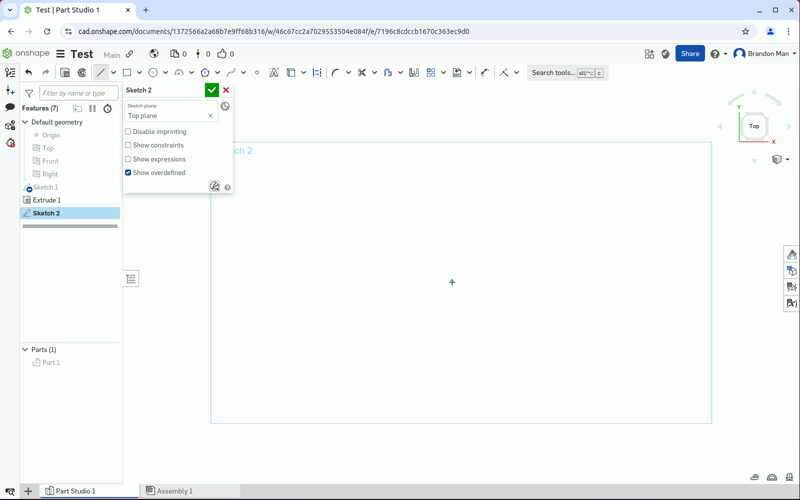
mouse_move(482, 281)
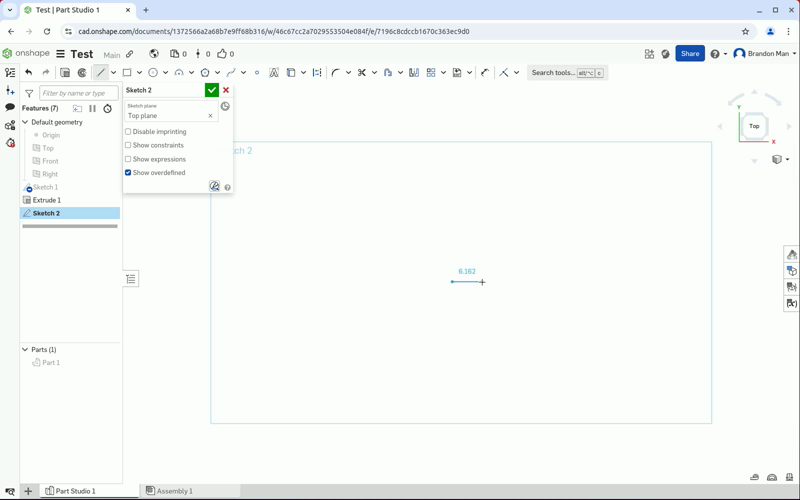
mouse_move(455, 289)
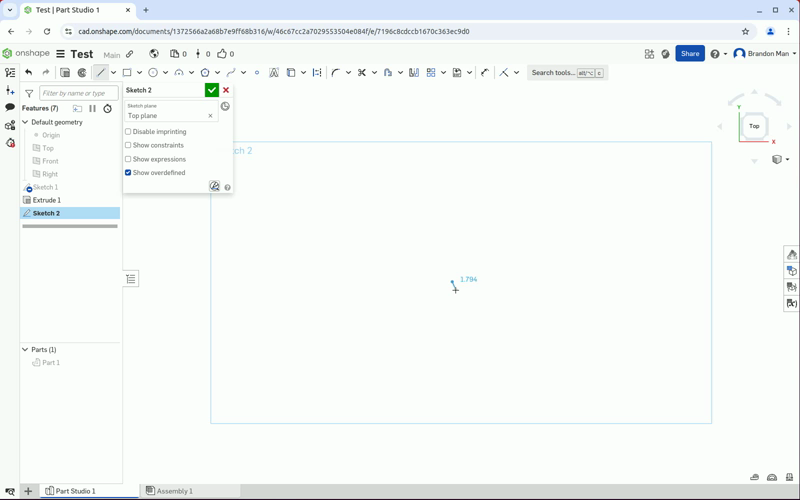
click(455, 289)
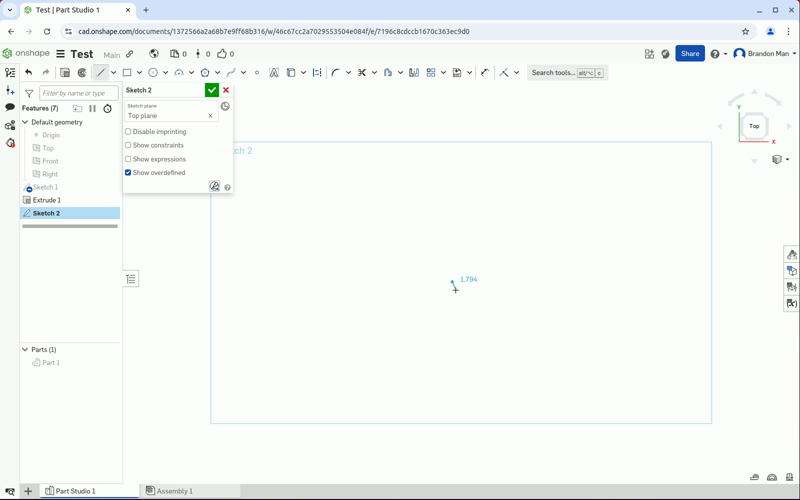
key_up(shift)
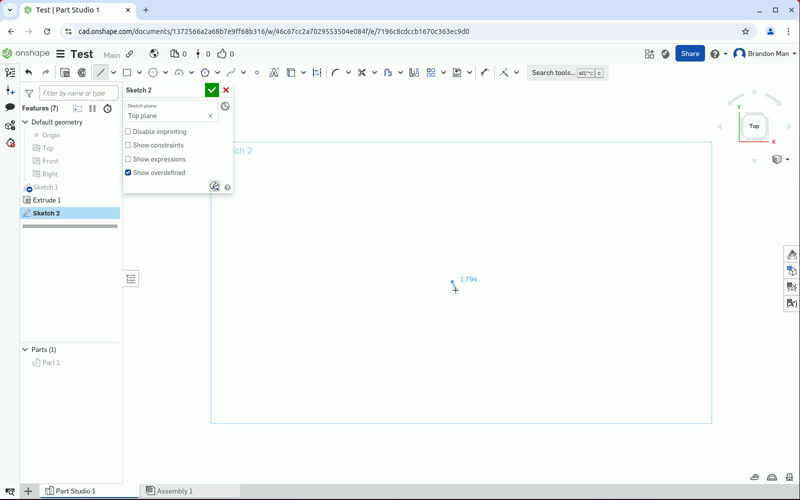
key_down(shift)
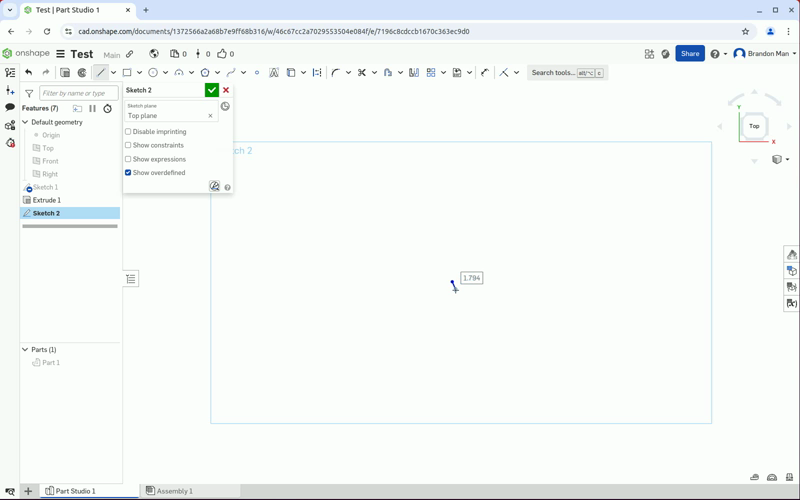
mouse_move(485, 289)
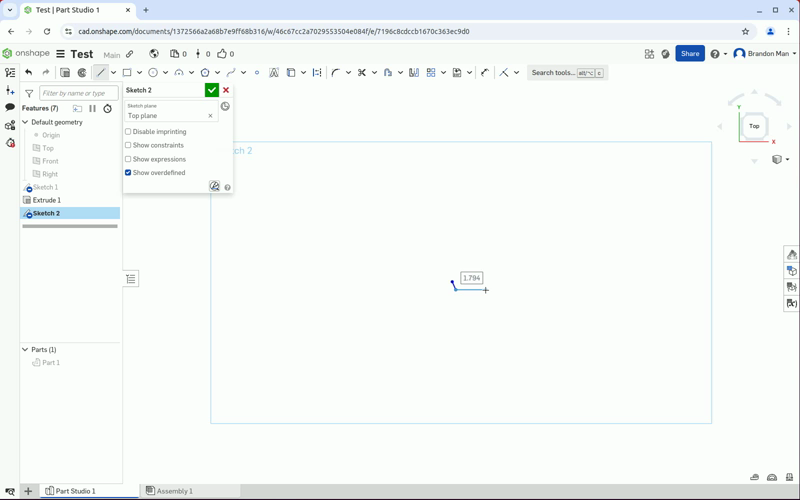
mouse_move(464, 291)
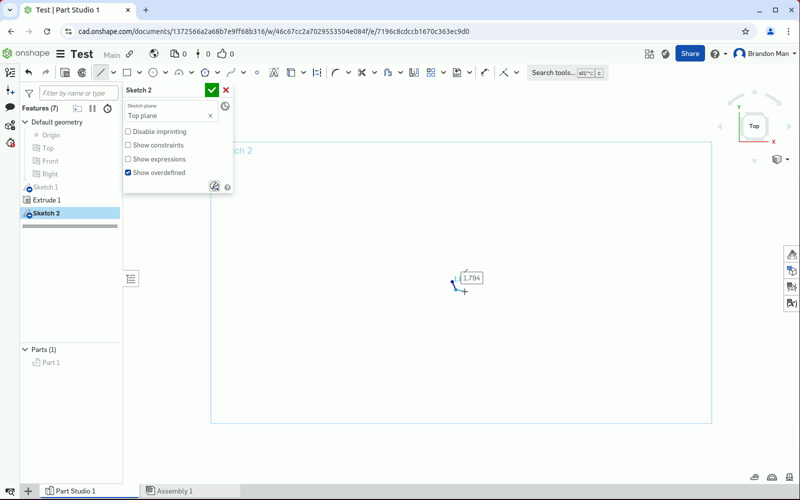
click(464, 291)
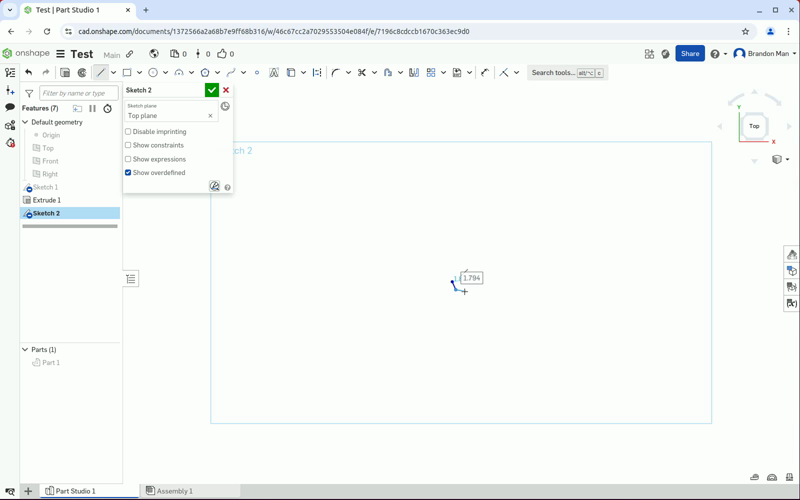
key_up(shift)
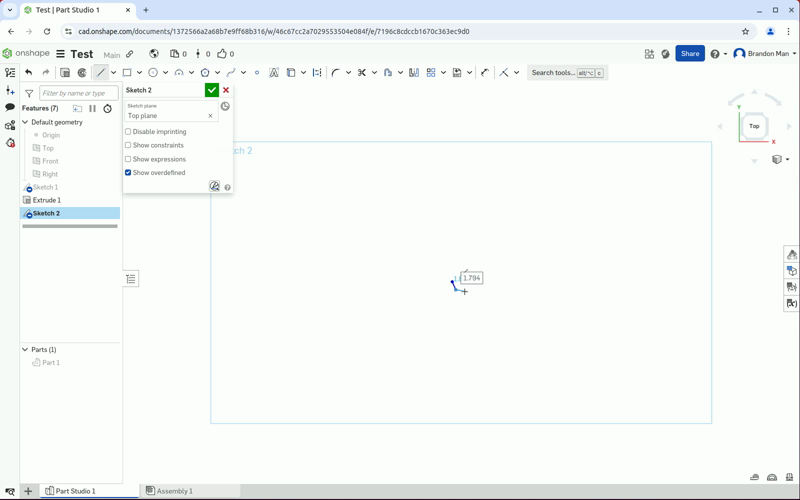
key_down(shift)
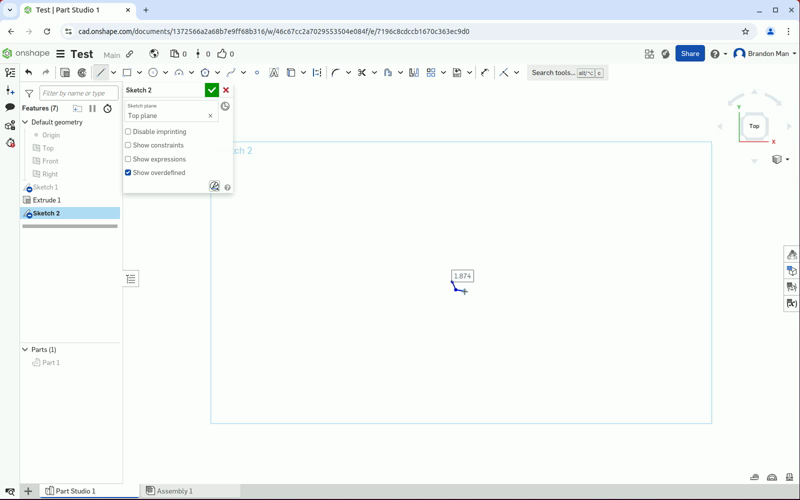
mouse_move(494, 291)
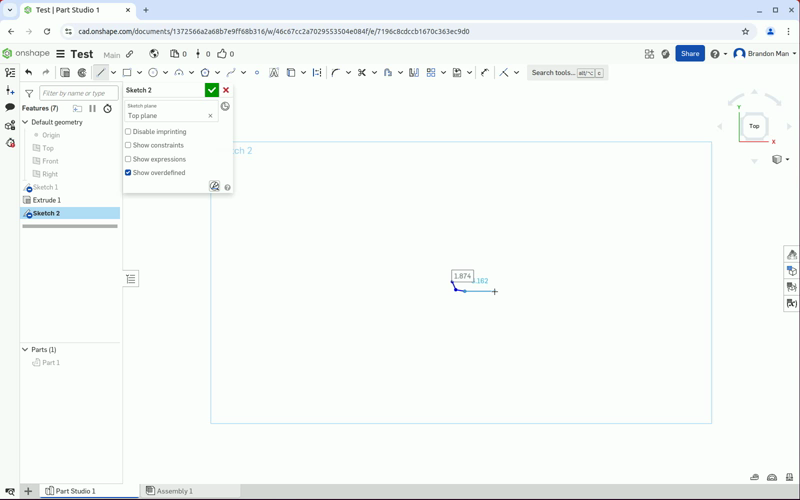
mouse_move(469, 284)
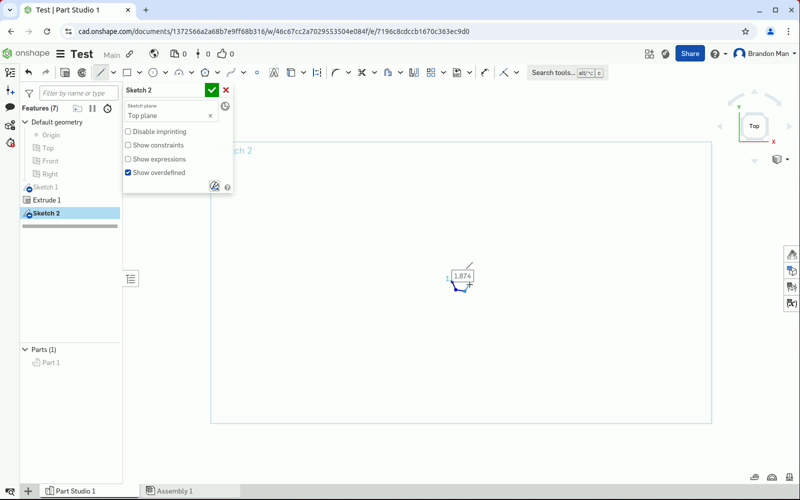
click(469, 284)
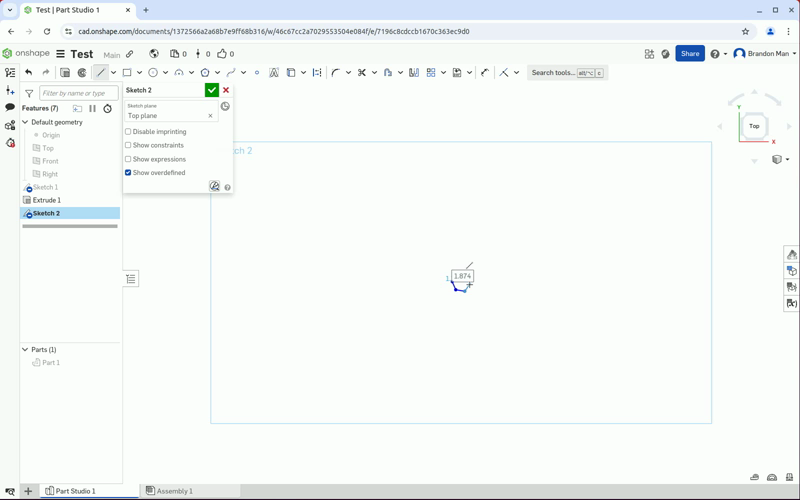
key_up(shift)
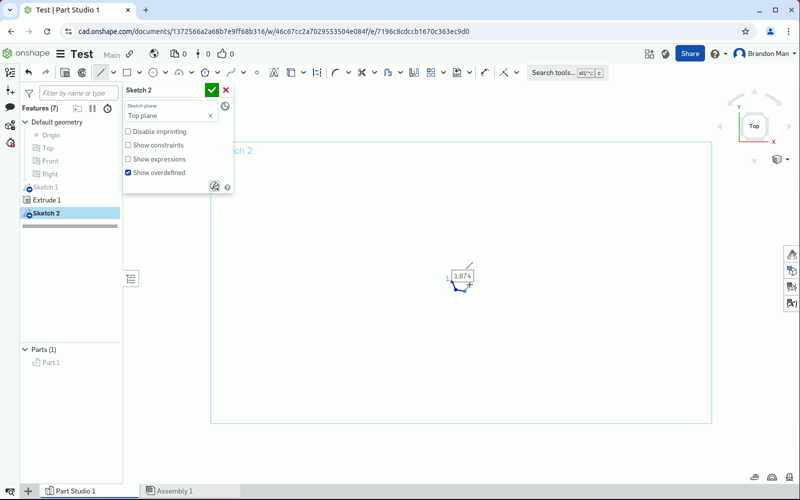
key_down(shift)
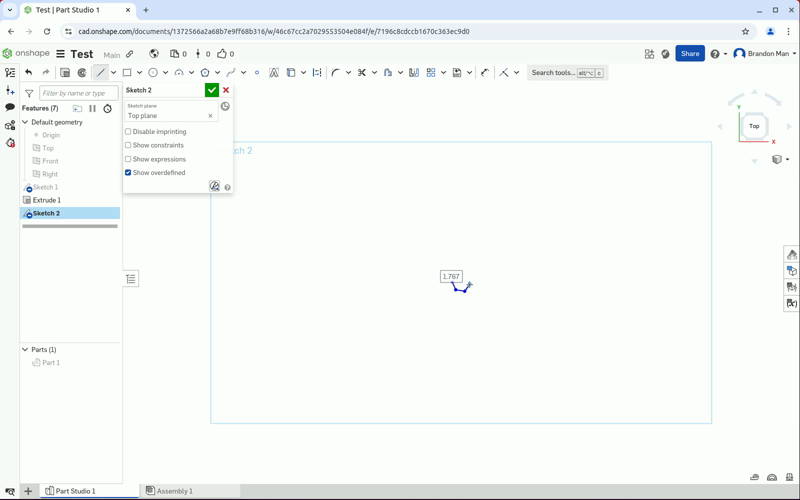
mouse_move(499, 284)
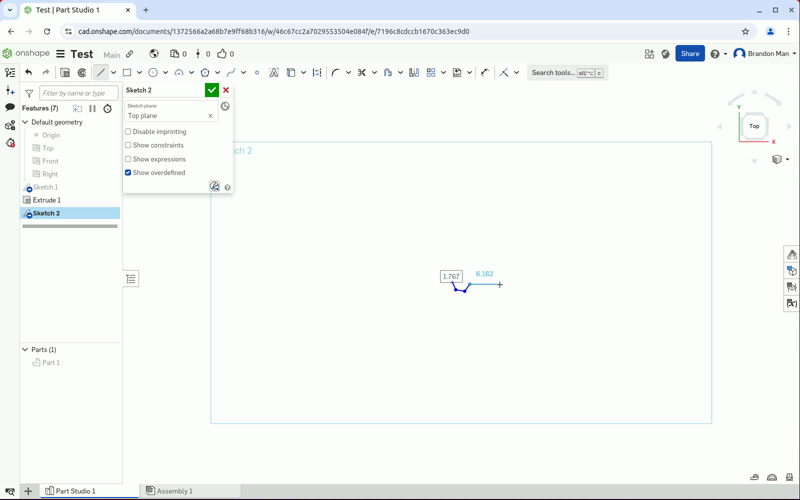
mouse_move(466, 275)
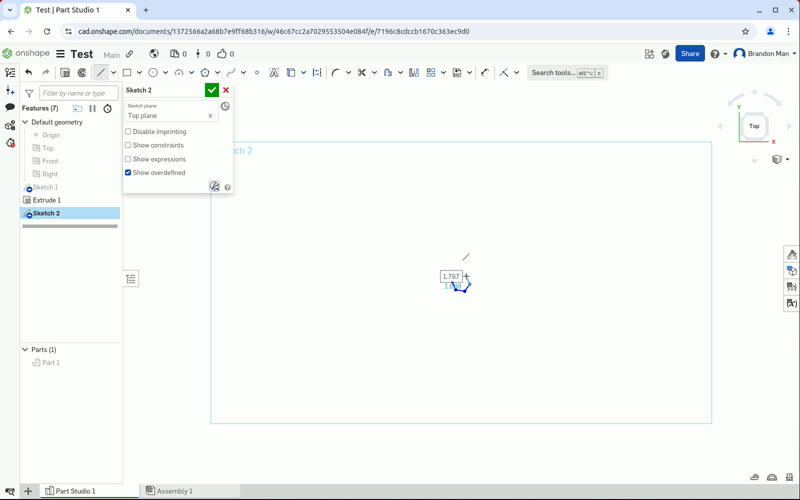
click(466, 275)
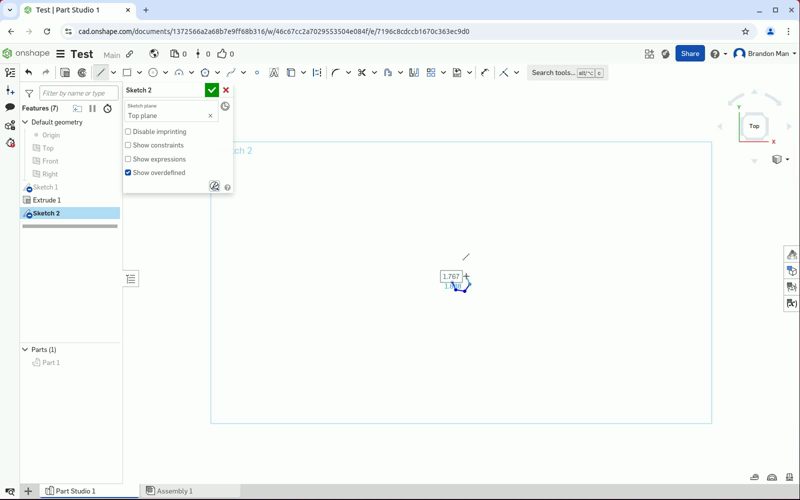
key_up(shift)
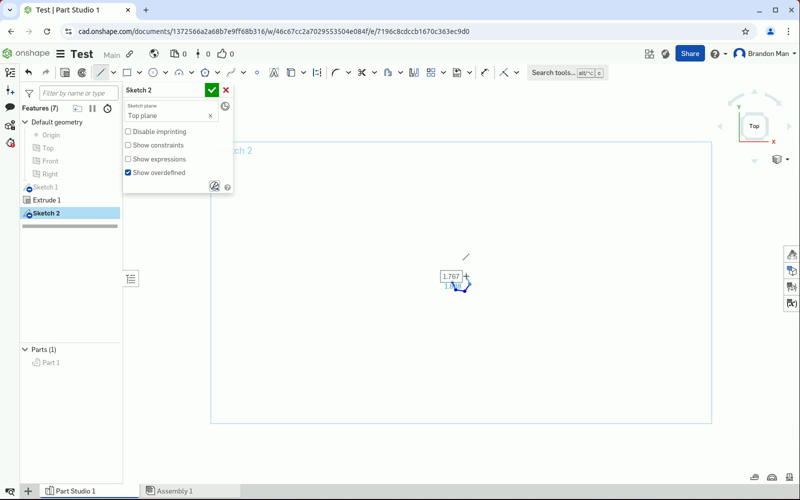
key_down(shift)
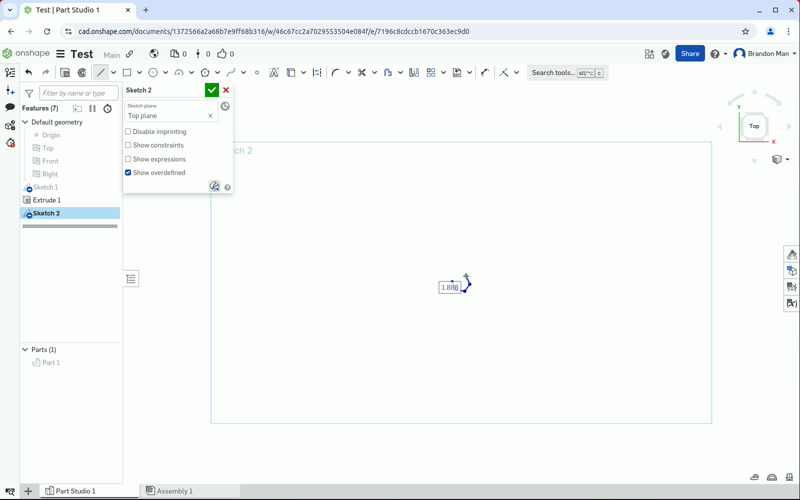
mouse_move(496, 275)
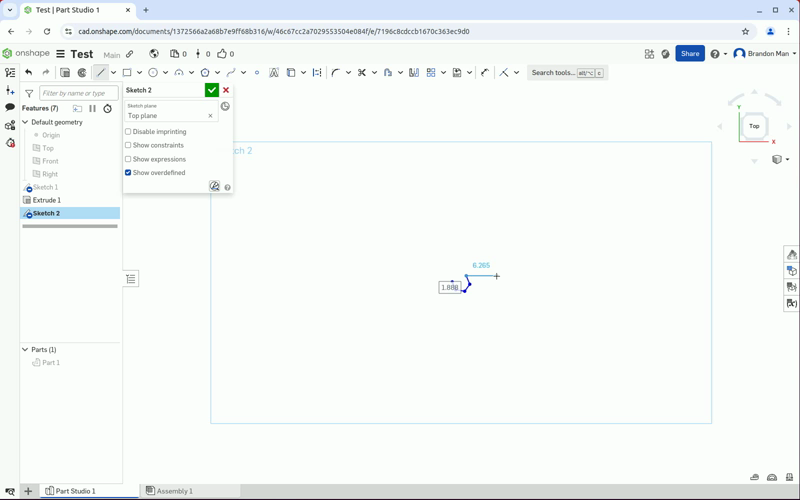
mouse_move(457, 274)
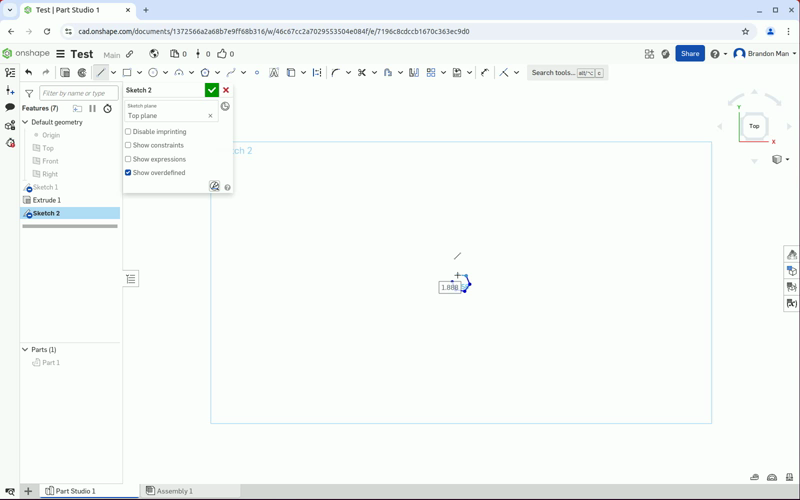
click(457, 274)
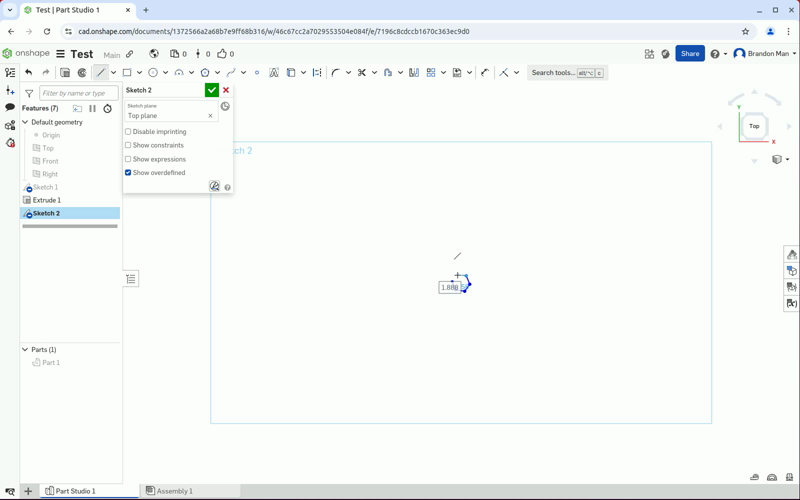
key_up(shift)
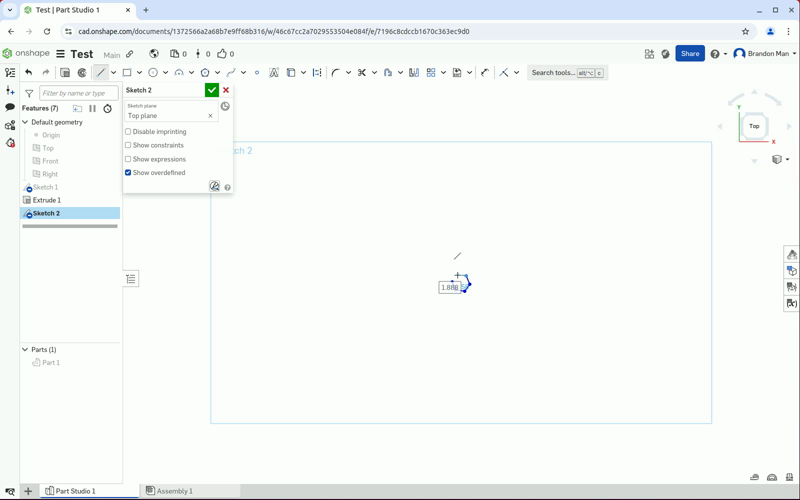
mouse_move(487, 274)
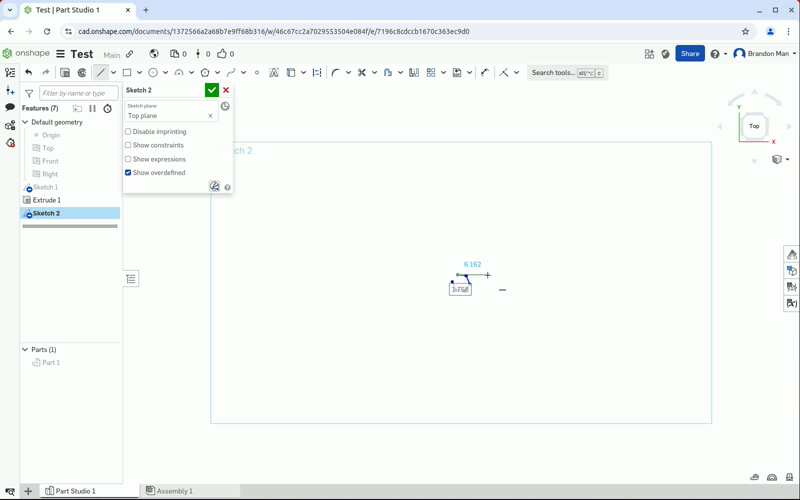
key_down(shift)
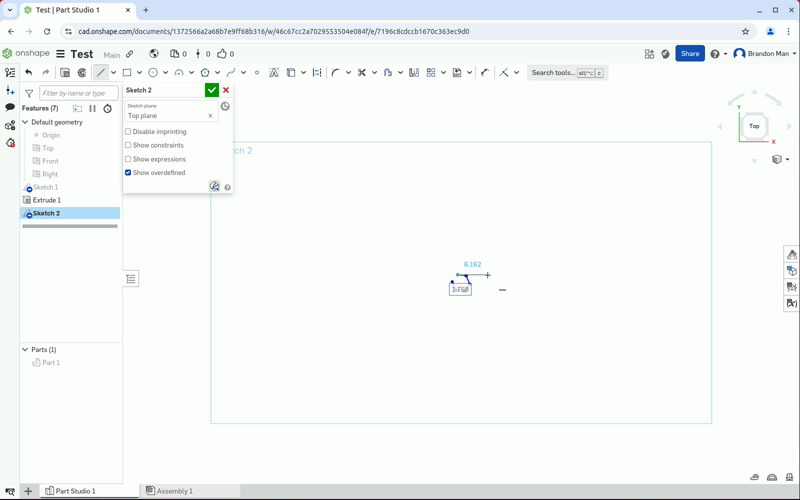
mouse_move(452, 281)
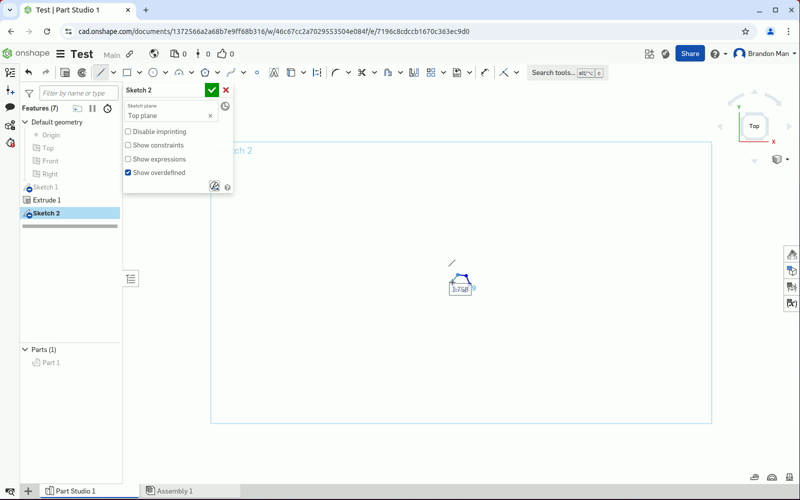
key_up(shift)
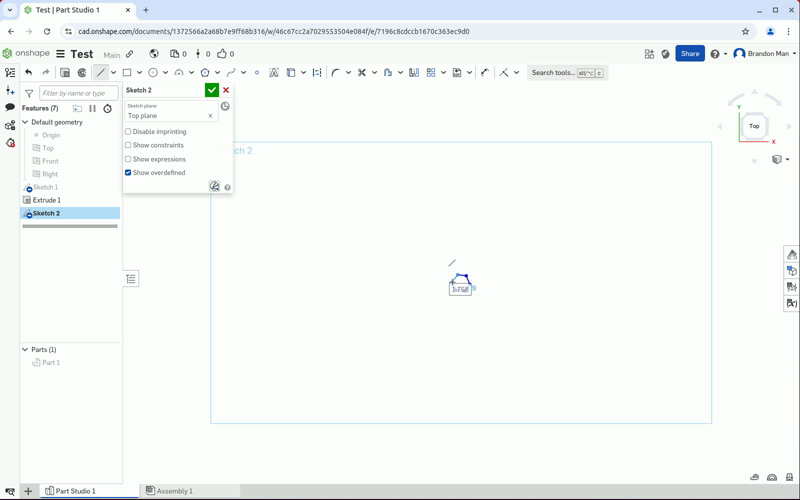
click(452, 281)
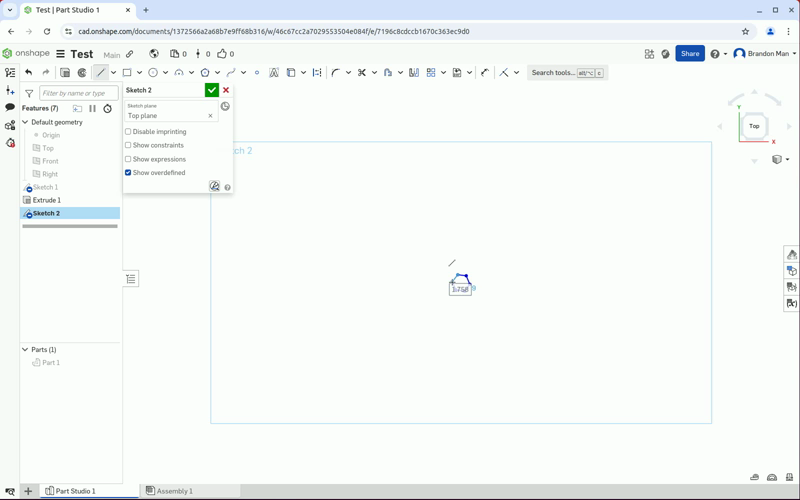
key(esc)
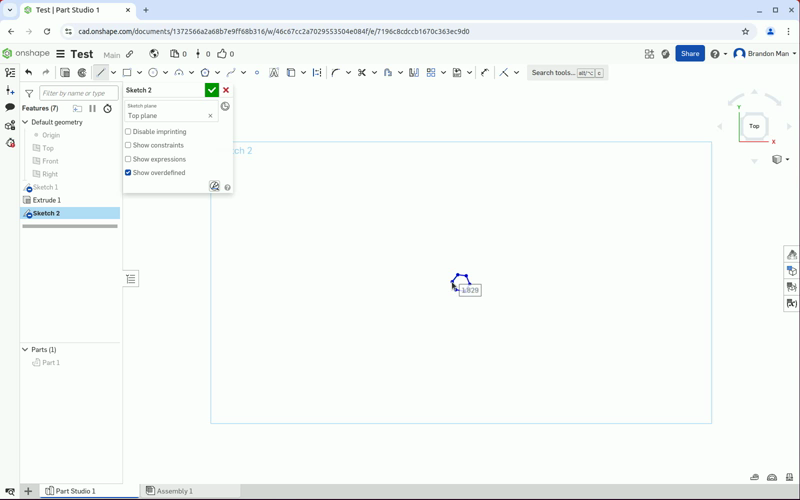
key(c)
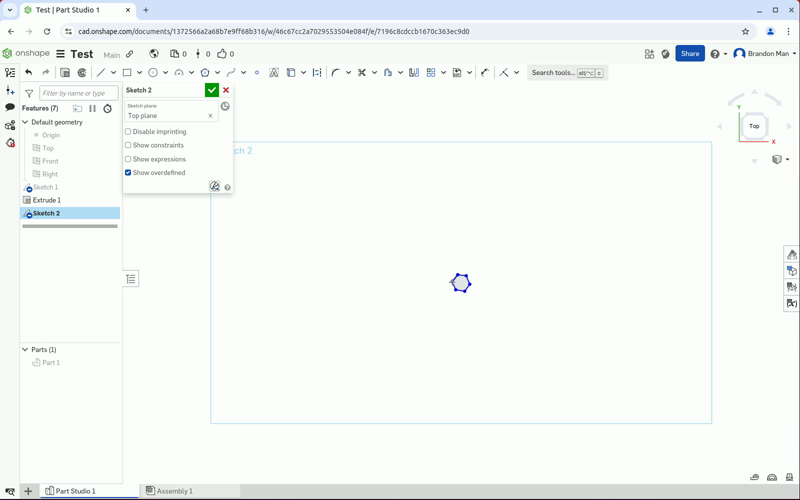
key_down(shift)
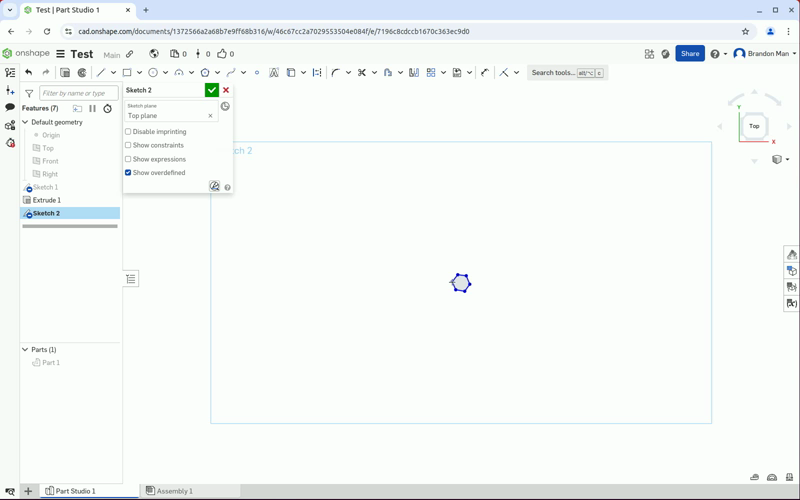
mouse_move(461, 282)
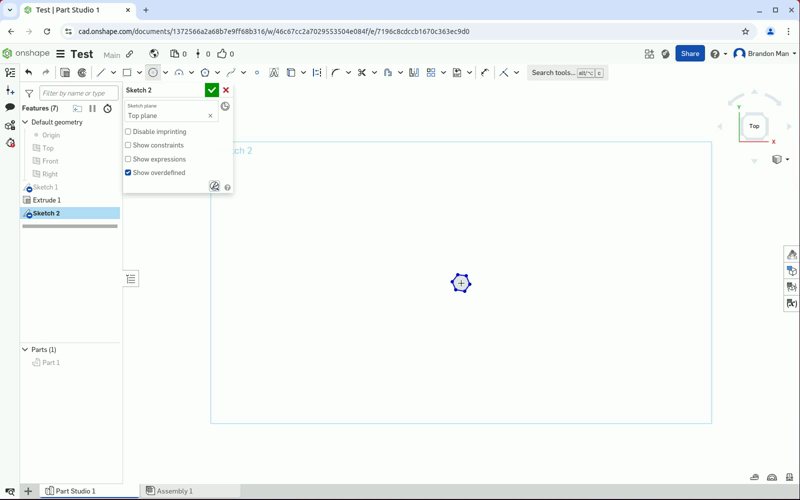
click(461, 282)
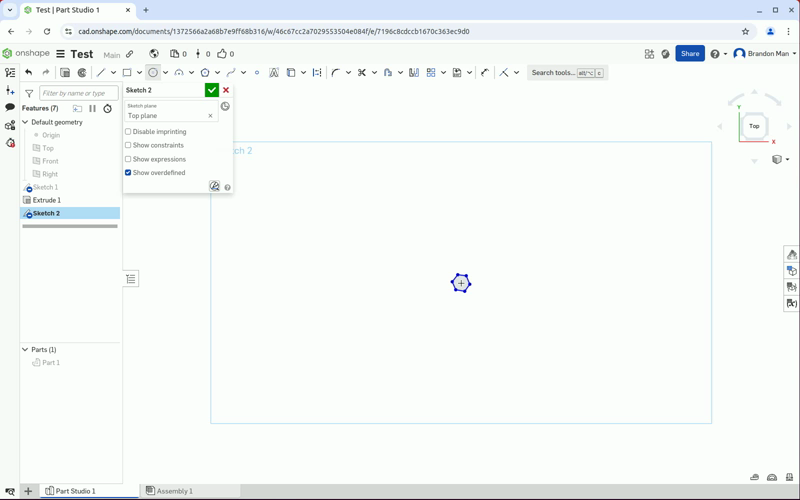
key_up(shift)
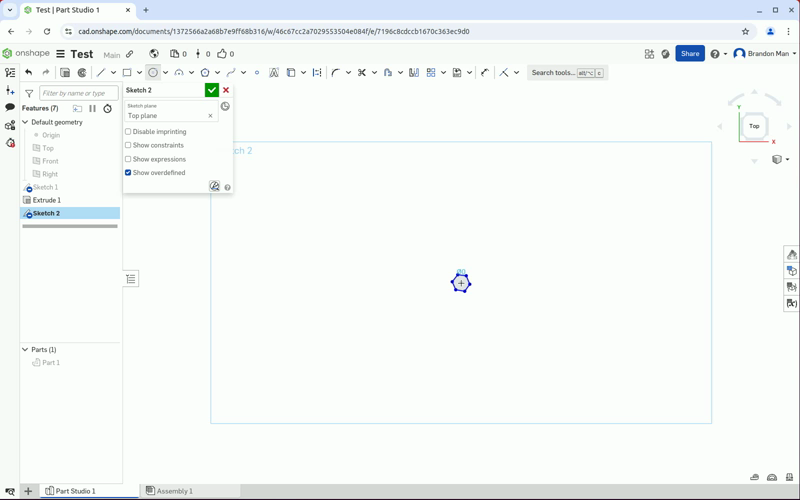
mouse_move(465, 282)
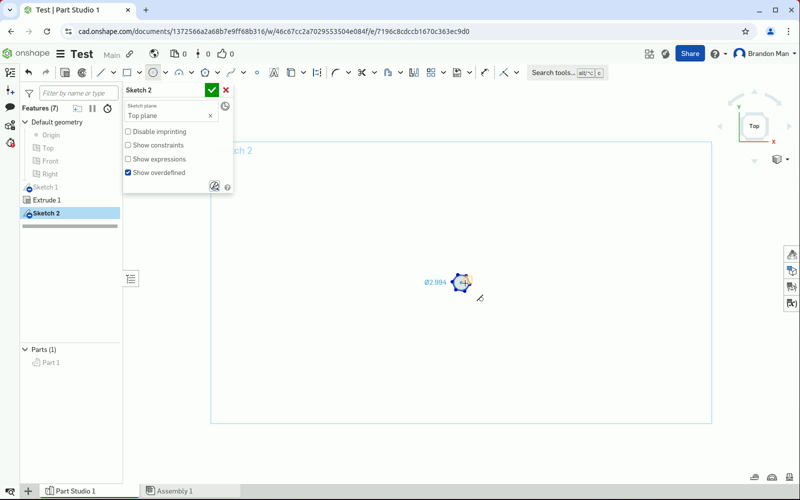
click(465, 282)
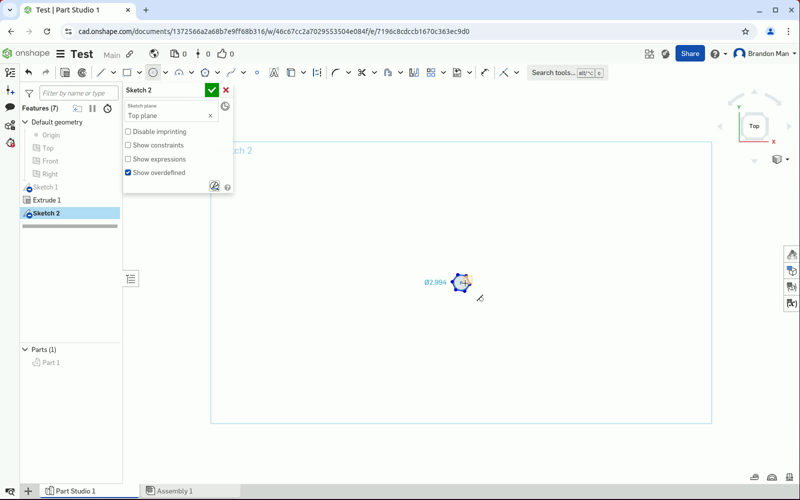
key(esc)
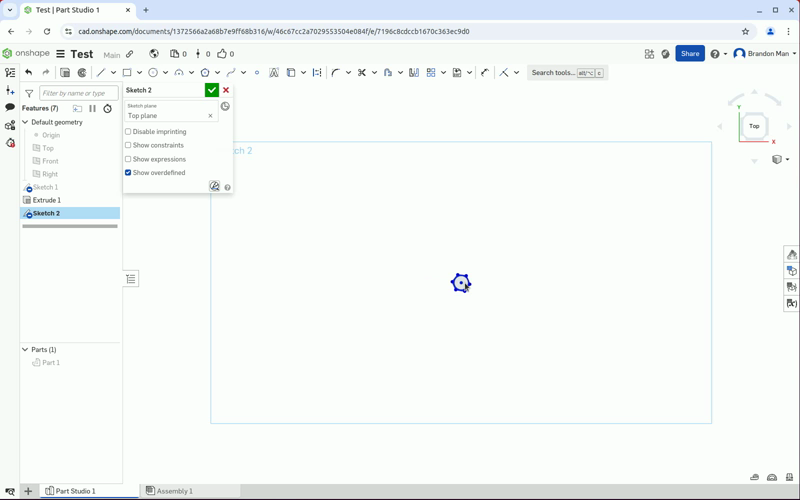
mouse_move(456, 279)
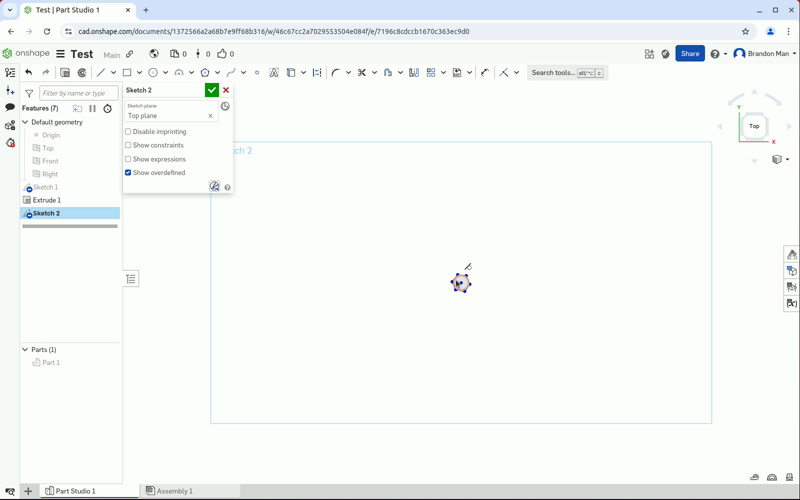
scroll(6)
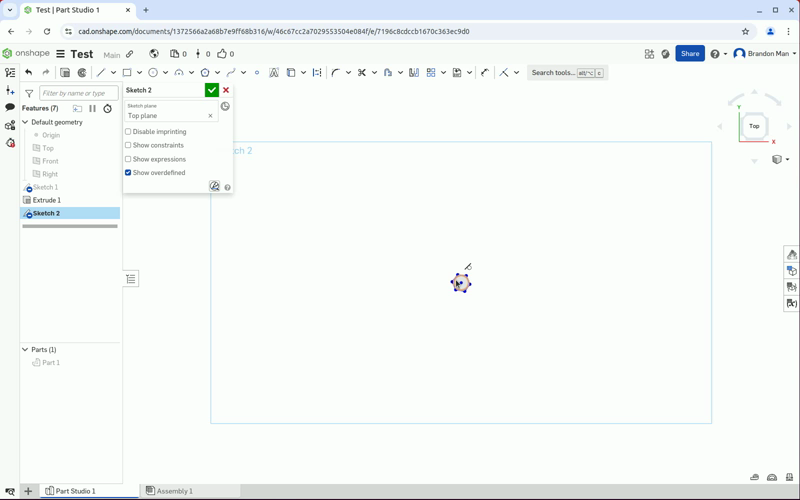
scroll(6)
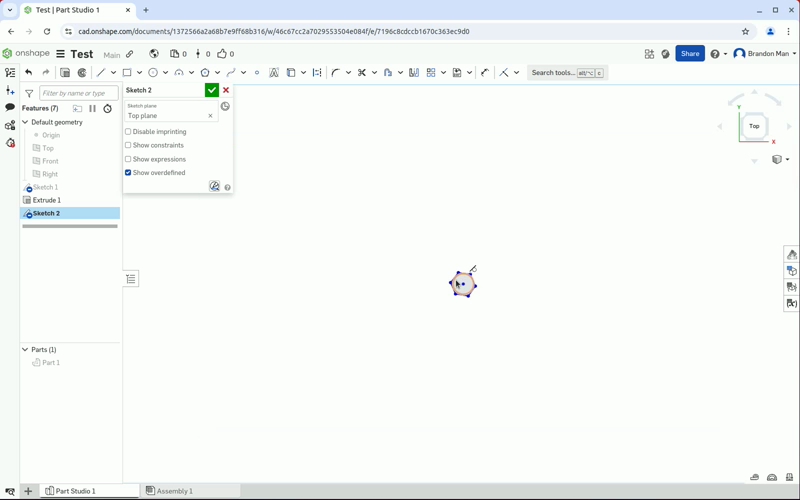
scroll(6)
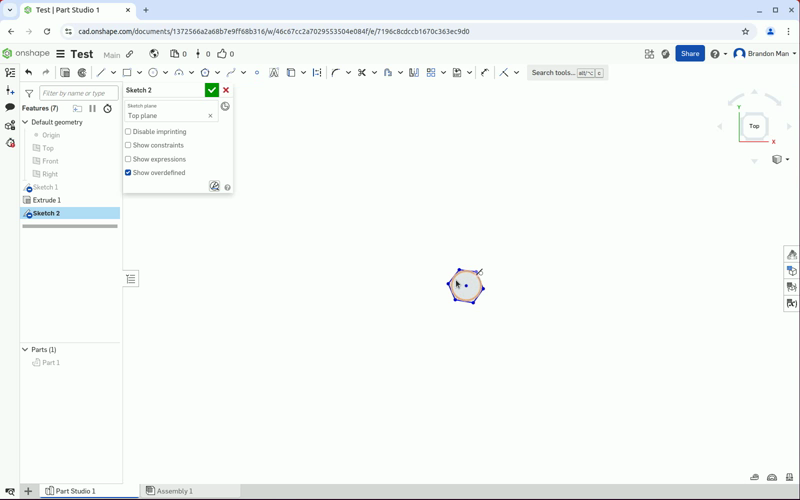
scroll(6)
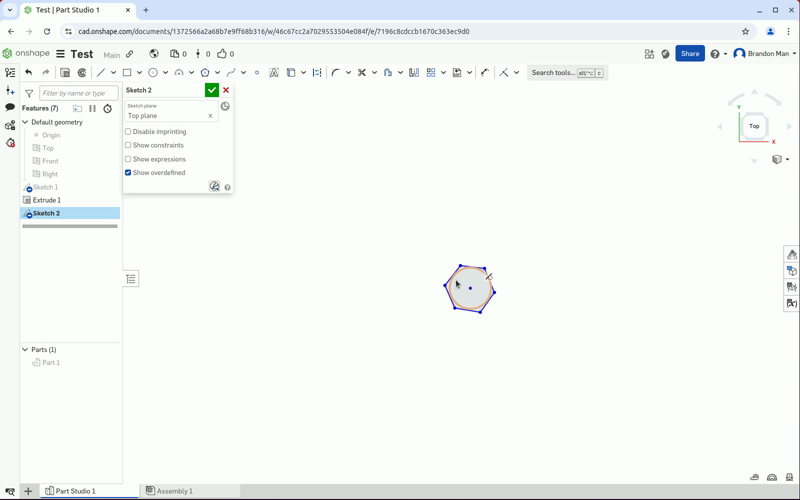
scroll(6)
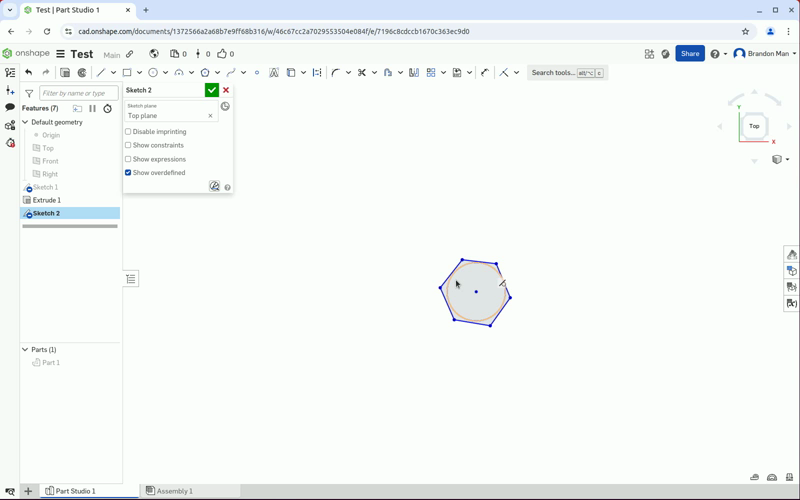
scroll(6)
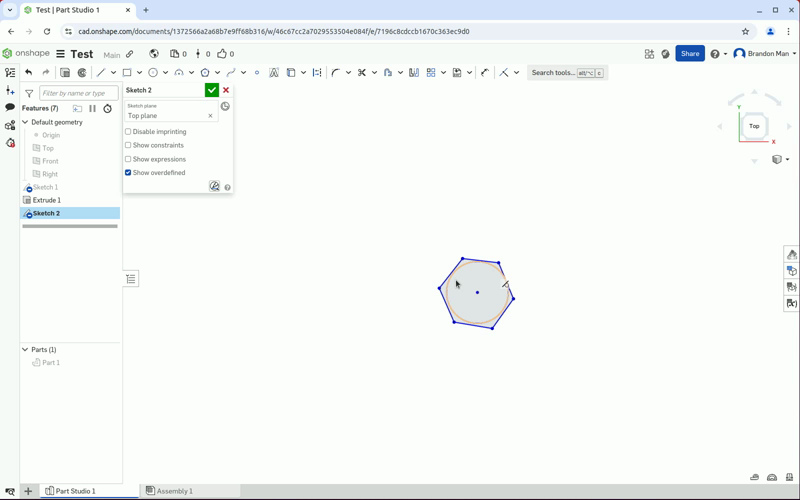
scroll(6)
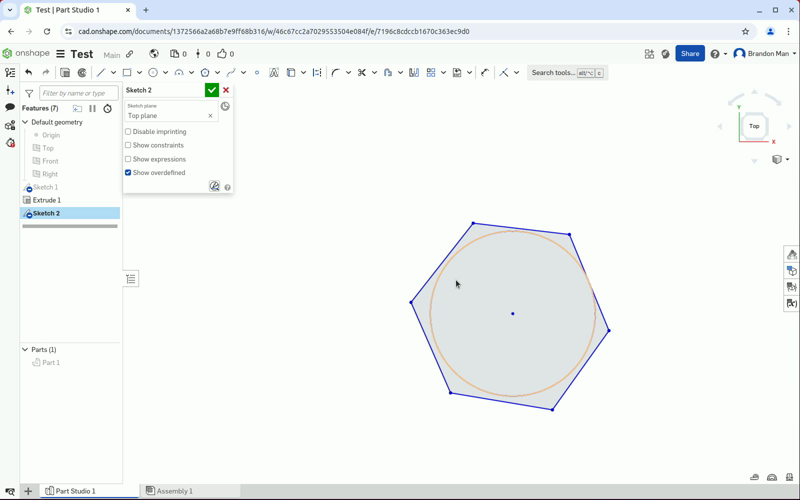
click(456, 279)
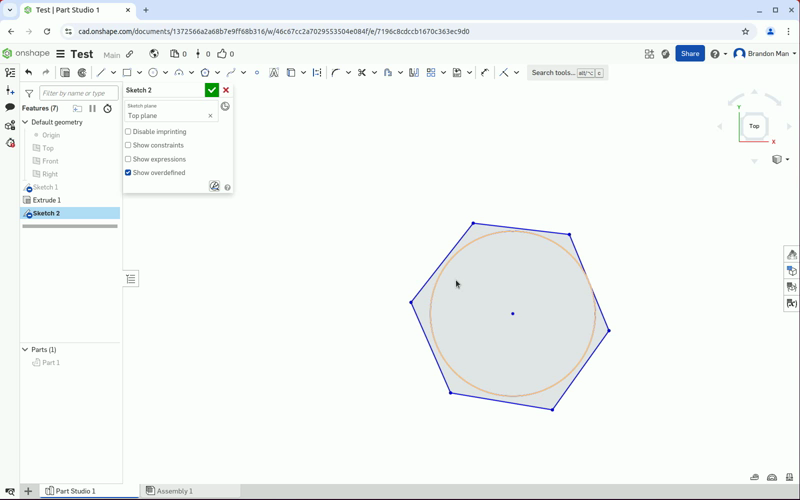
scroll(-6)
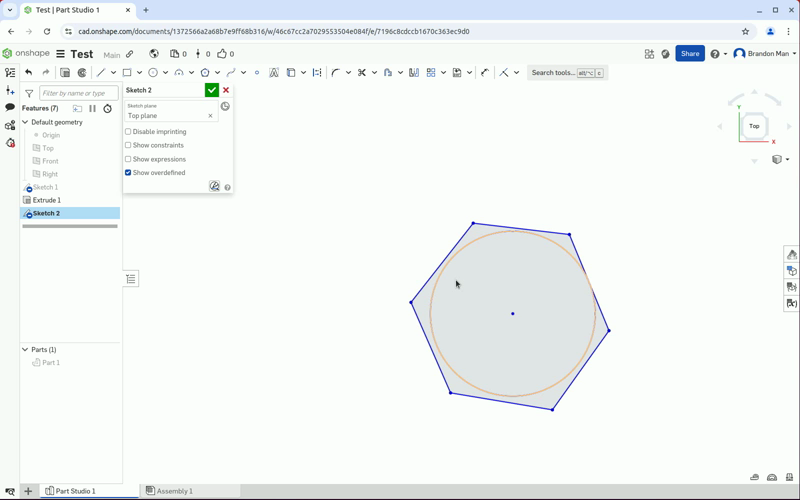
scroll(-6)
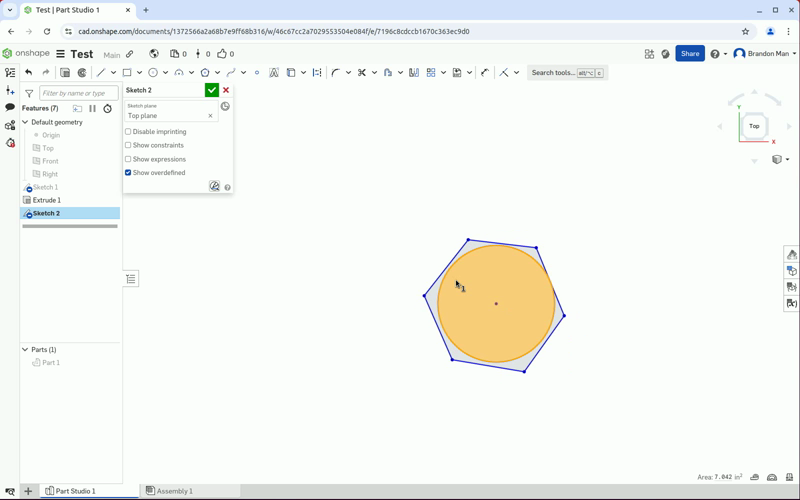
scroll(-6)
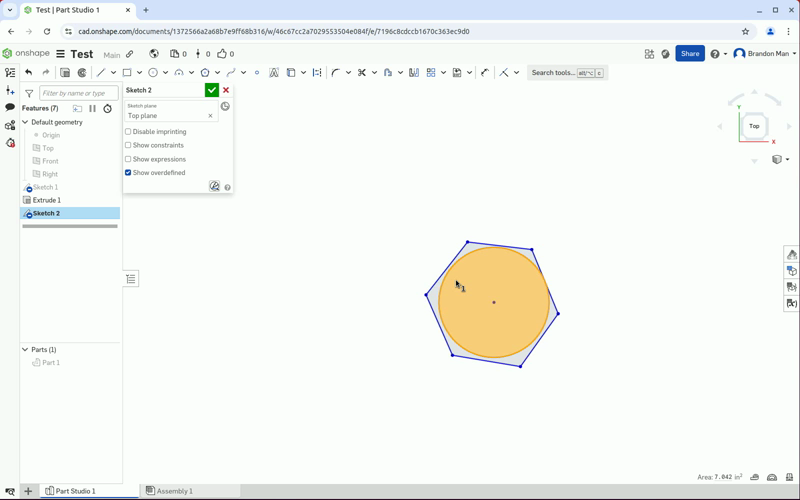
scroll(-6)
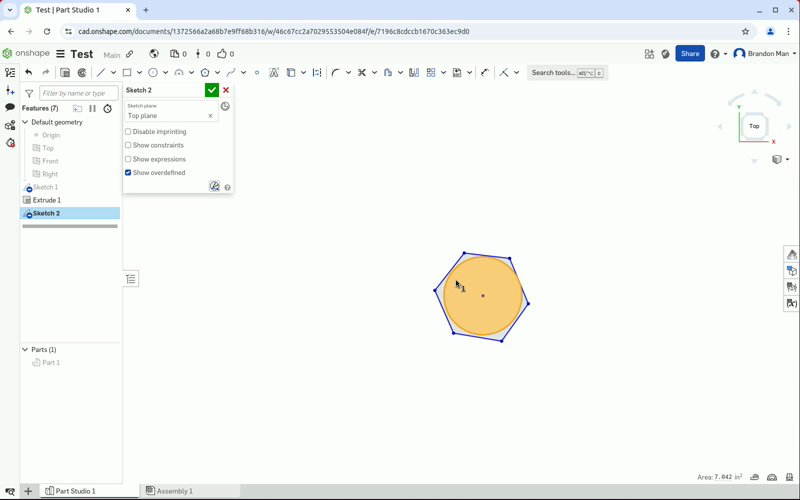
scroll(-6)
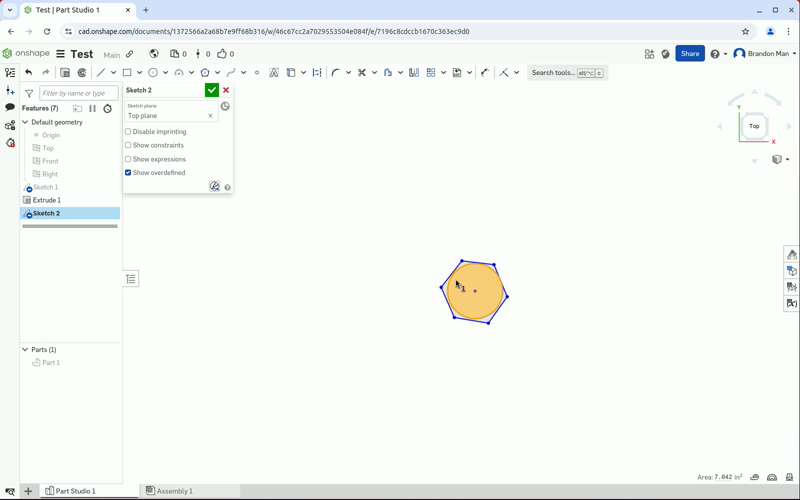
scroll(-6)
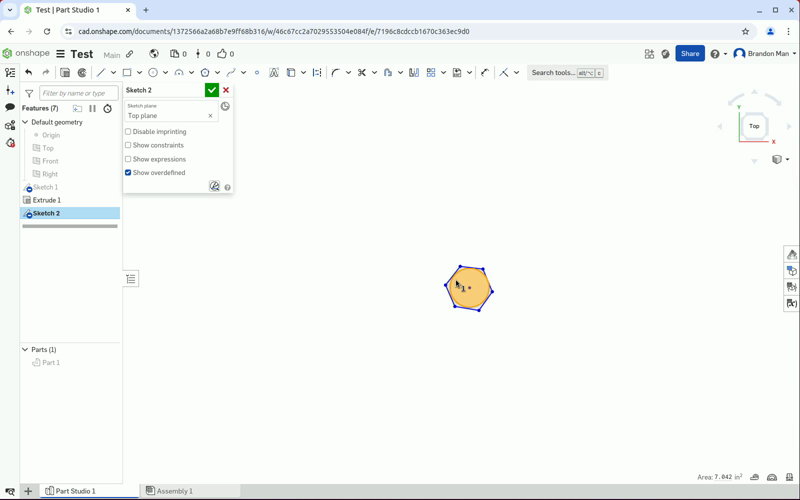
scroll(-6)
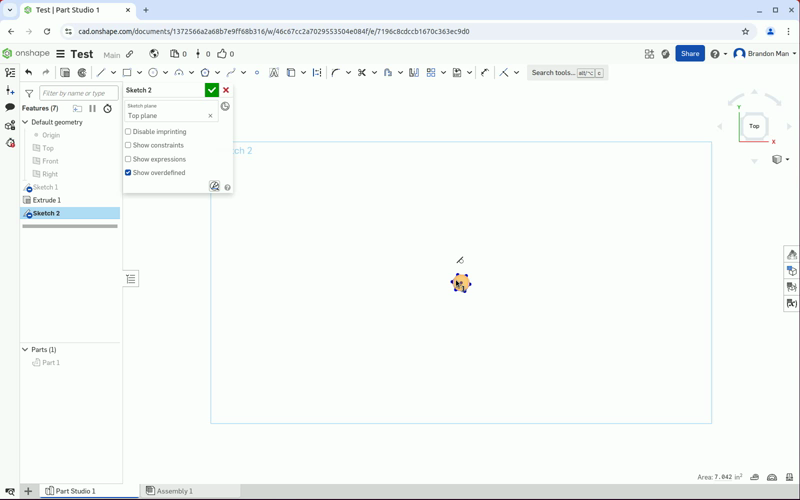
mouse_move(73, 352)
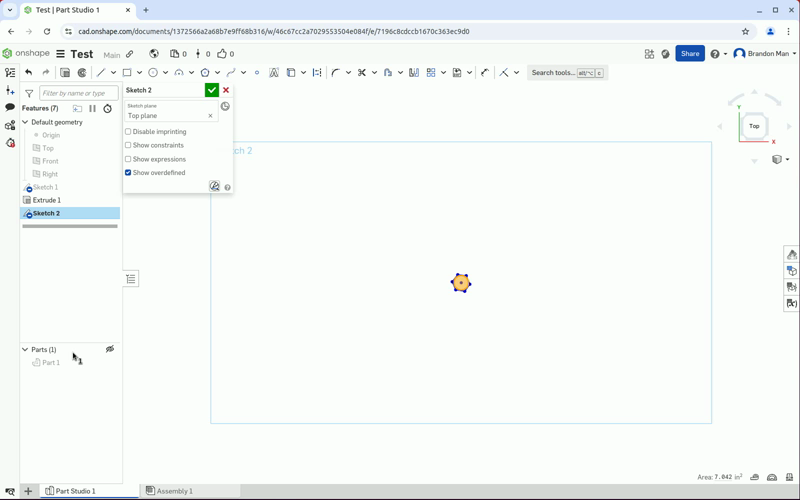
key(shift+y)
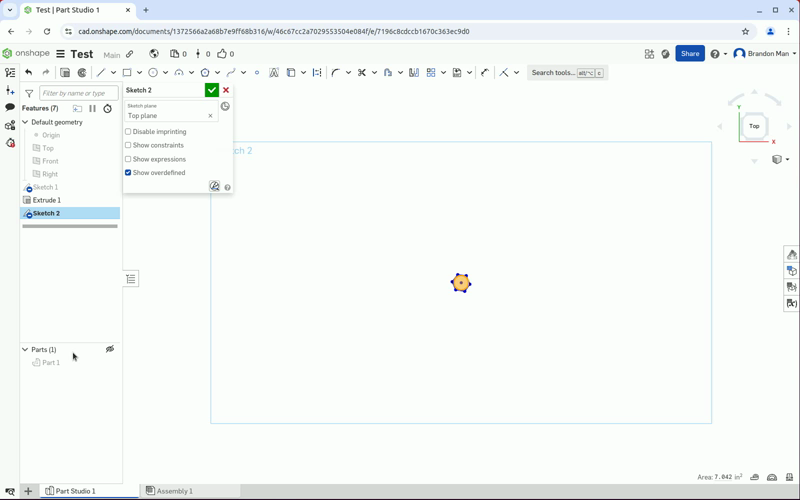
key(shift+e)
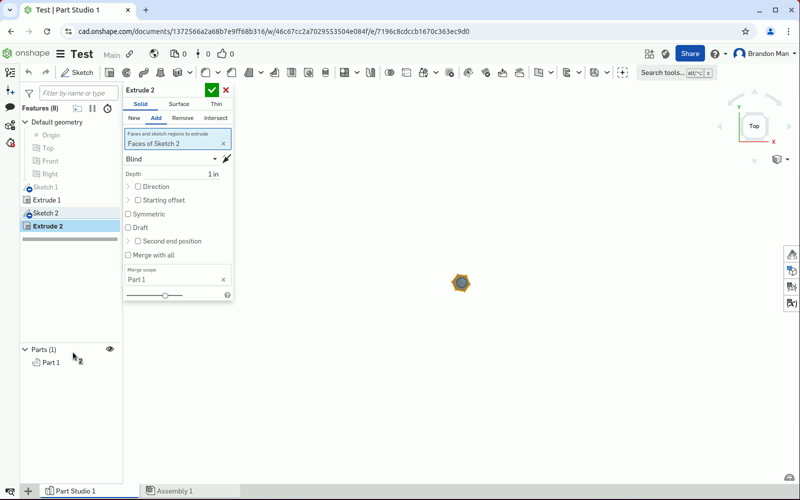
mouse_move(143, 106)
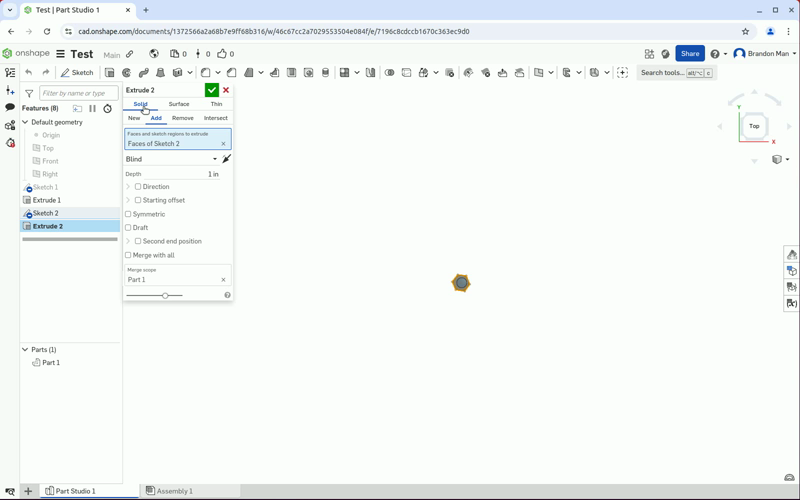
click(143, 106)
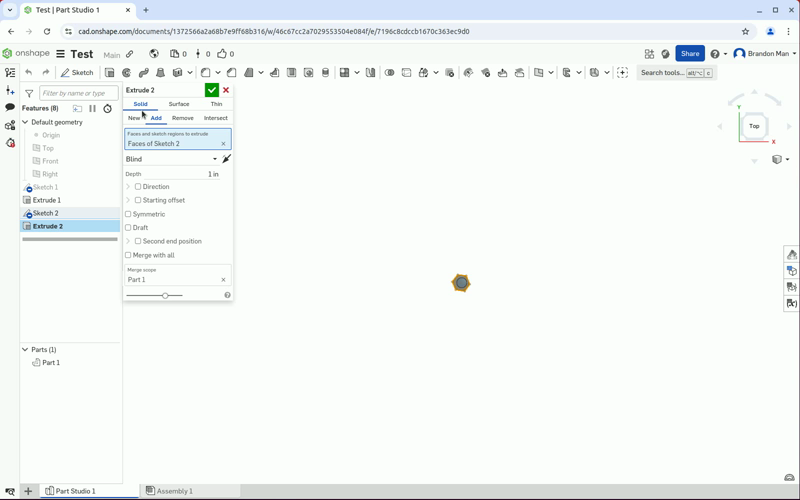
mouse_move(137, 120)
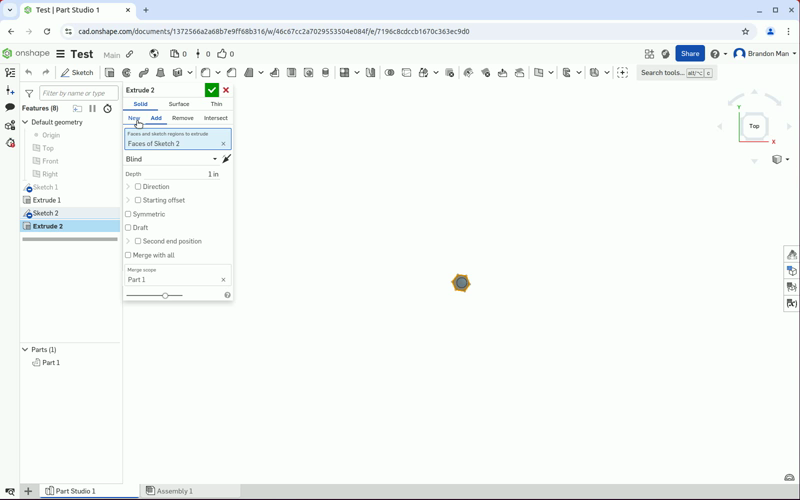
click(137, 120)
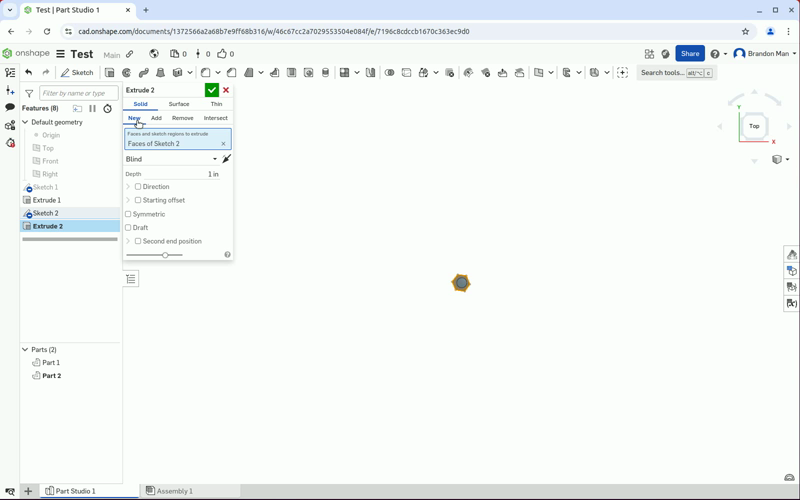
key(tab, 4)
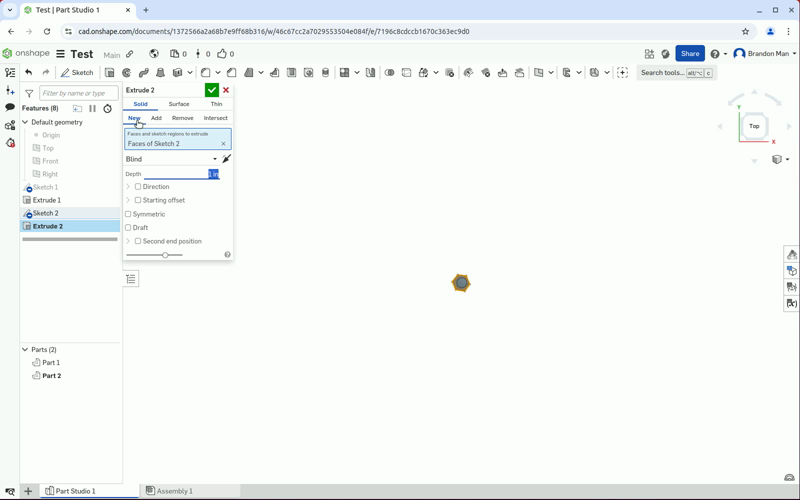
text(-1.685)
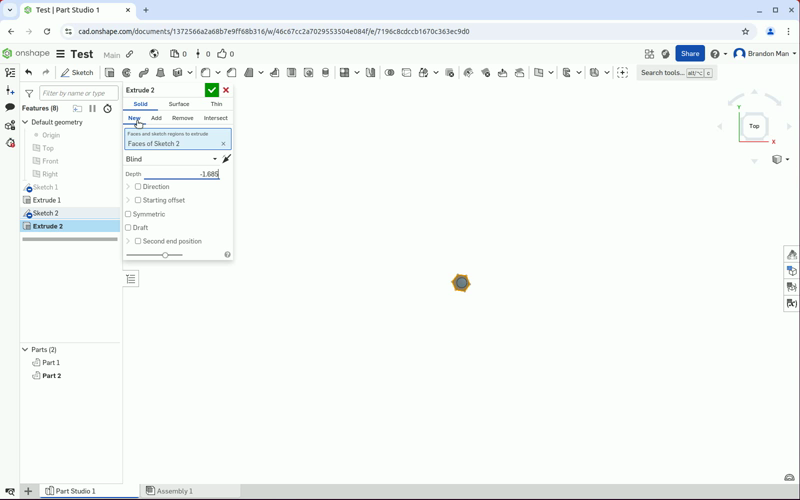
key(enter)
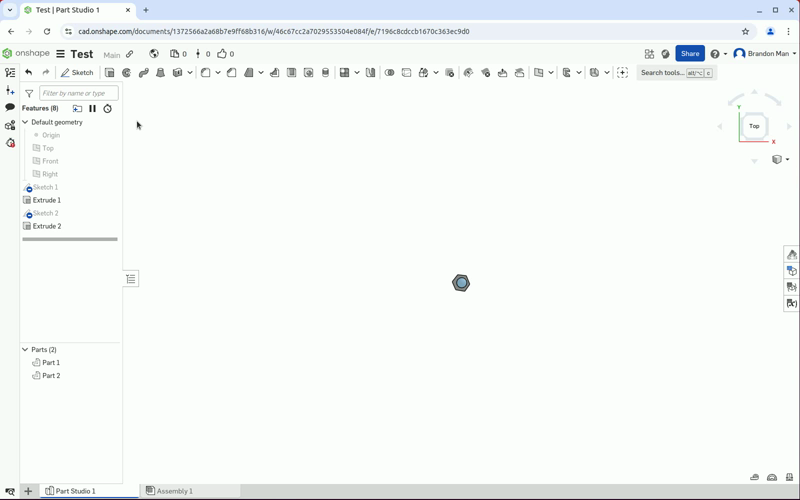
key(shift+h)
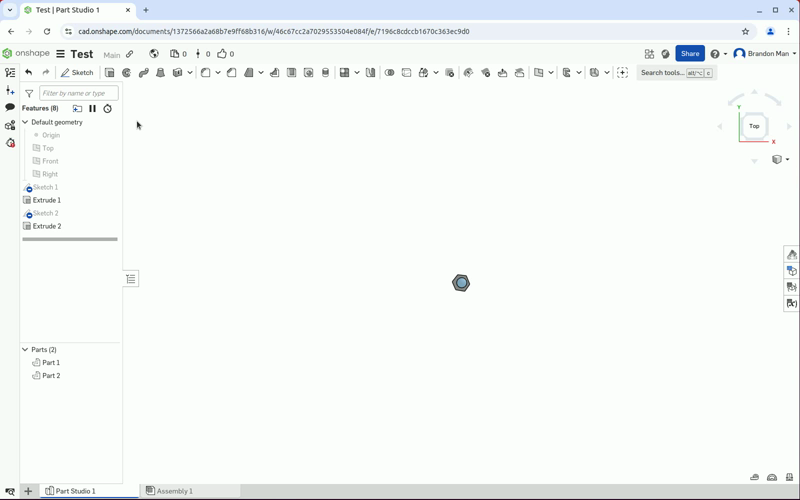
key(shift+h)
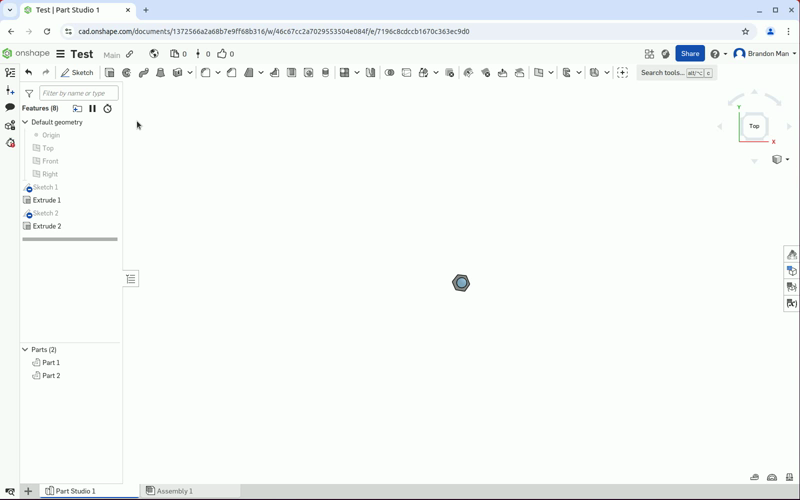
mouse_move(73, 189)
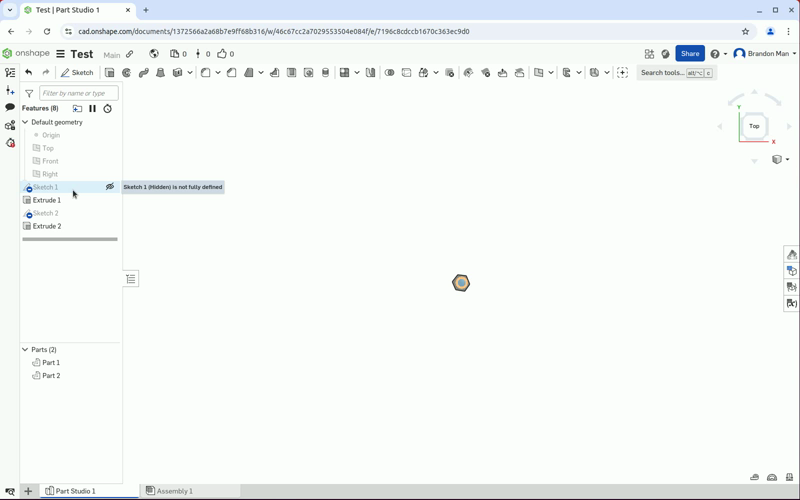
click(73, 189)
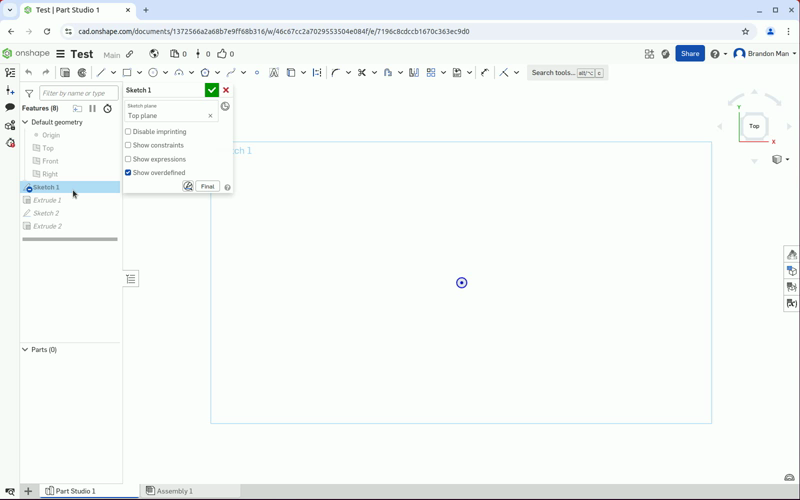
mouse_move(229, 92)
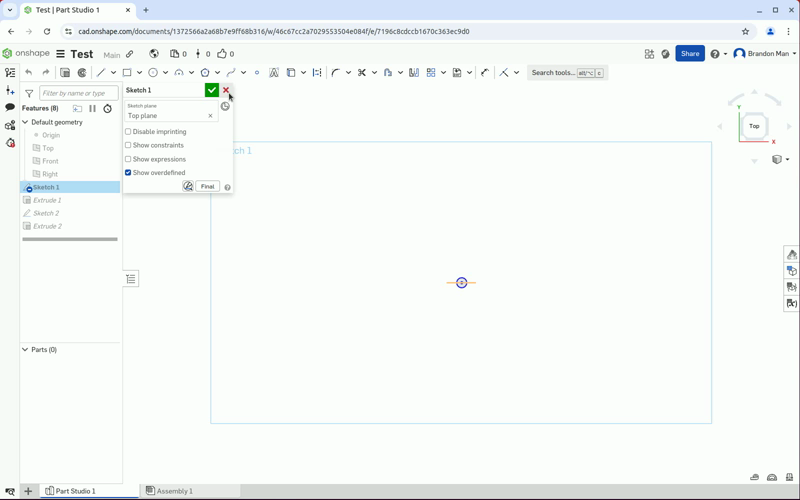
click(229, 92)
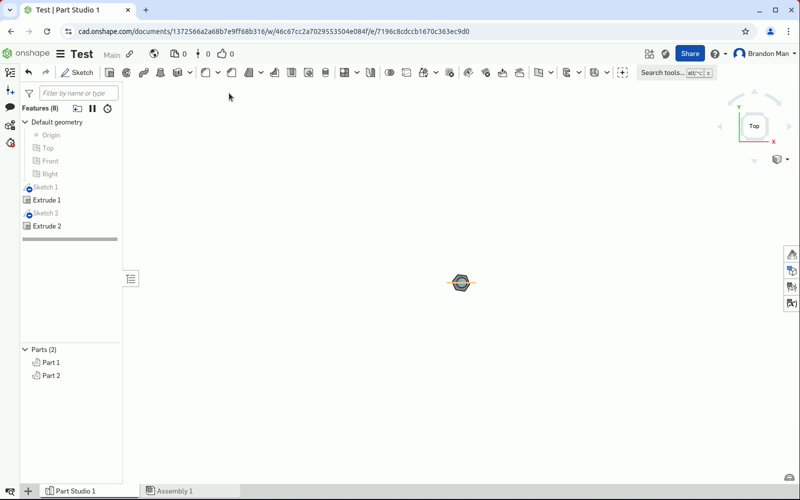
mouse_move(541, 75)
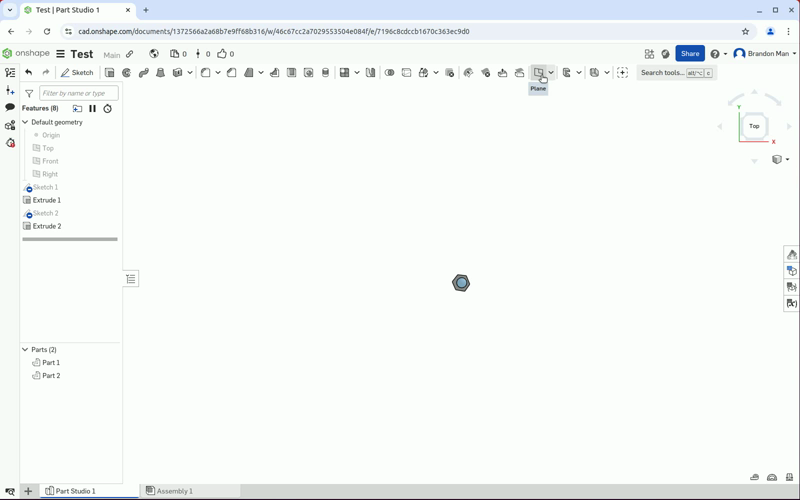
click(541, 75)
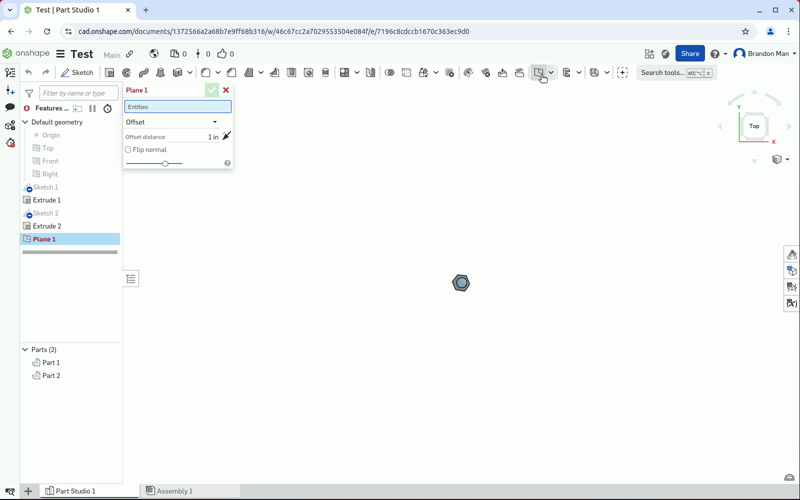
mouse_move(73, 150)
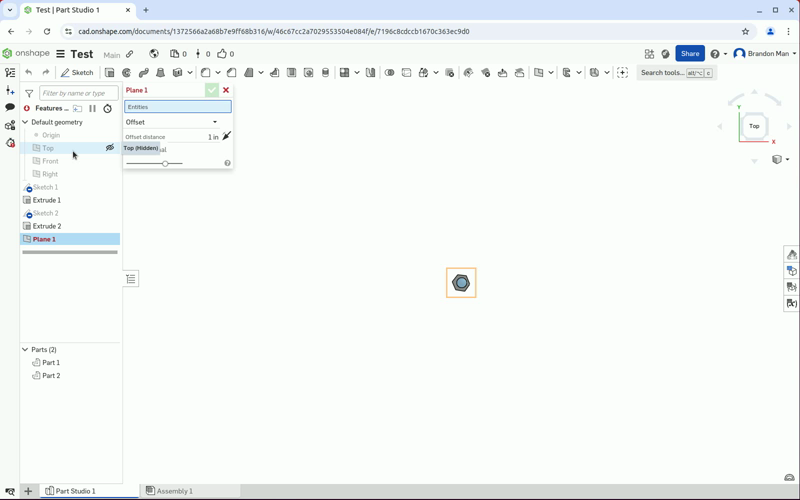
click(73, 150)
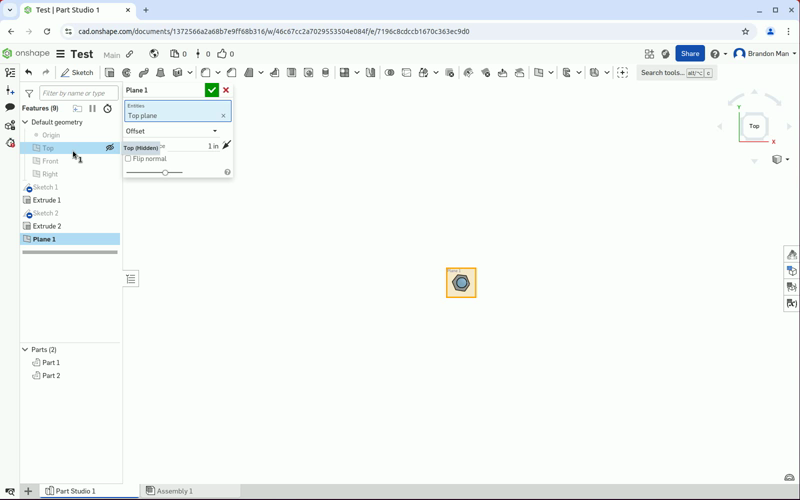
key(tab, 2)
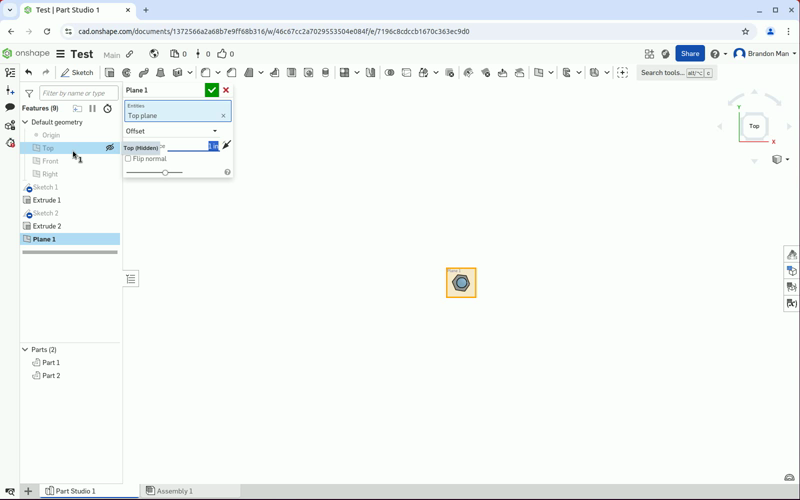
text(21.414)
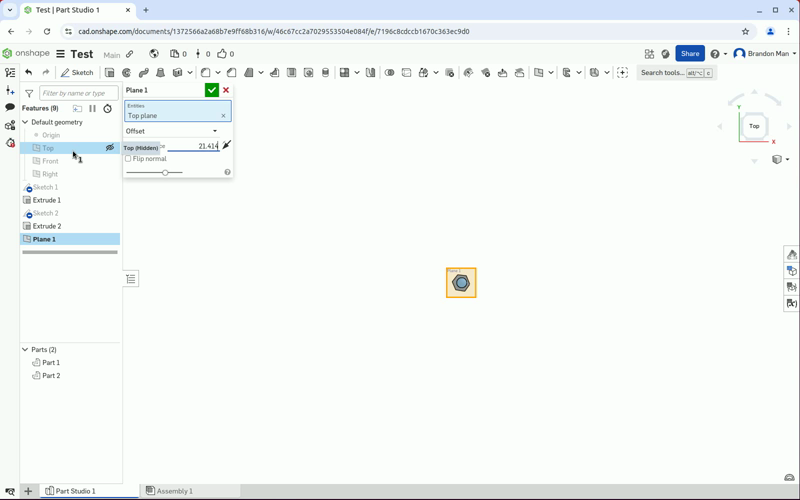
key(enter, 2)
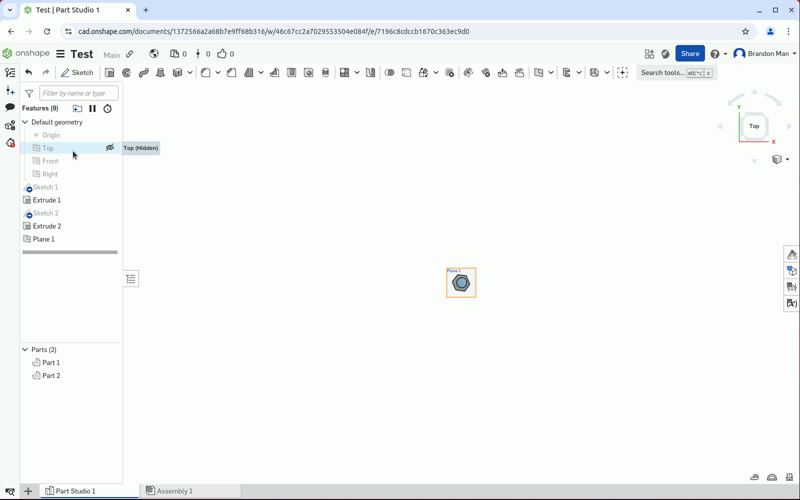
key(shift+s)
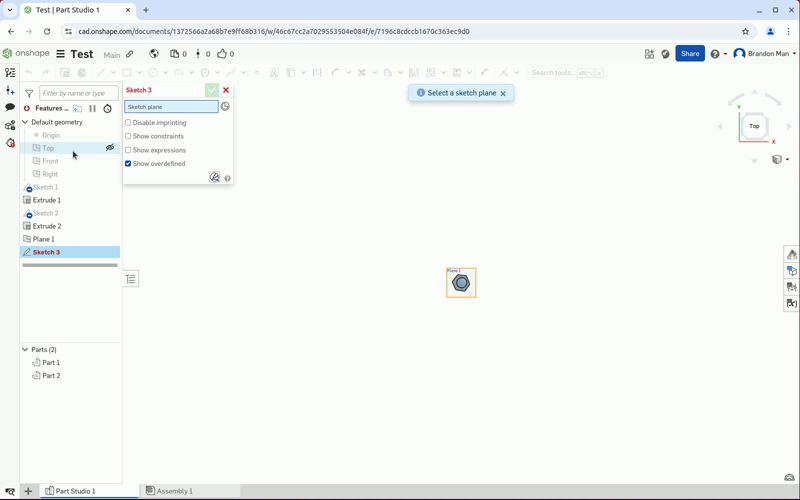
mouse_move(73, 241)
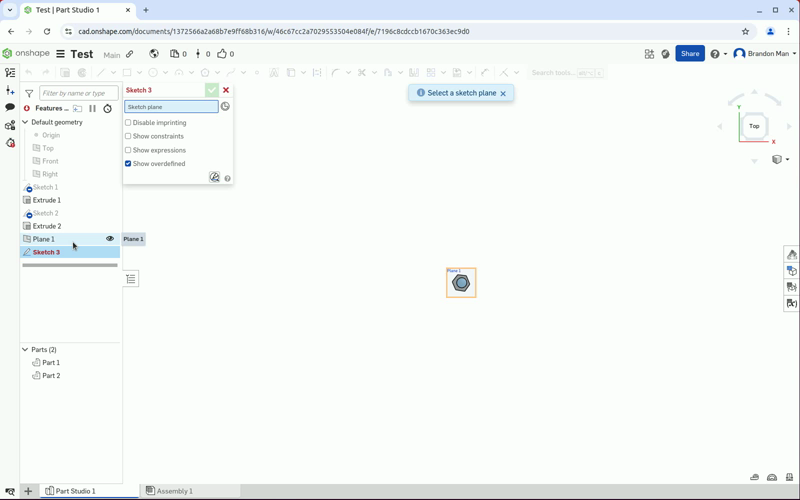
click(73, 241)
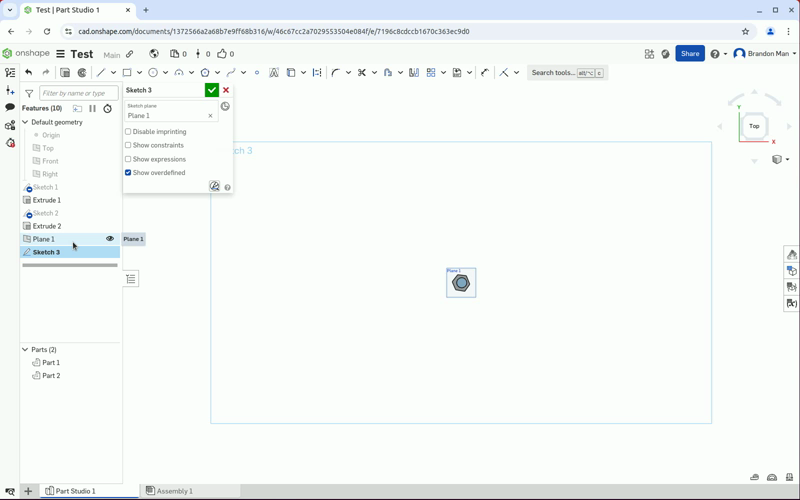
mouse_move(73, 352)
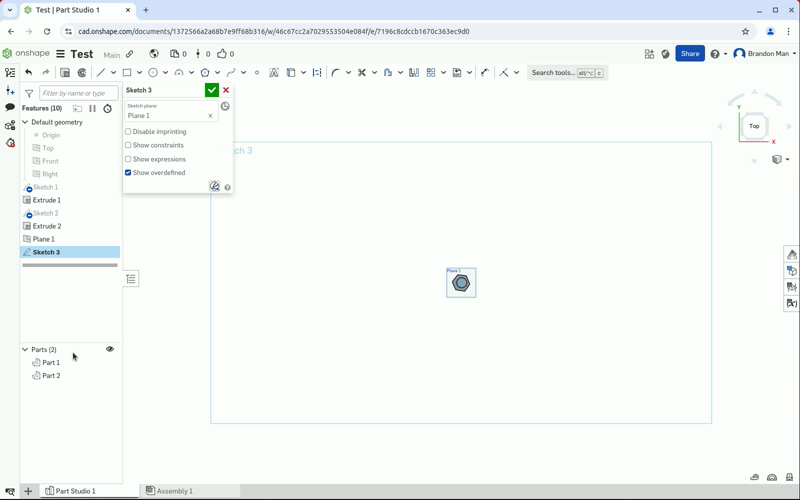
key(y)
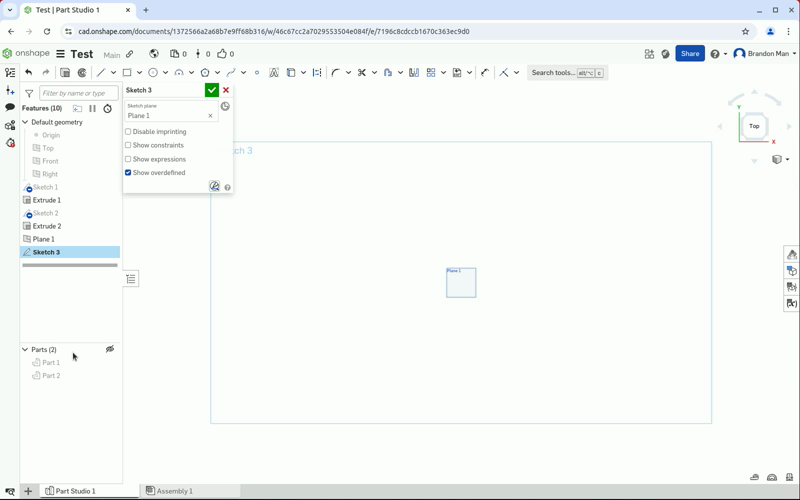
key(l)
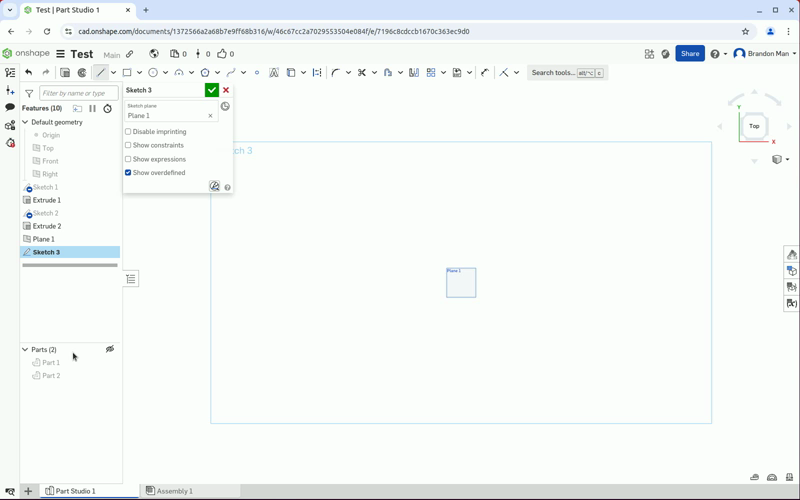
key_down(shift)
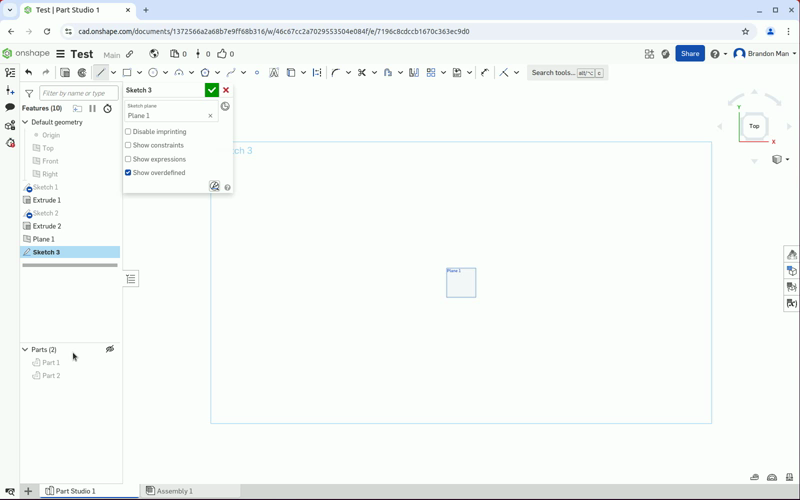
mouse_move(452, 282)
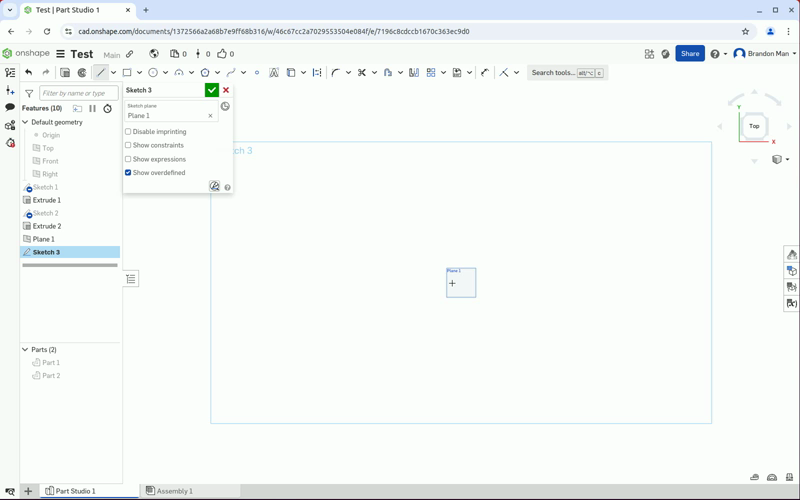
click(452, 282)
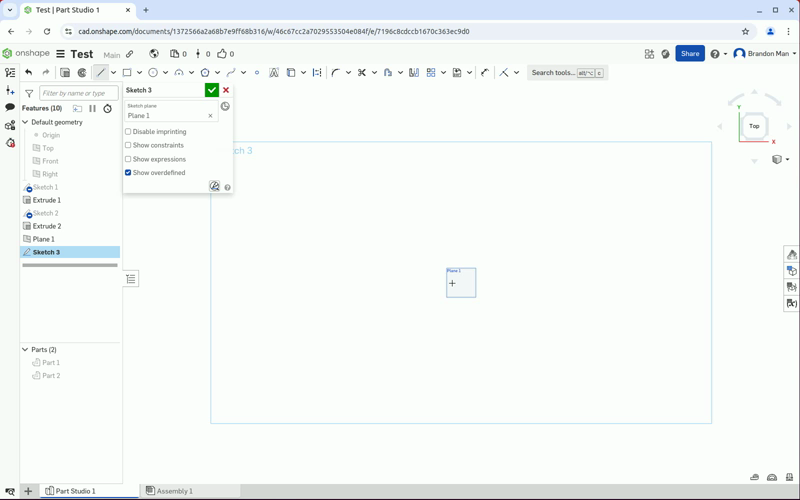
key_up(shift)
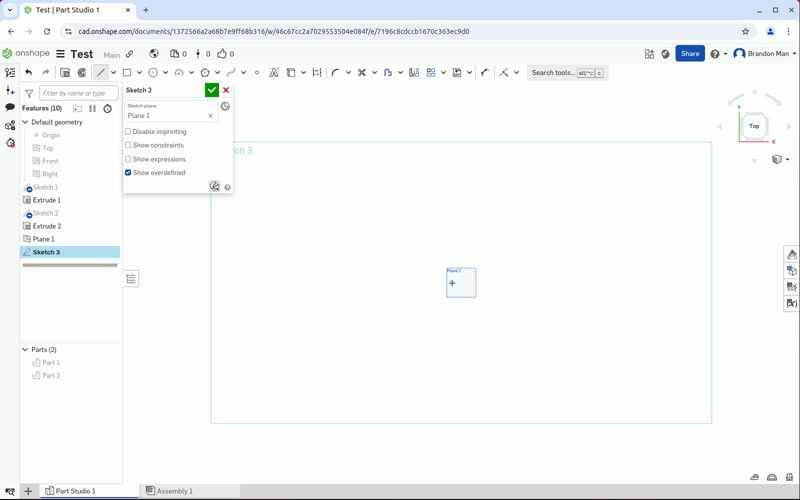
key_down(shift)
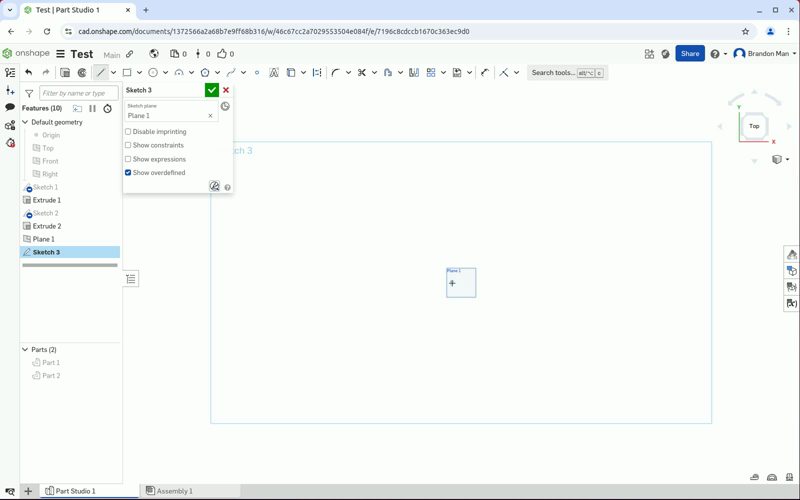
mouse_move(482, 282)
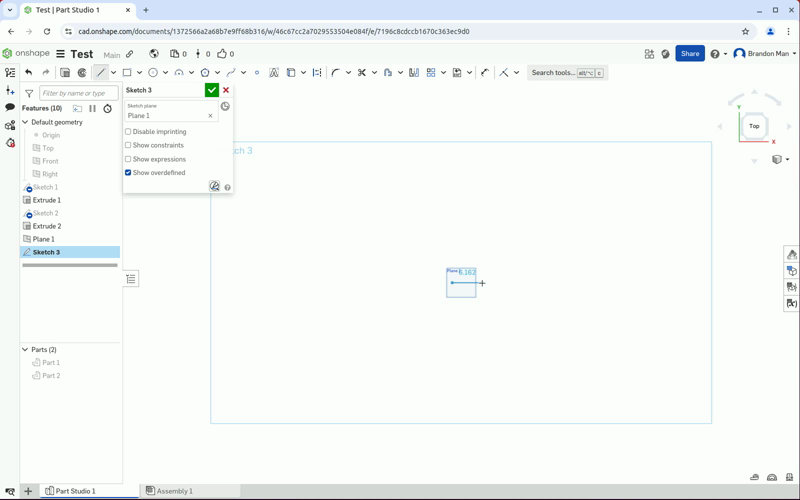
mouse_move(457, 291)
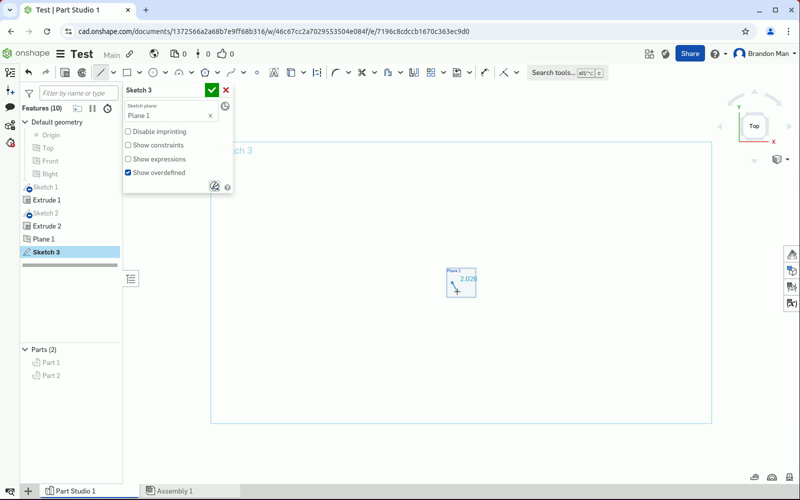
click(457, 291)
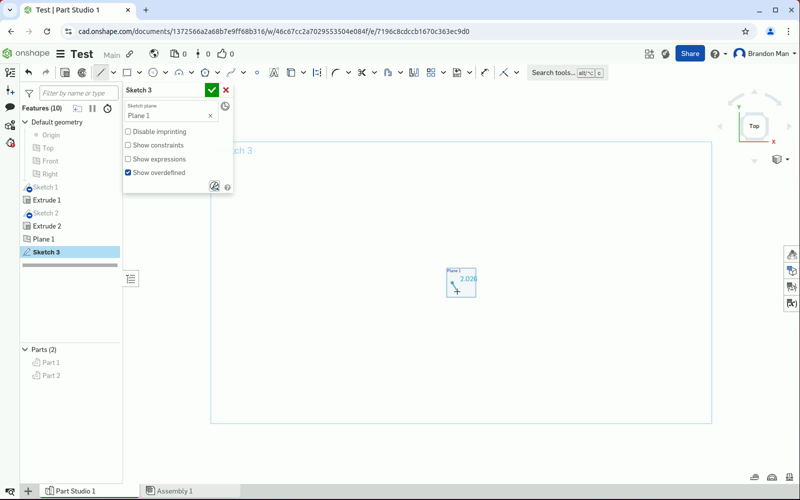
key_up(shift)
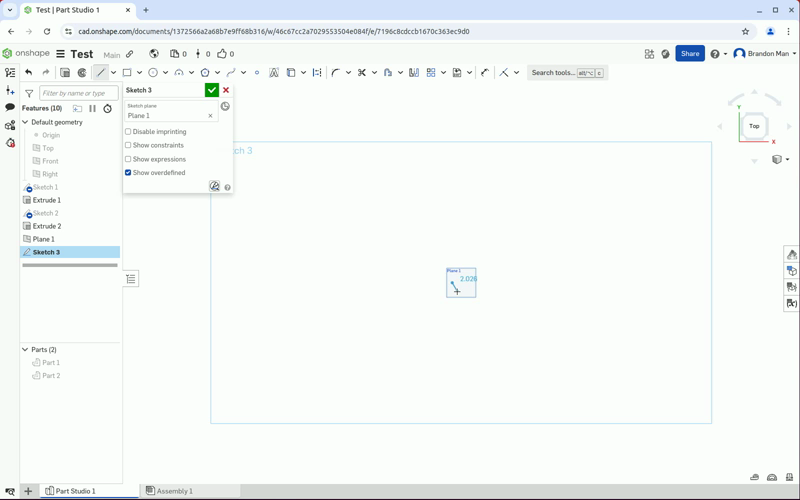
key_down(shift)
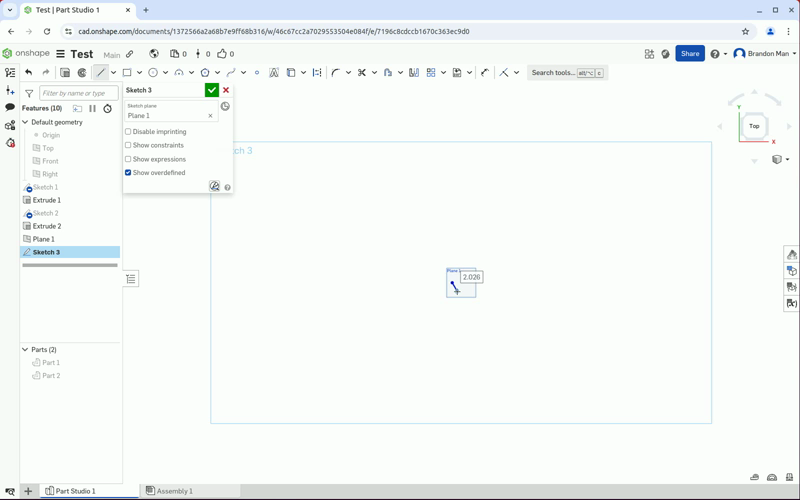
mouse_move(487, 291)
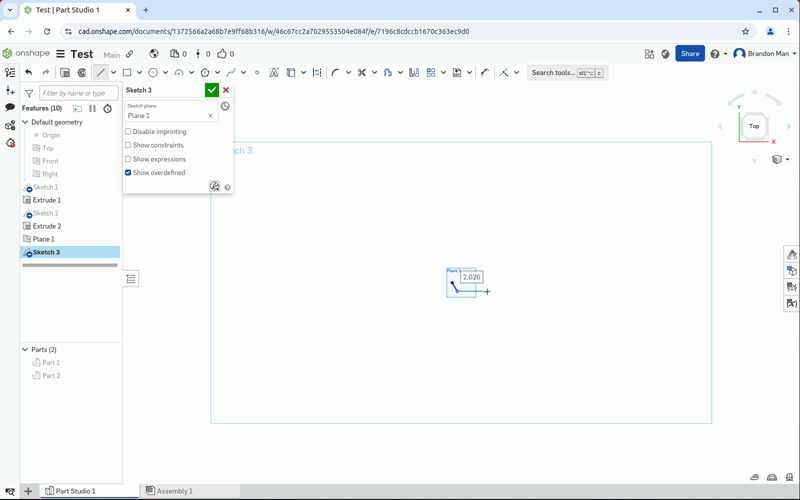
mouse_move(466, 291)
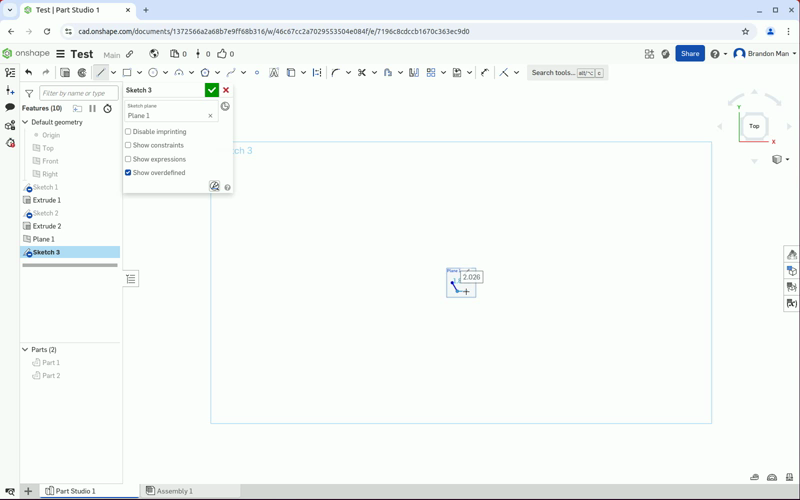
click(466, 291)
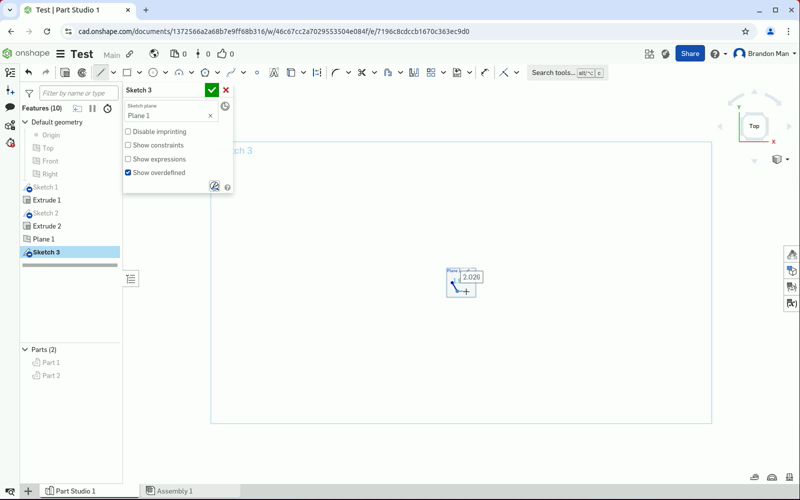
key_up(shift)
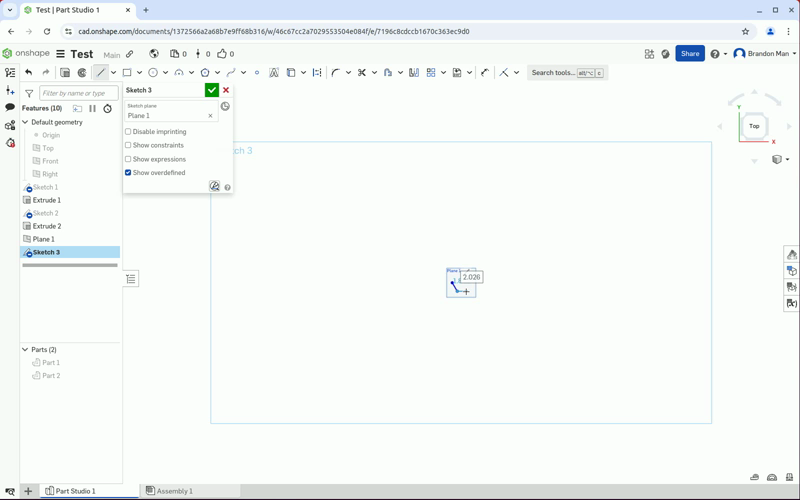
key_down(shift)
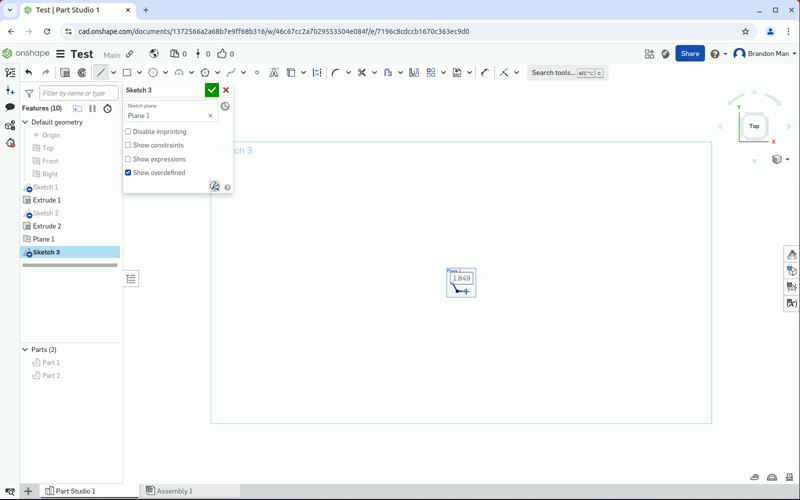
mouse_move(496, 291)
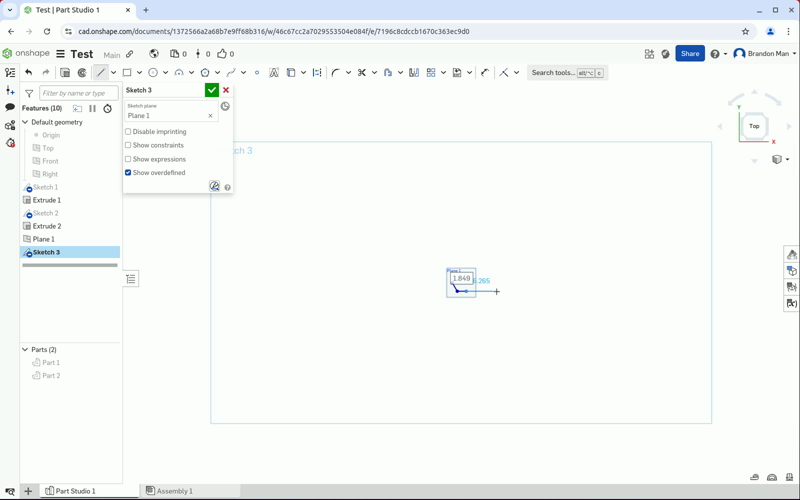
mouse_move(470, 282)
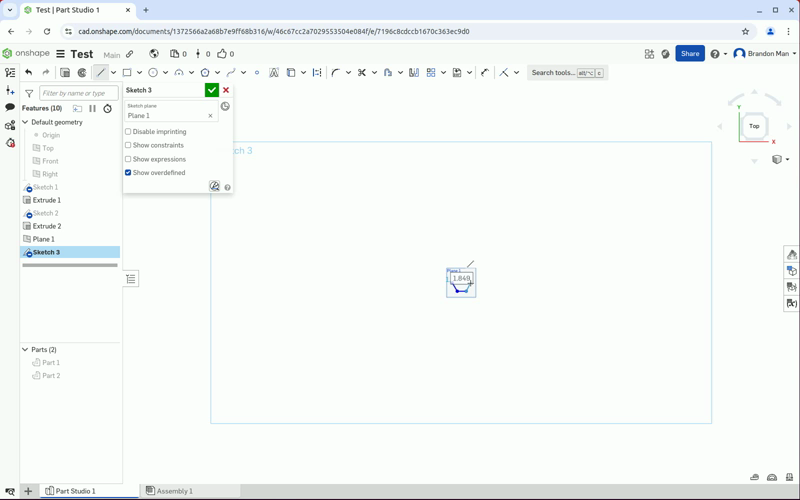
click(470, 282)
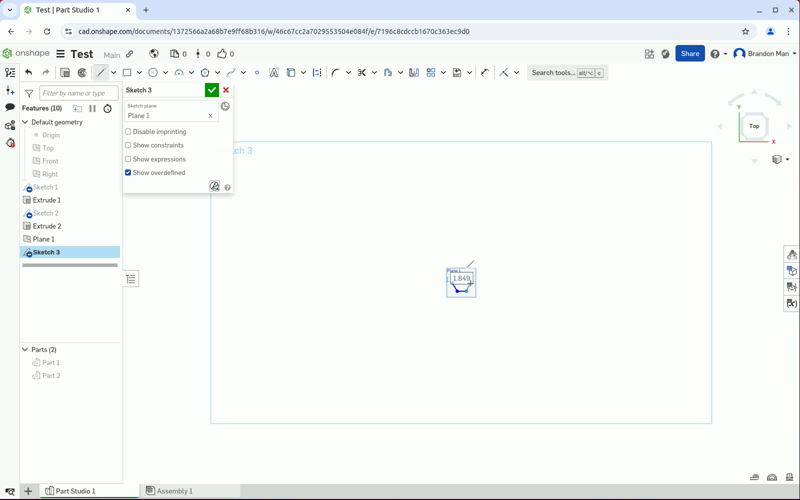
key_up(shift)
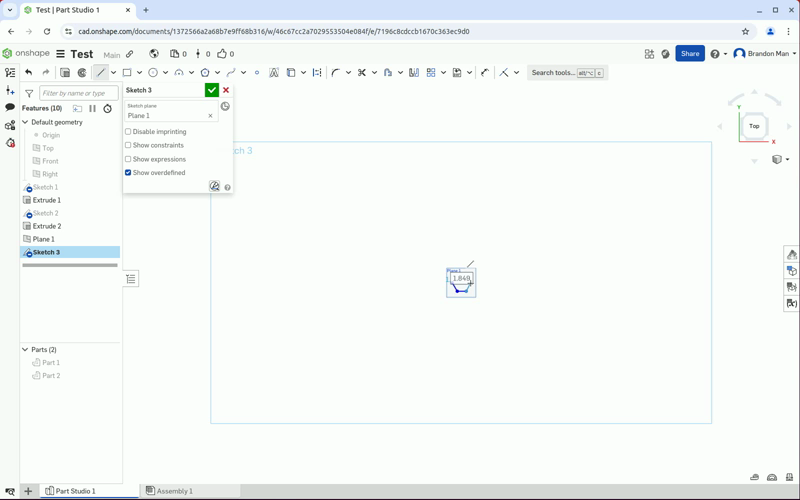
key_down(shift)
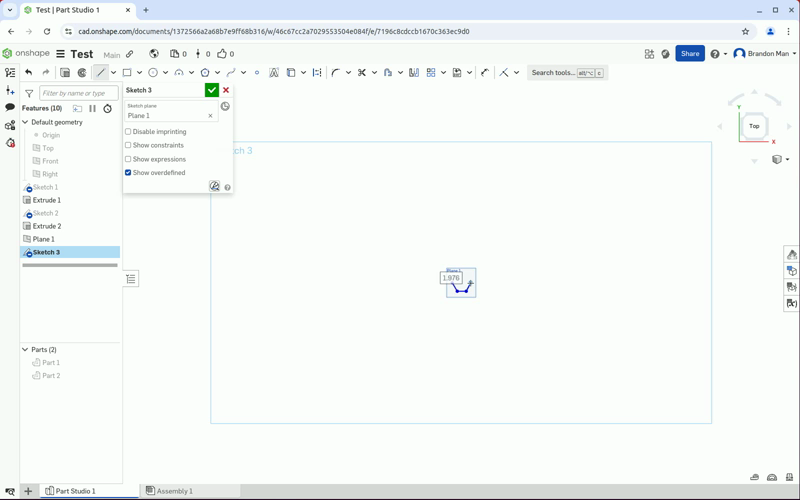
mouse_move(501, 282)
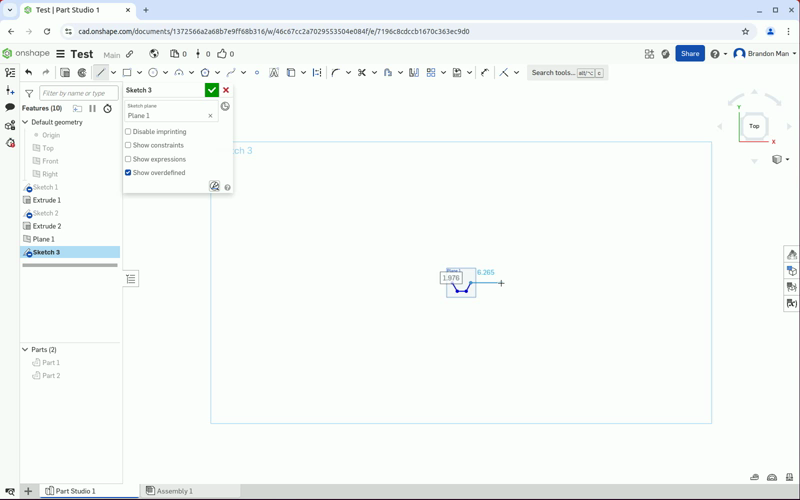
mouse_move(466, 274)
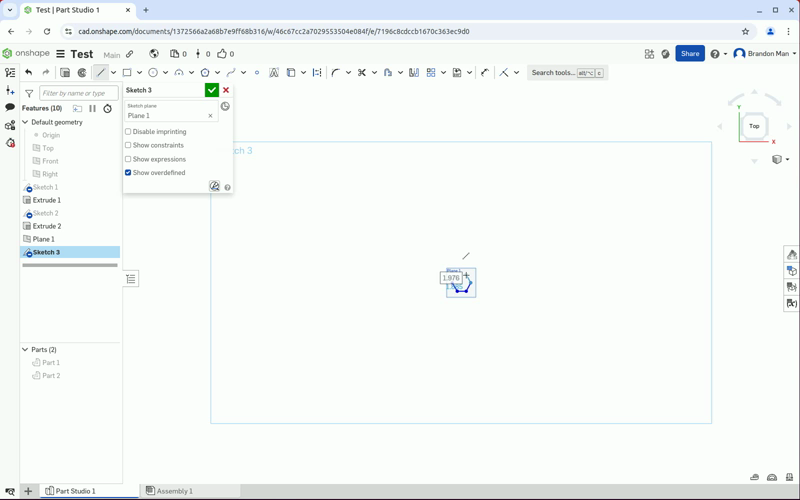
click(466, 274)
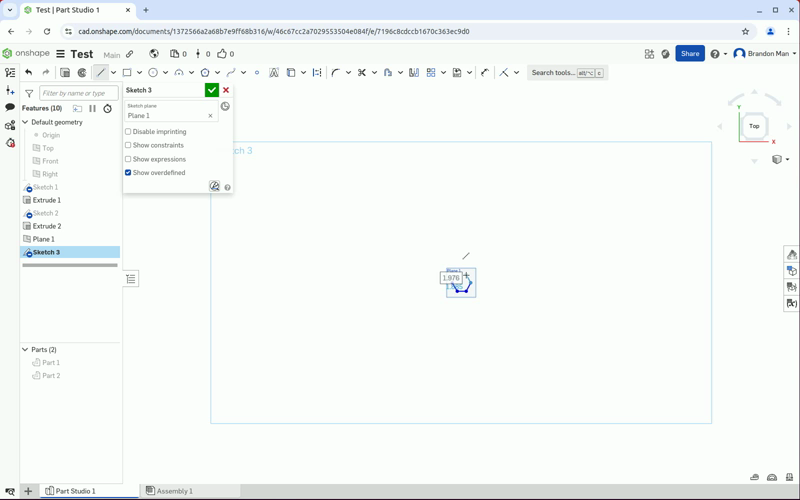
key_up(shift)
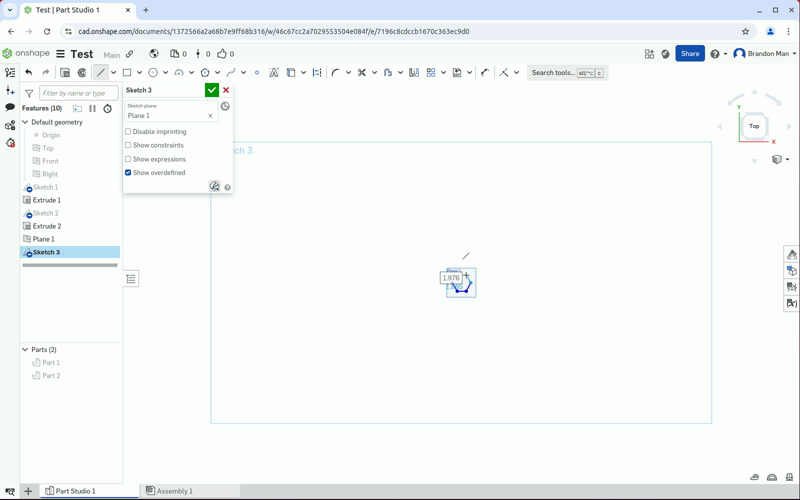
key_down(shift)
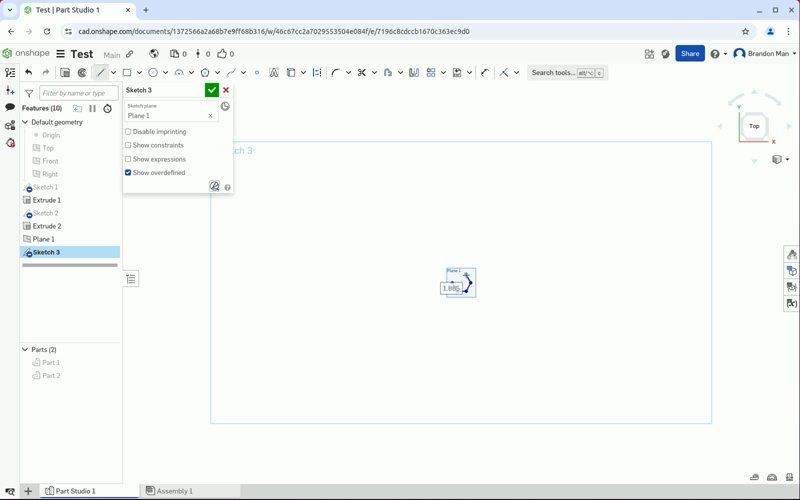
mouse_move(496, 274)
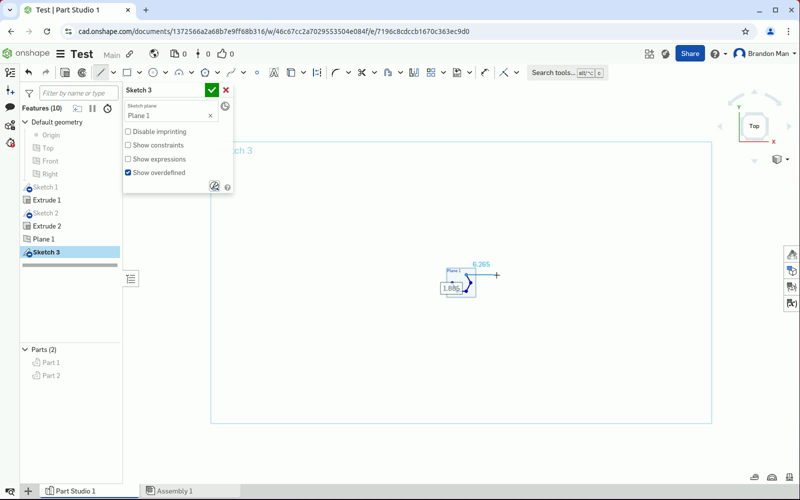
mouse_move(457, 274)
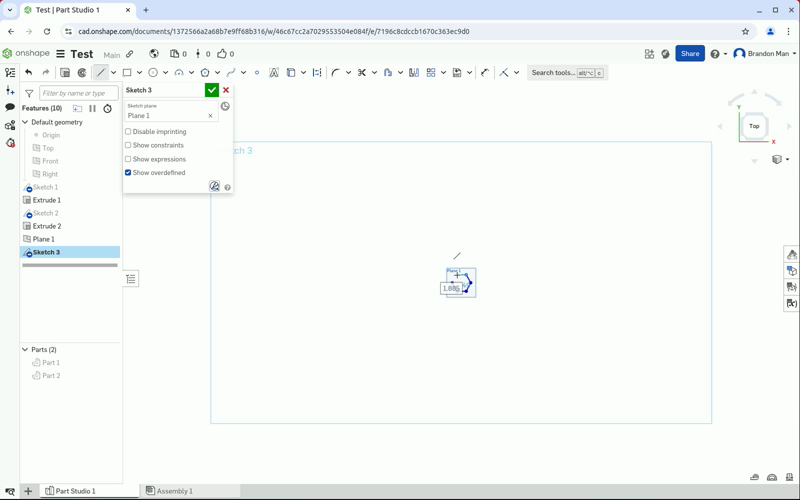
click(457, 274)
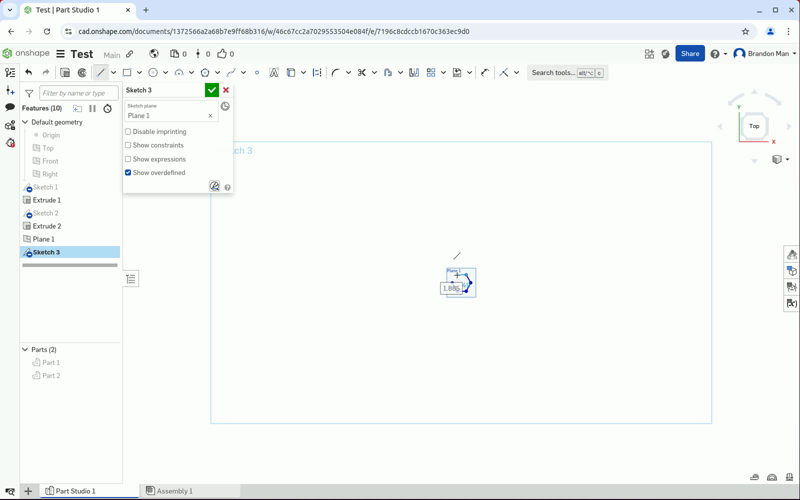
key_up(shift)
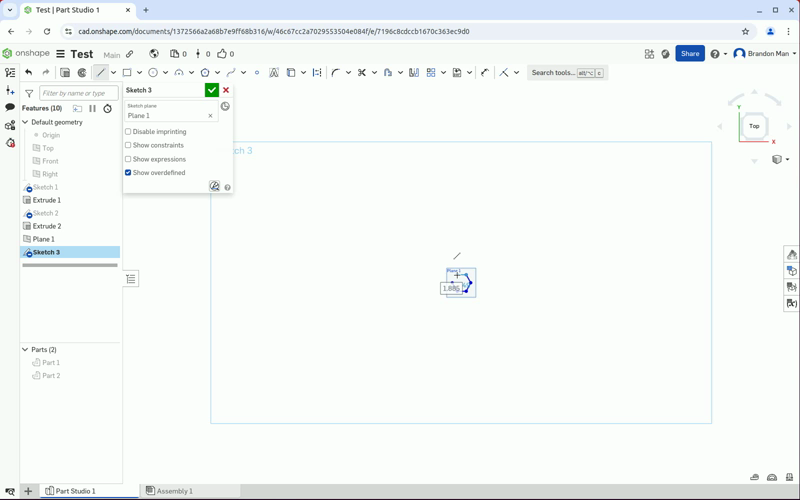
mouse_move(487, 274)
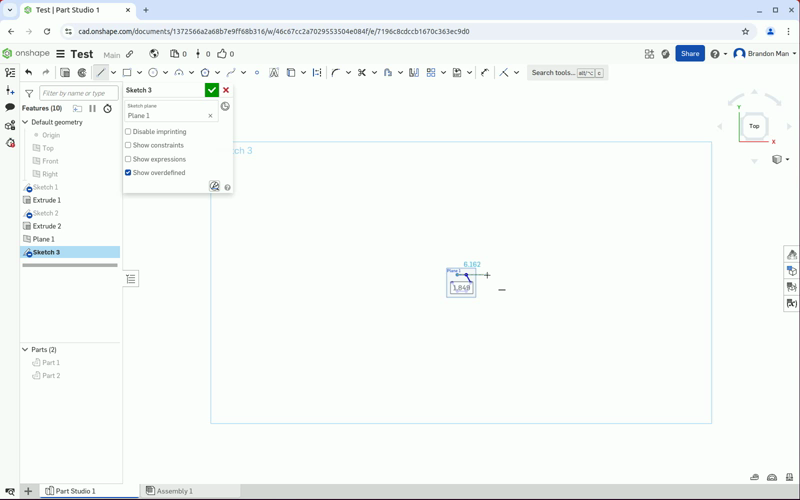
key_down(shift)
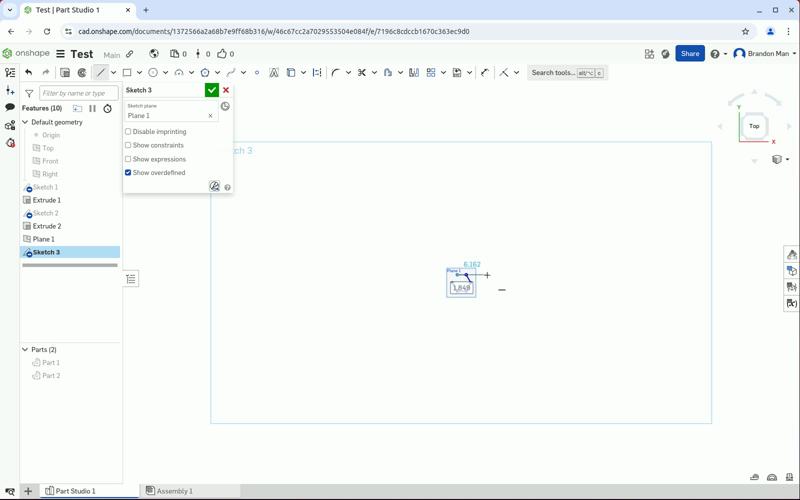
mouse_move(452, 282)
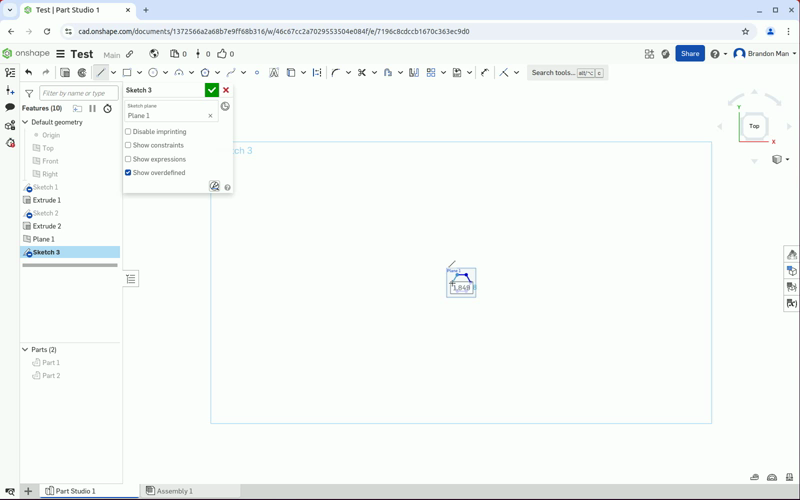
key_up(shift)
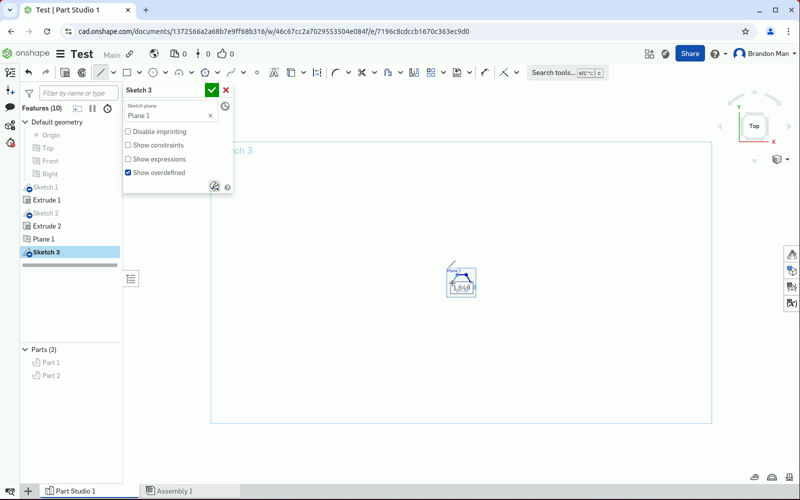
click(452, 282)
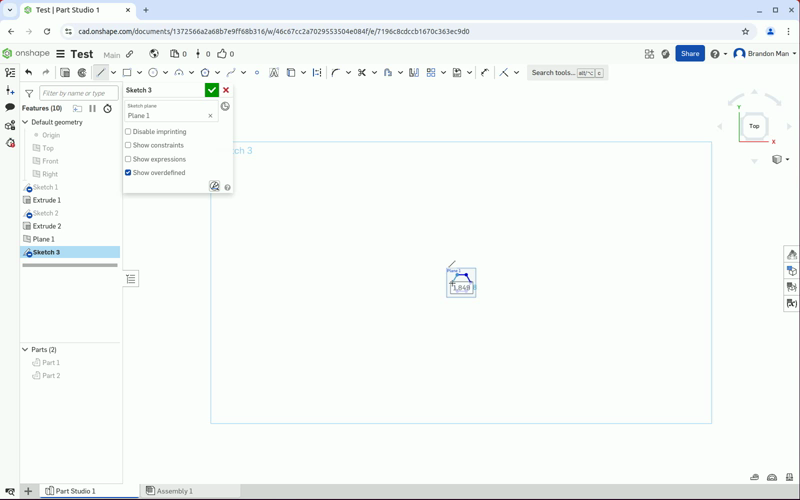
key(esc)
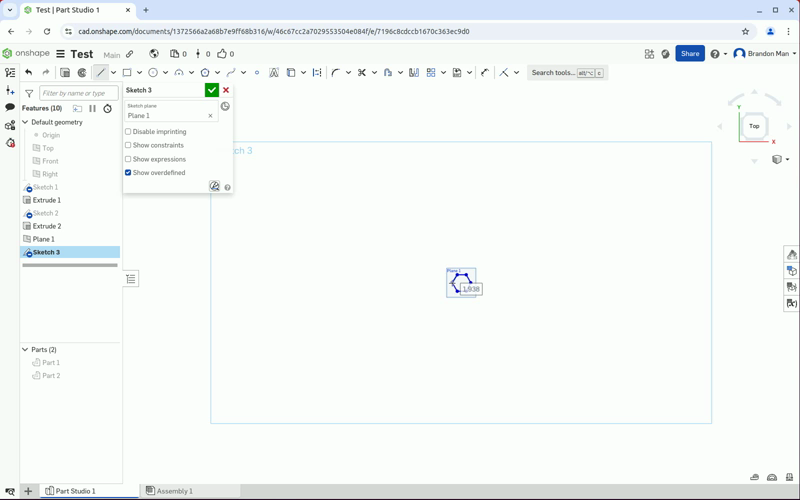
key(c)
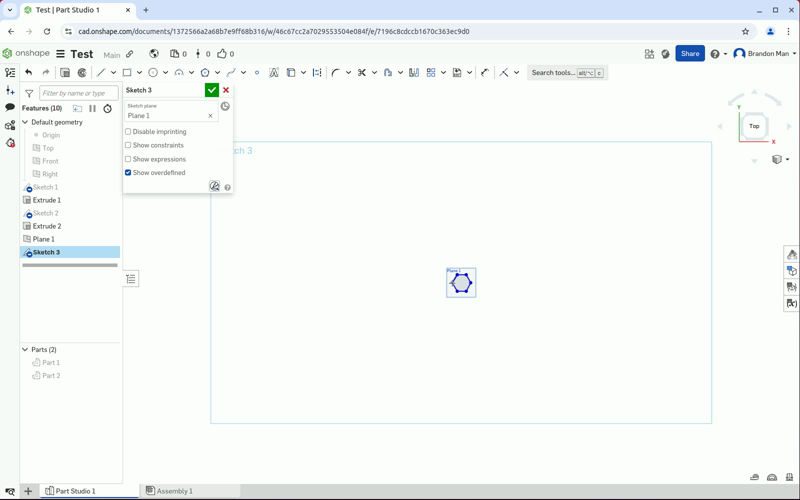
key_down(shift)
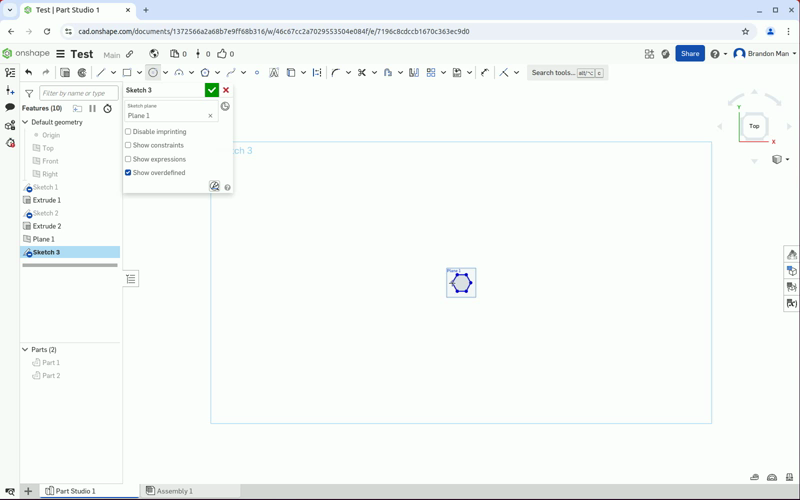
mouse_move(461, 282)
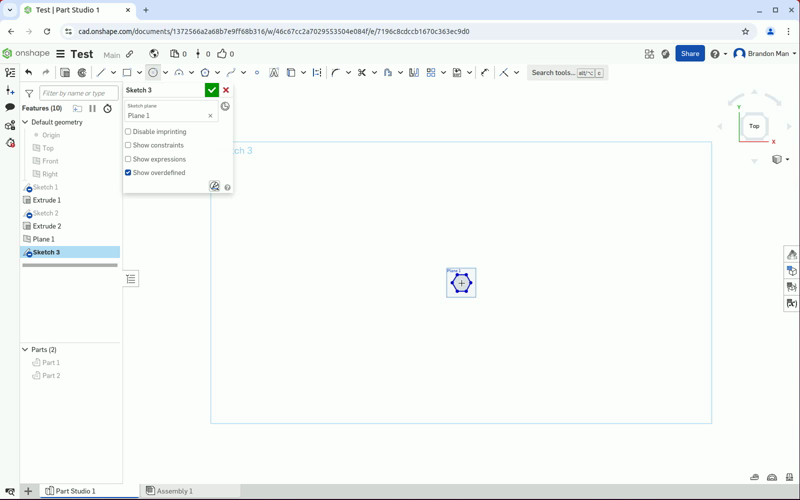
click(461, 282)
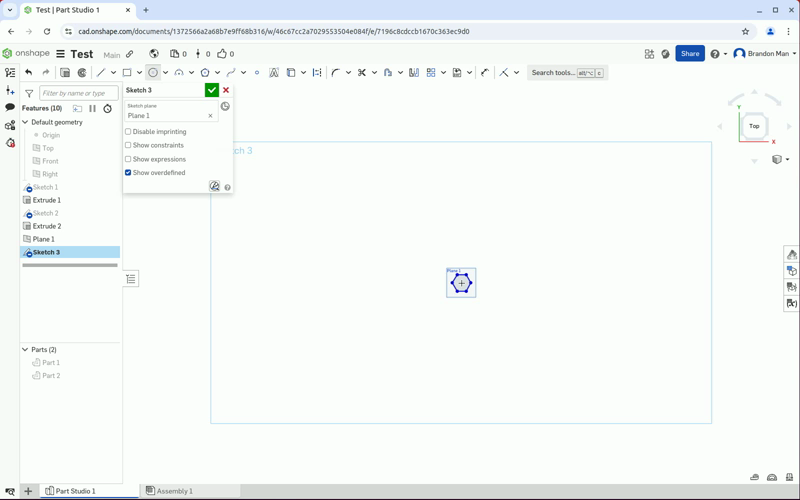
key_up(shift)
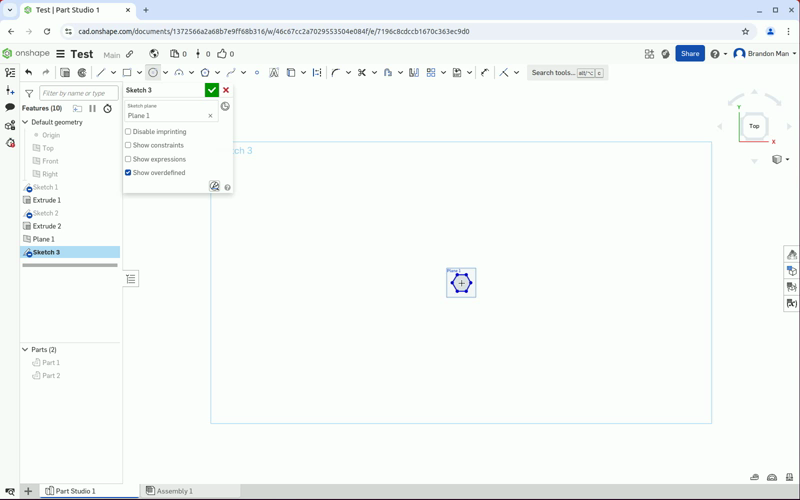
mouse_move(466, 282)
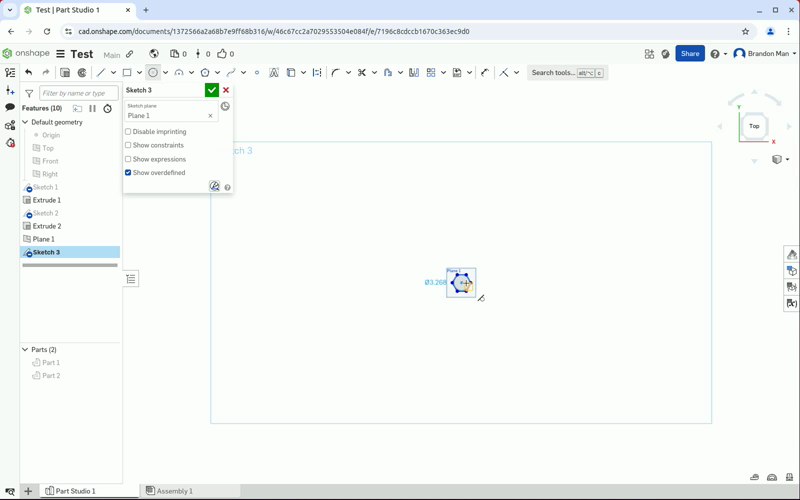
click(466, 282)
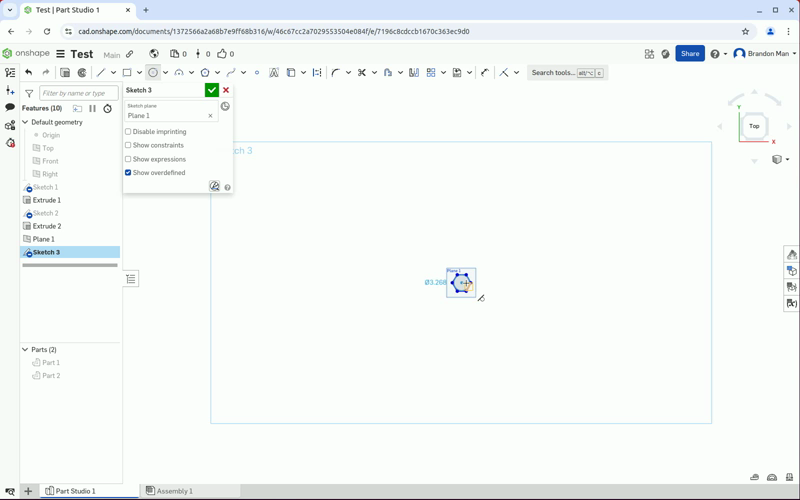
key(esc)
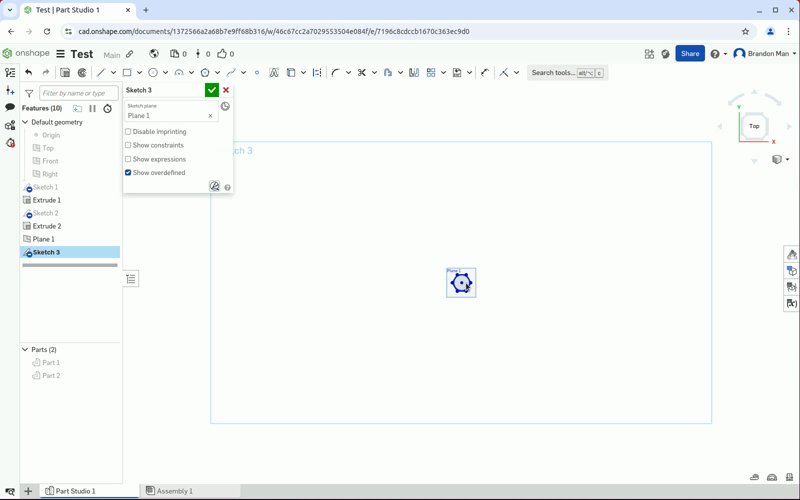
mouse_move(457, 278)
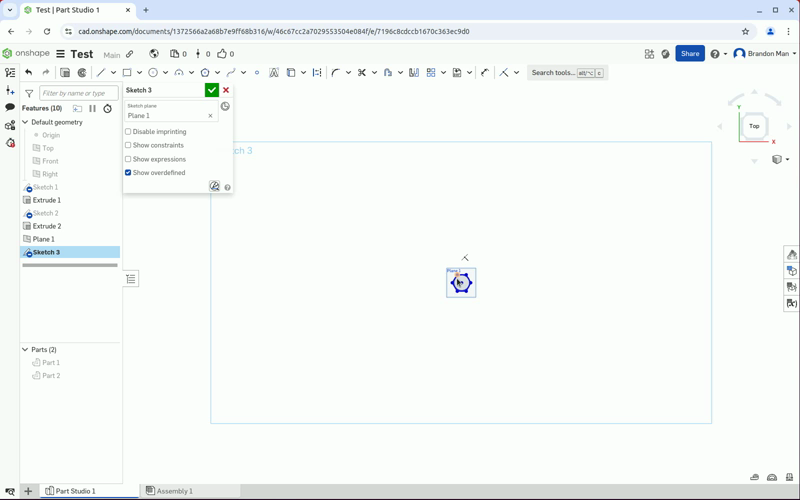
scroll(6)
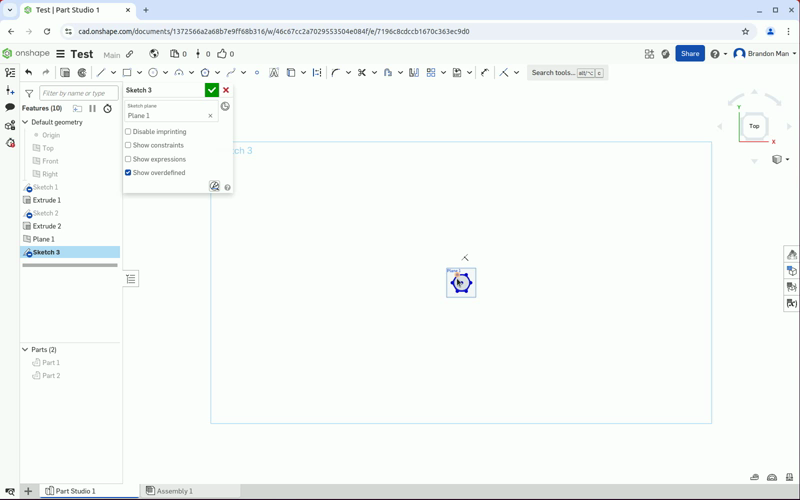
scroll(6)
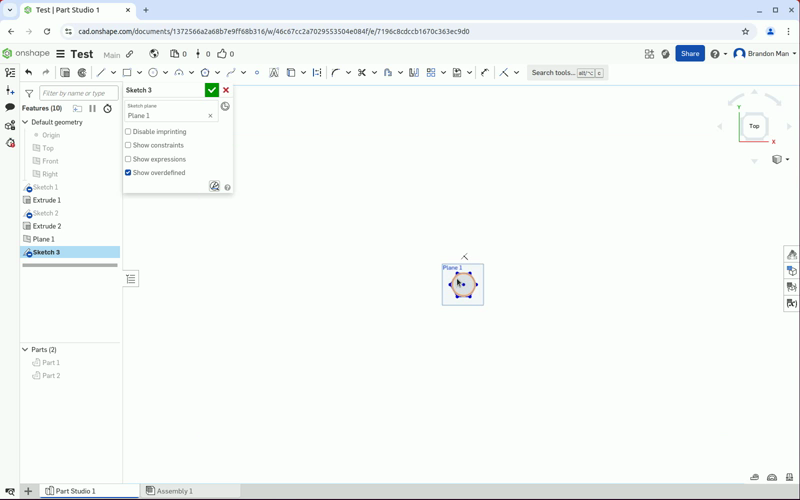
scroll(6)
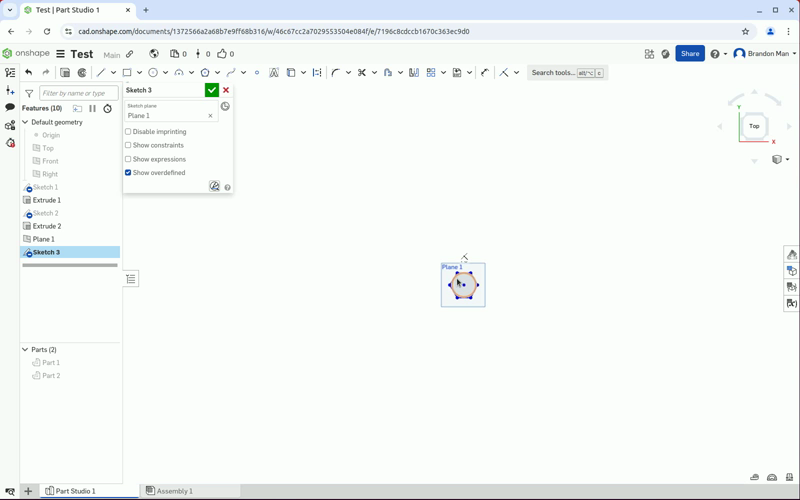
scroll(6)
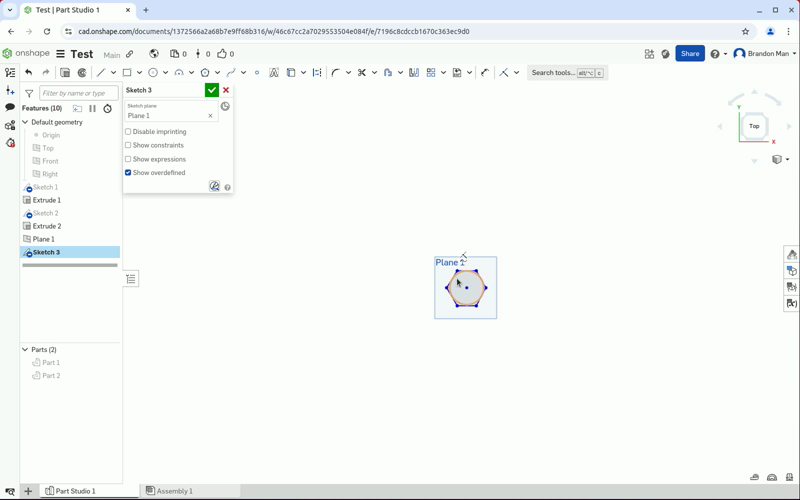
scroll(6)
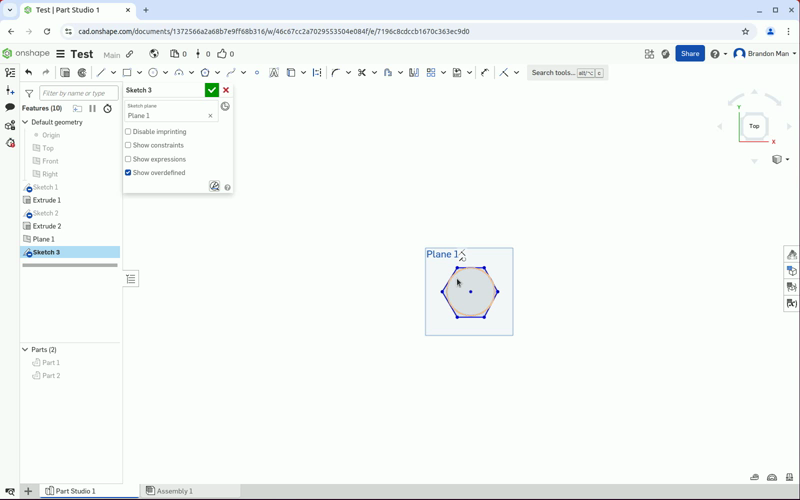
scroll(6)
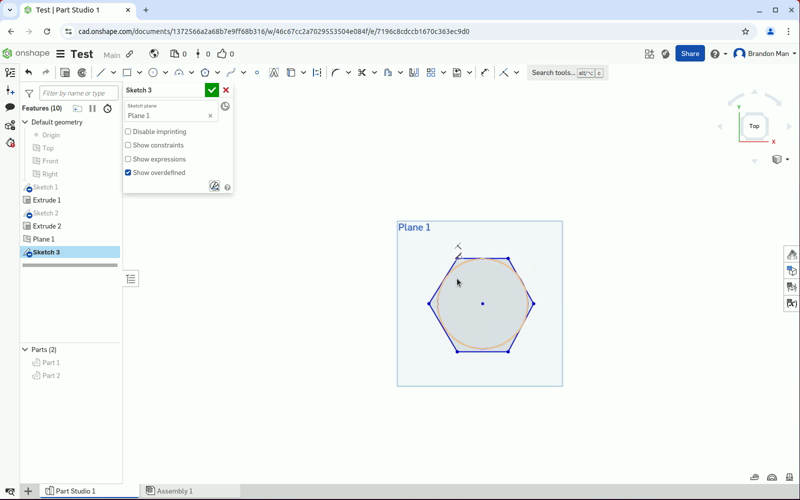
scroll(6)
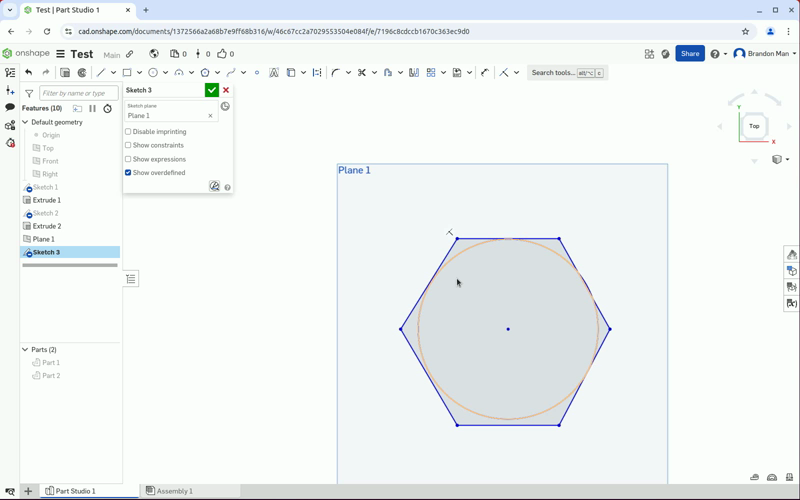
click(457, 278)
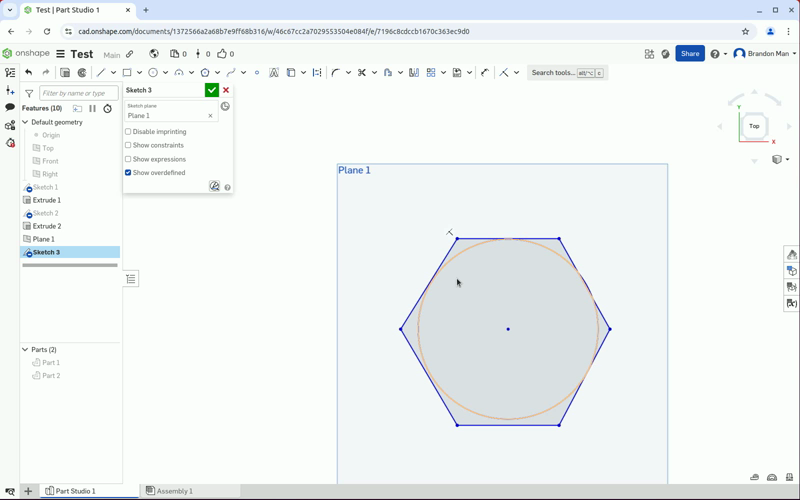
scroll(-6)
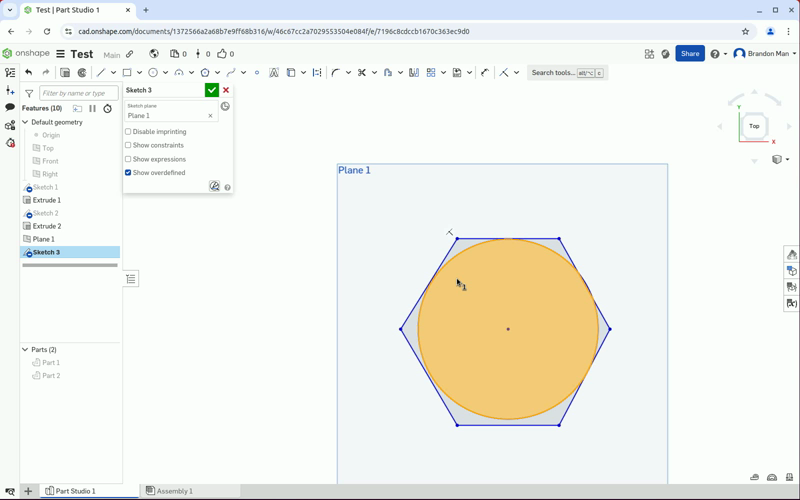
scroll(-6)
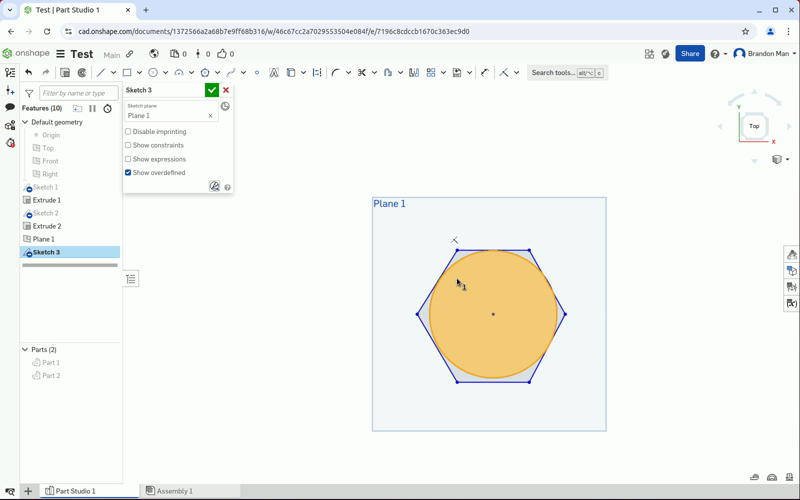
scroll(-6)
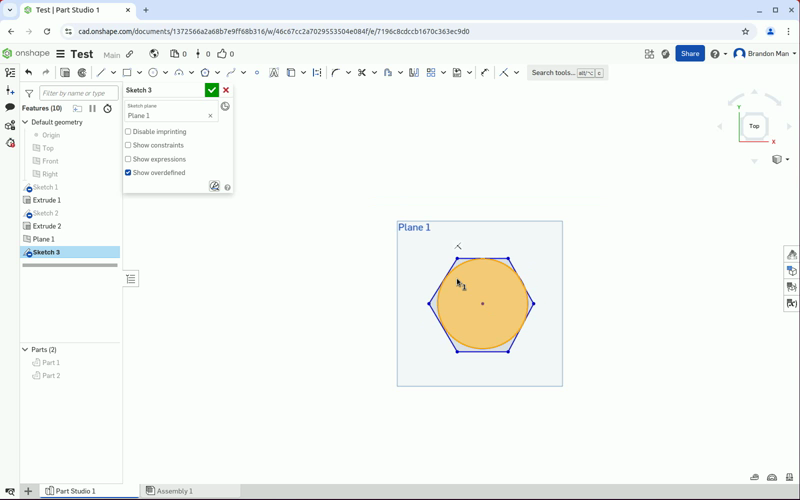
scroll(-6)
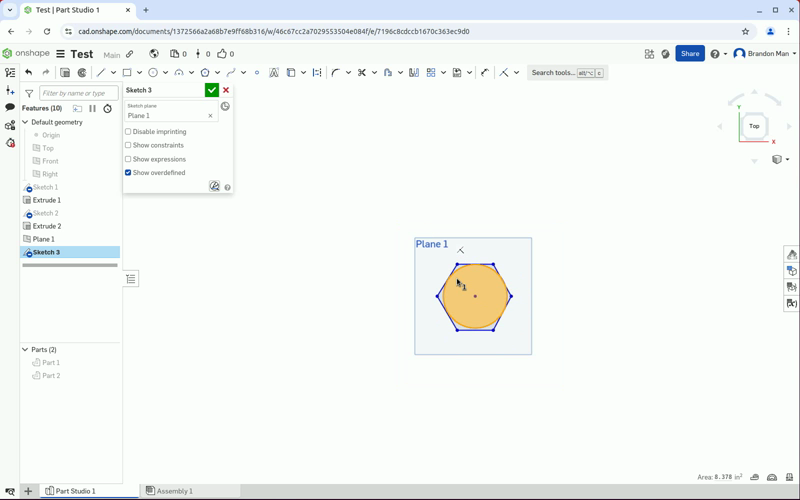
scroll(-6)
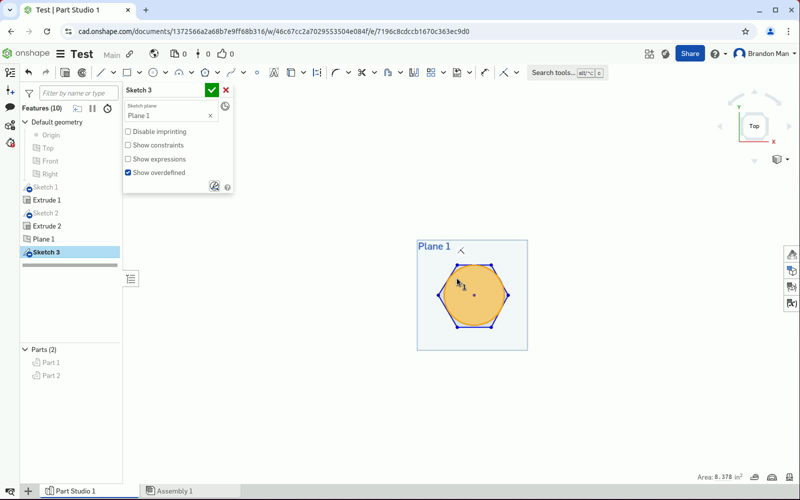
scroll(-6)
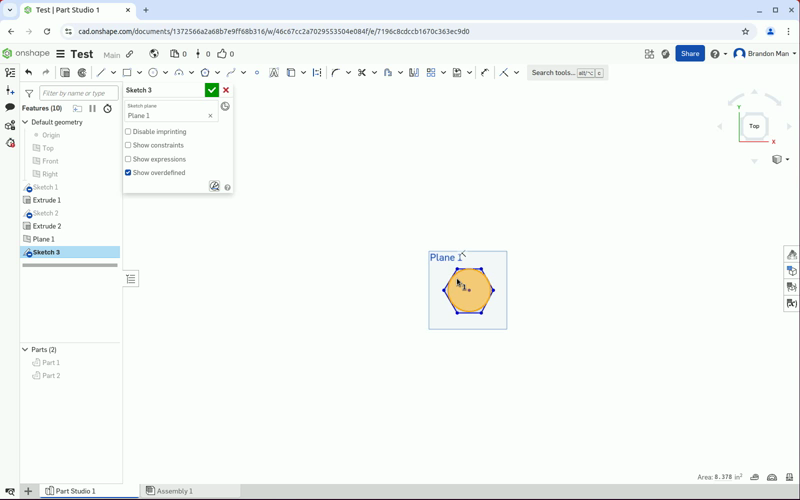
scroll(-6)
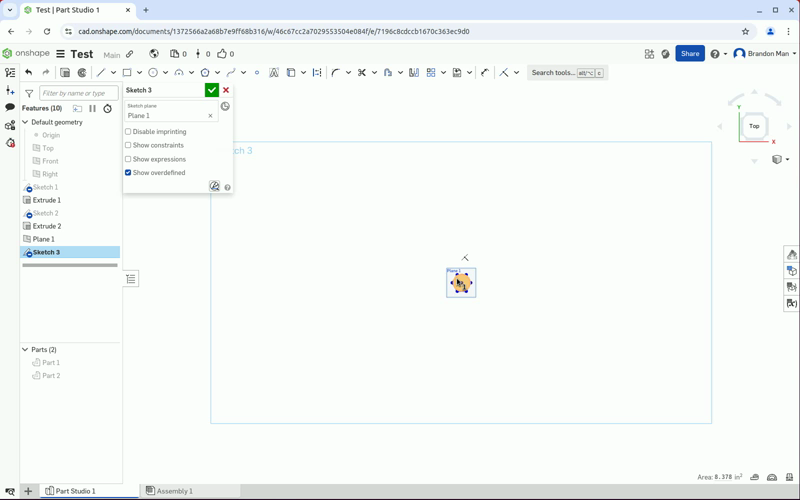
mouse_move(73, 352)
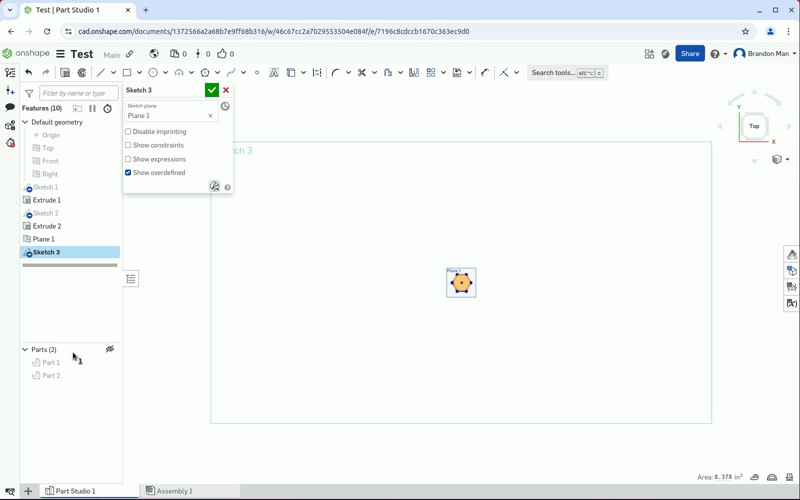
key(shift+y)
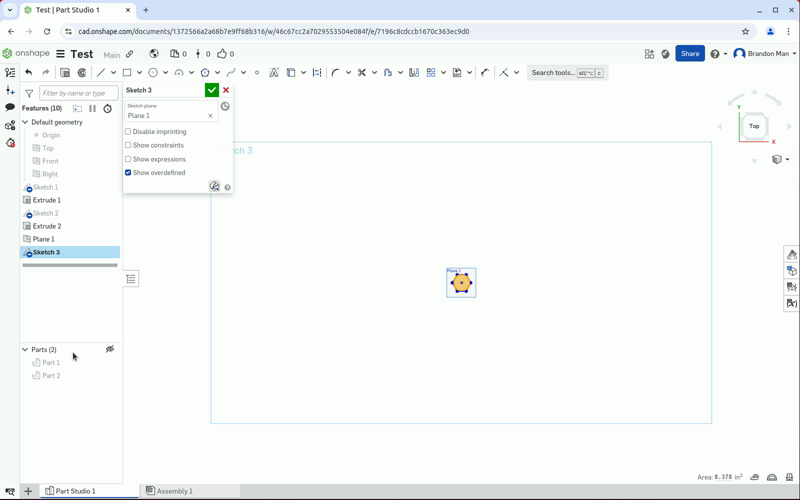
key(shift+e)
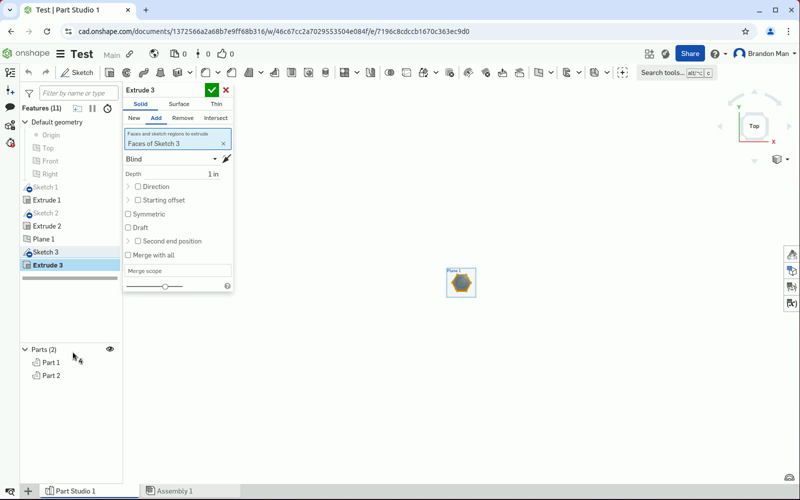
mouse_move(143, 106)
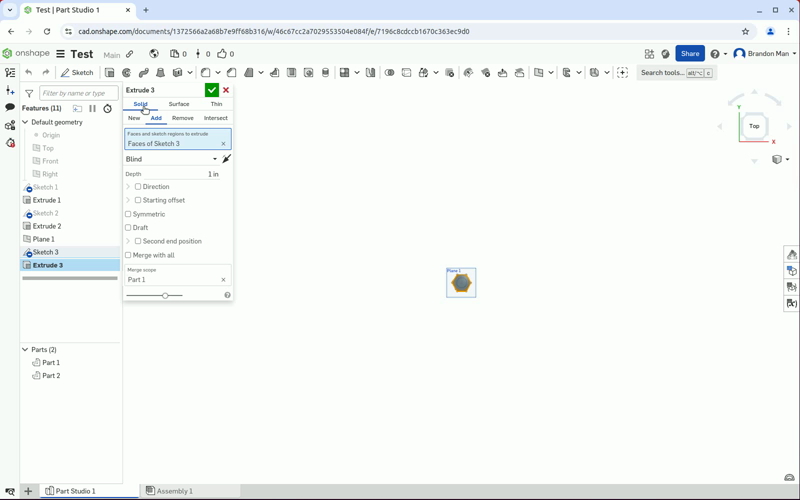
click(143, 106)
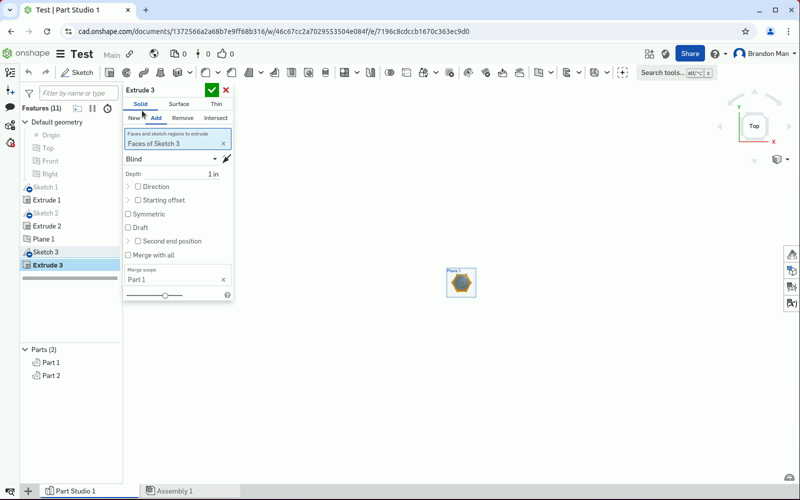
mouse_move(137, 120)
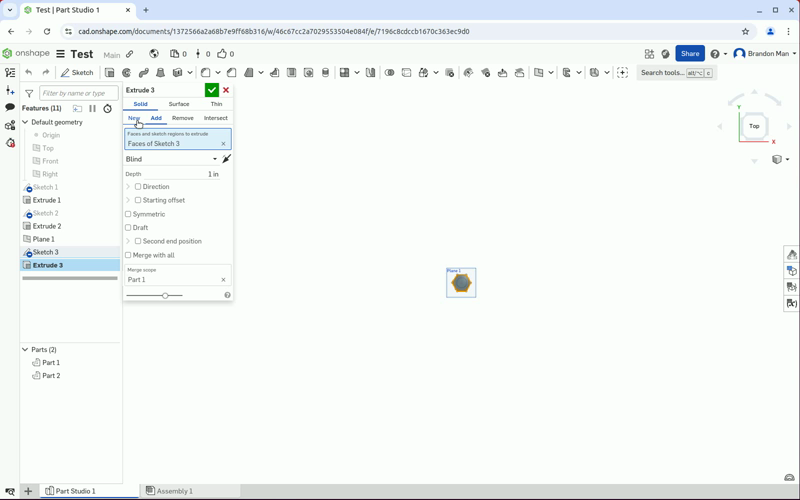
click(137, 120)
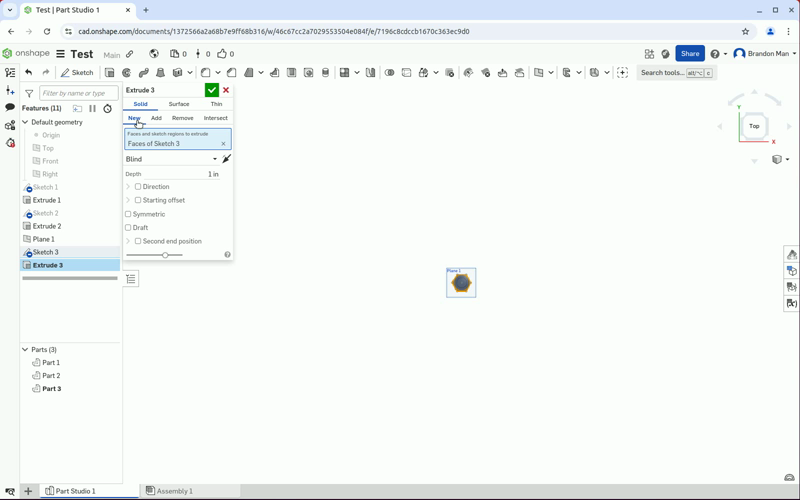
key(tab, 4)
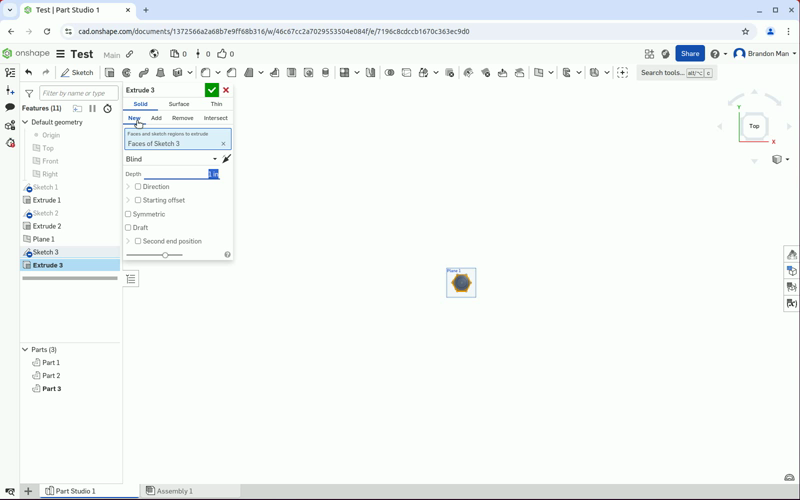
text(1.685)
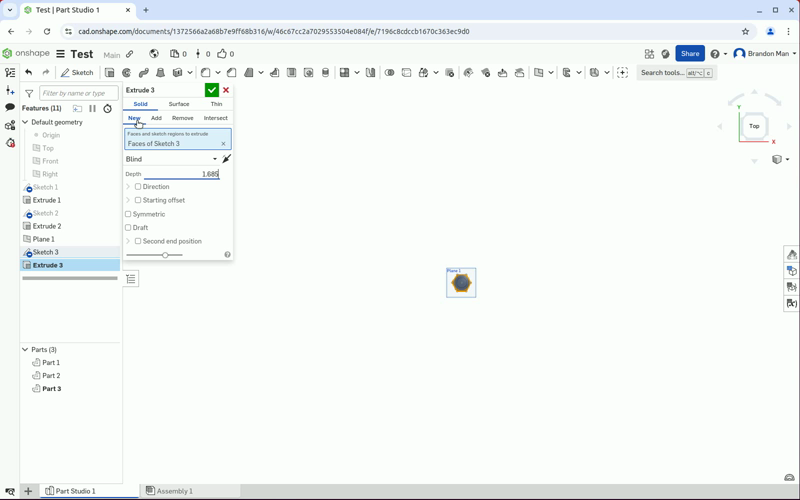
key(enter)
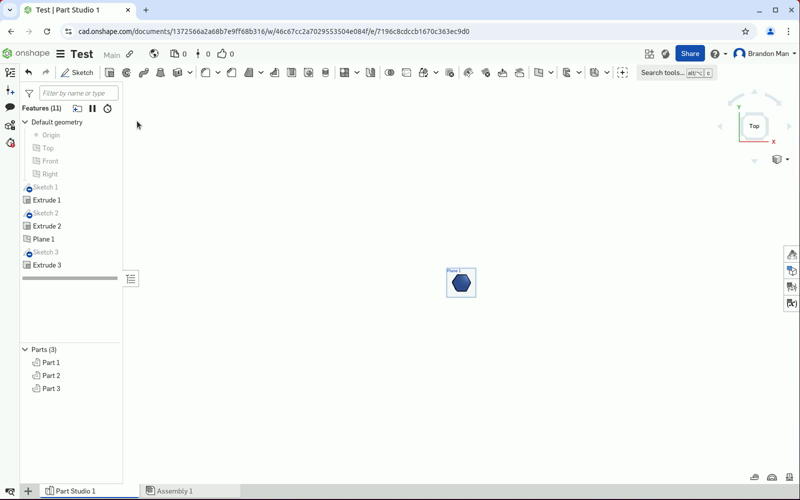
key(shift+h)
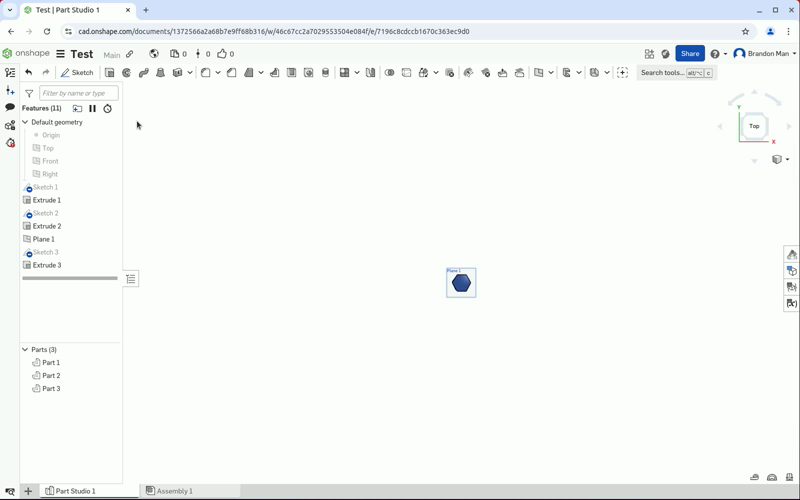
key(shift+h)
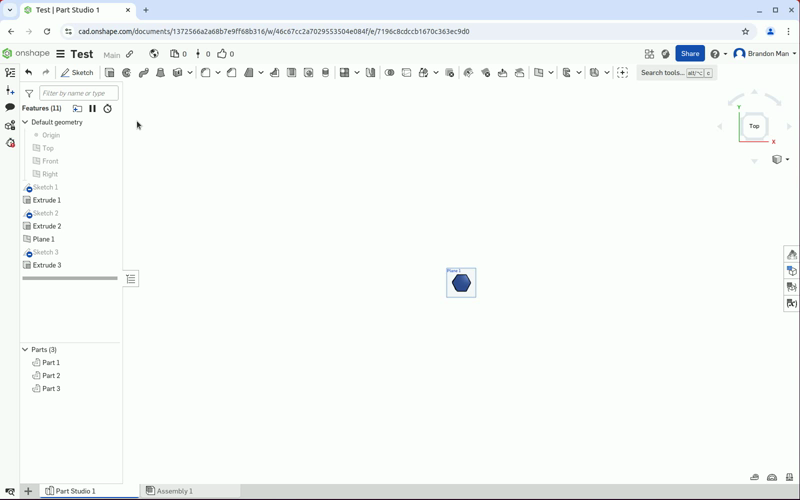
key(shift+7)
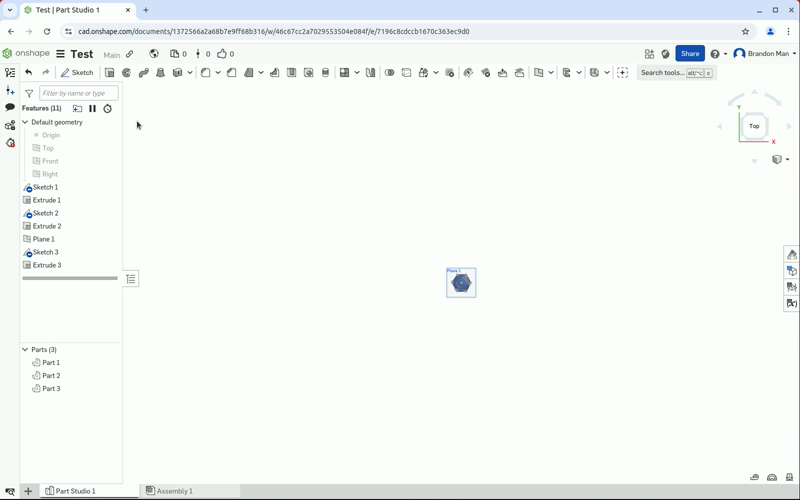
key(up, 3)
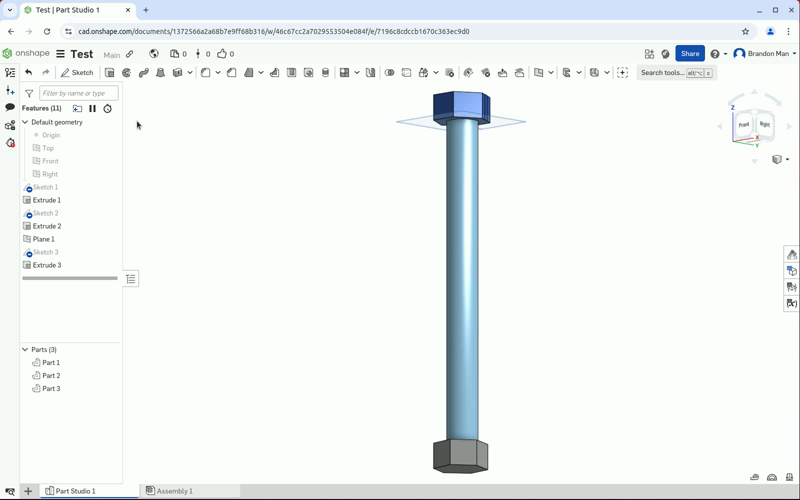
key(left, 3)
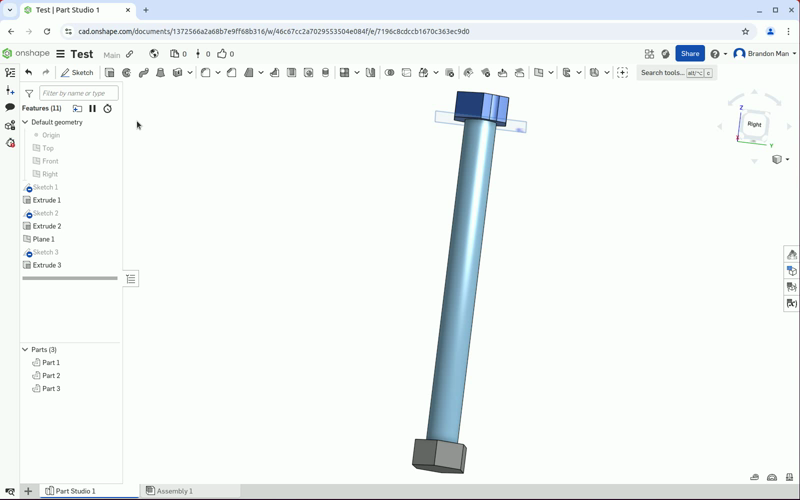
key(right, 3)
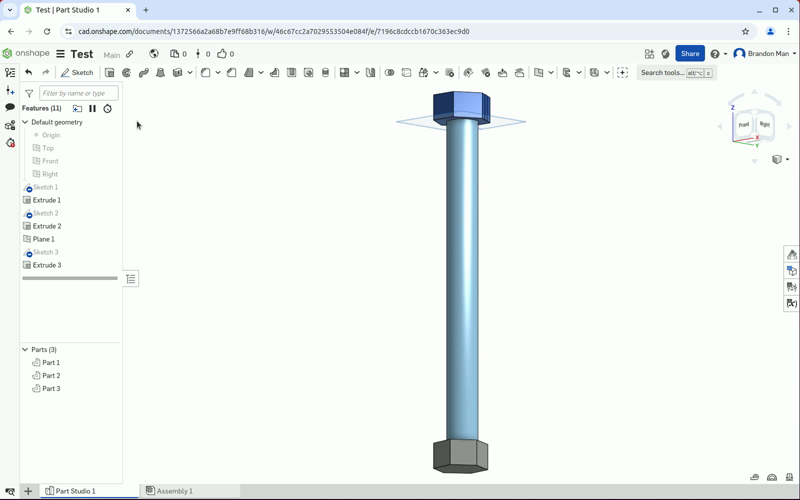
key(down, 3)
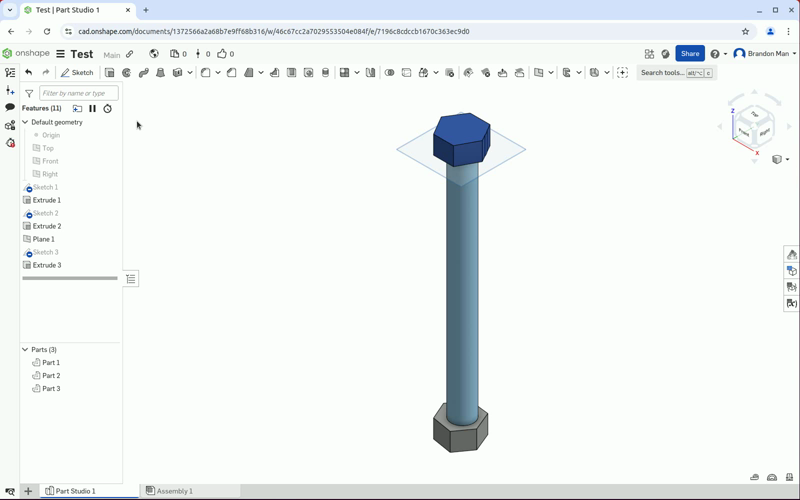
mouse_move(73, 189)
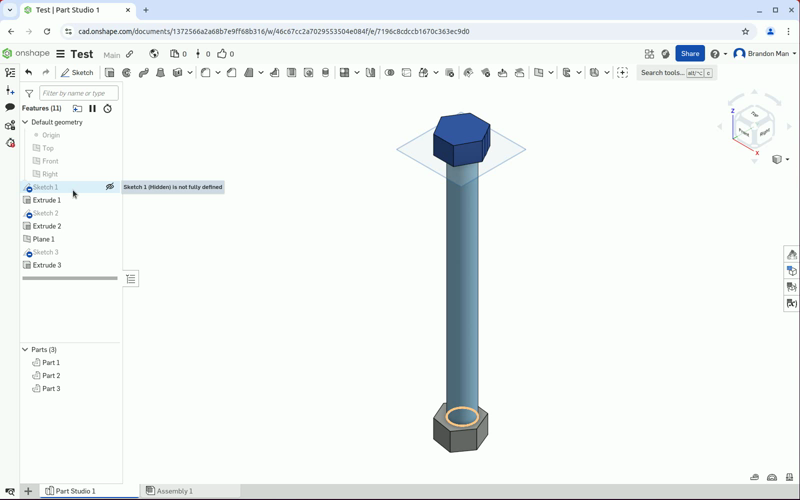
click(73, 189)